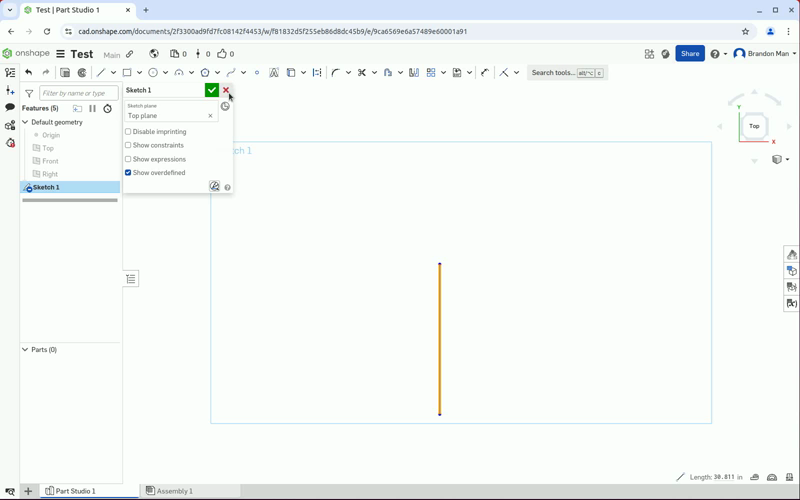
key(shift+h)
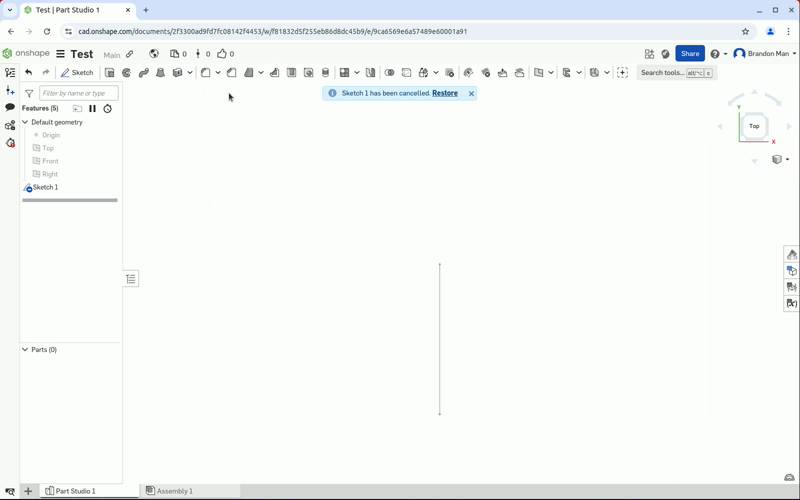
mouse_move(73, 352)
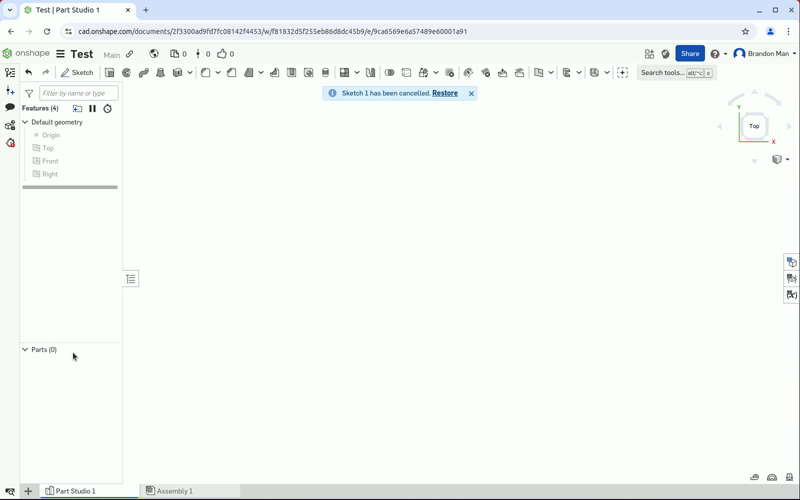
key(y)
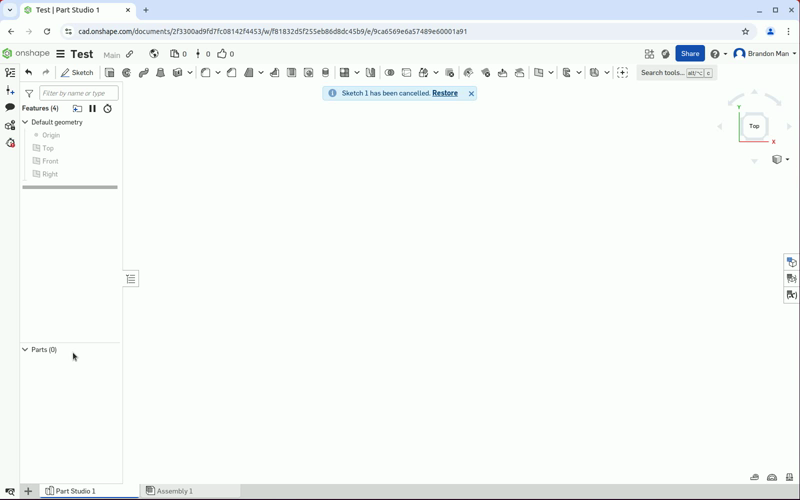
key(shift+p)
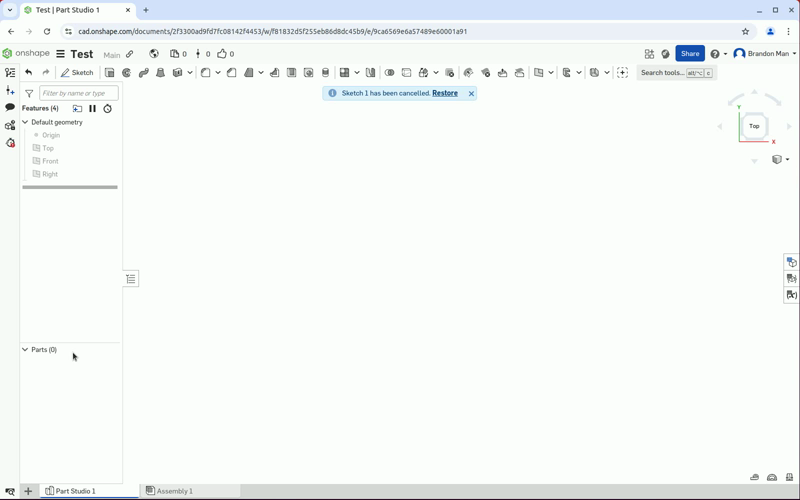
key(space)
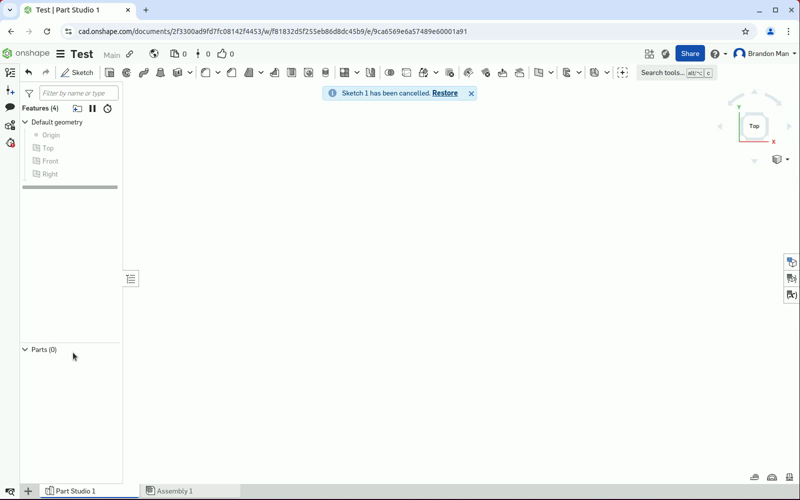
key_down(shift)
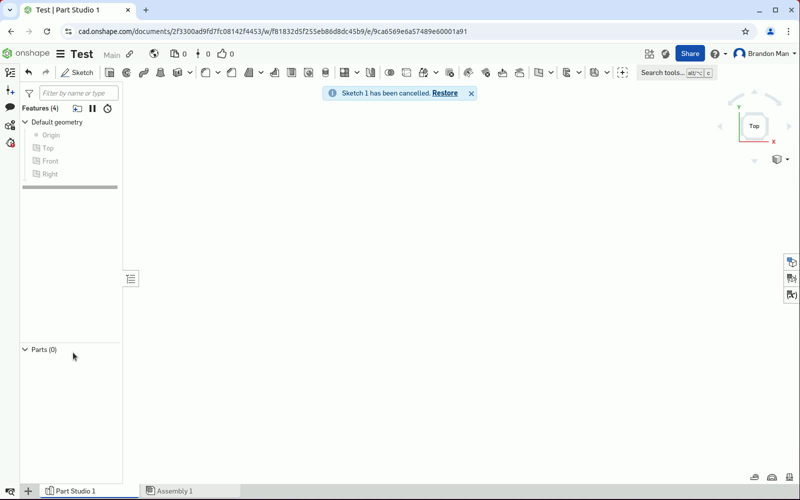
key(up)
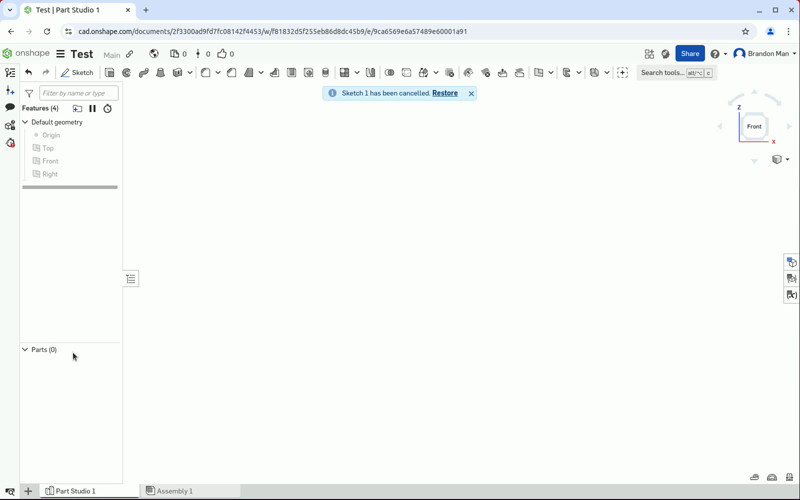
key_up(shift)
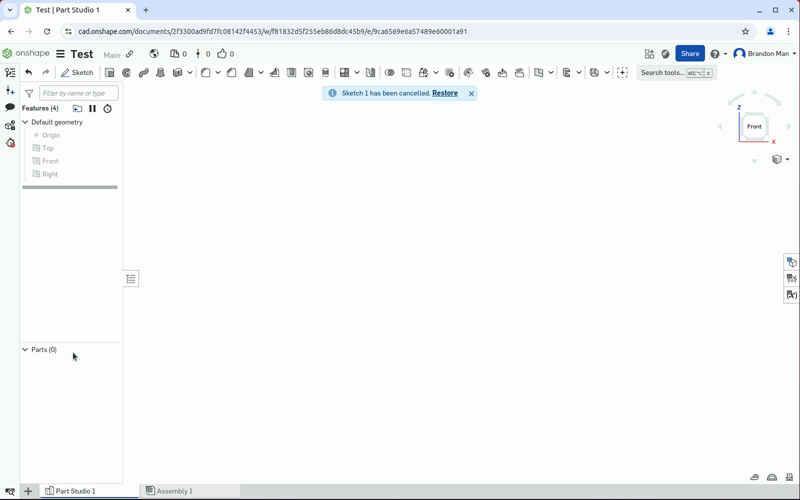
mouse_move(73, 352)
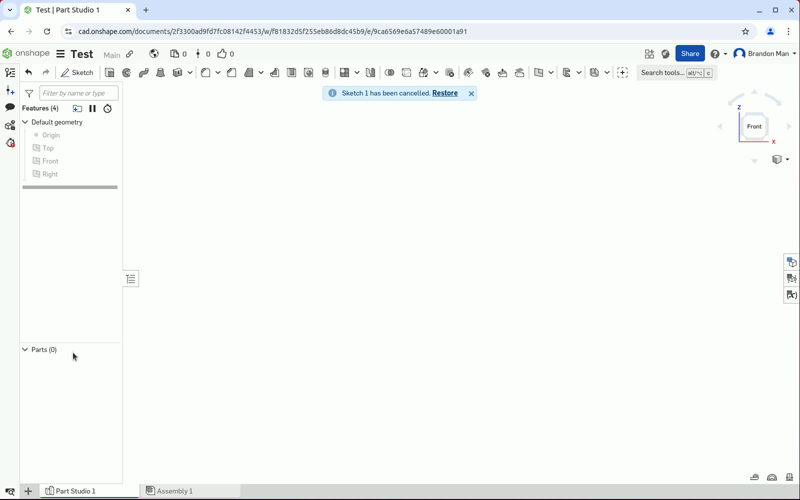
key(shift+y)
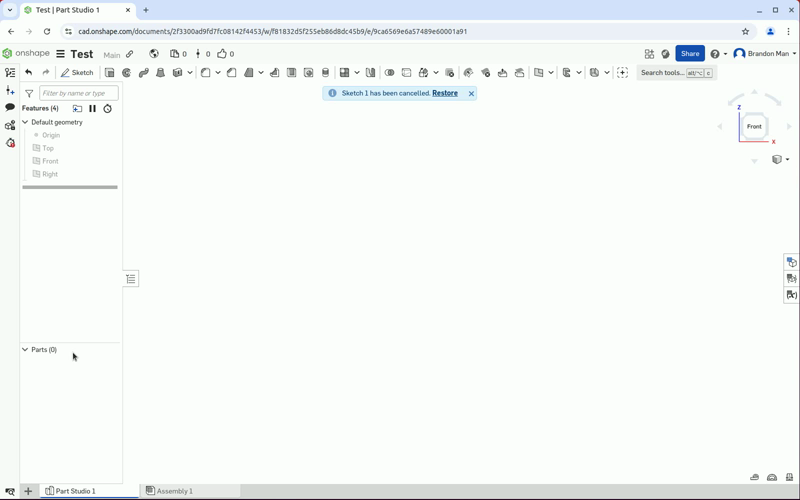
key(shift+s)
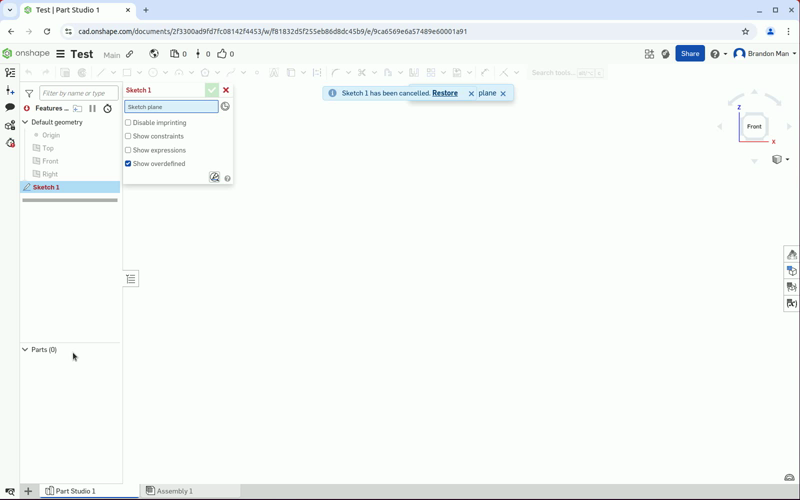
mouse_move(73, 163)
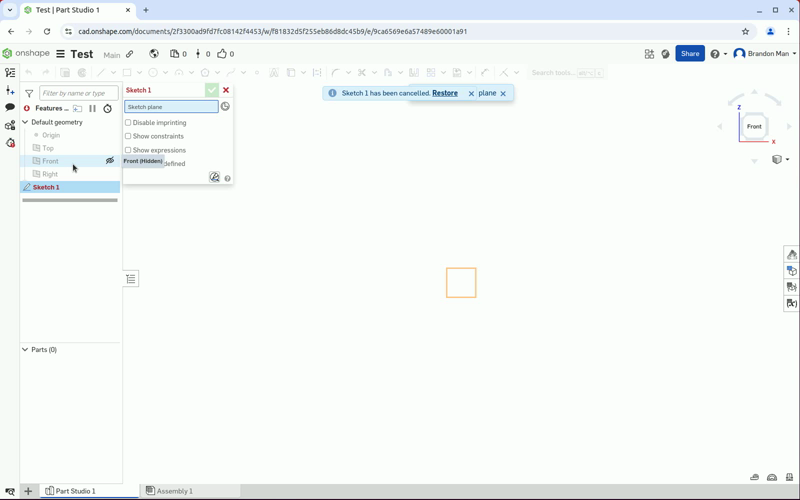
click(73, 163)
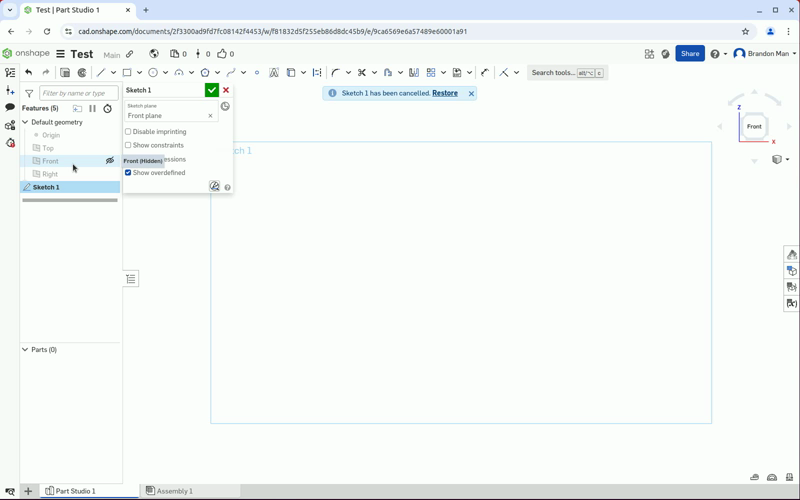
mouse_move(73, 352)
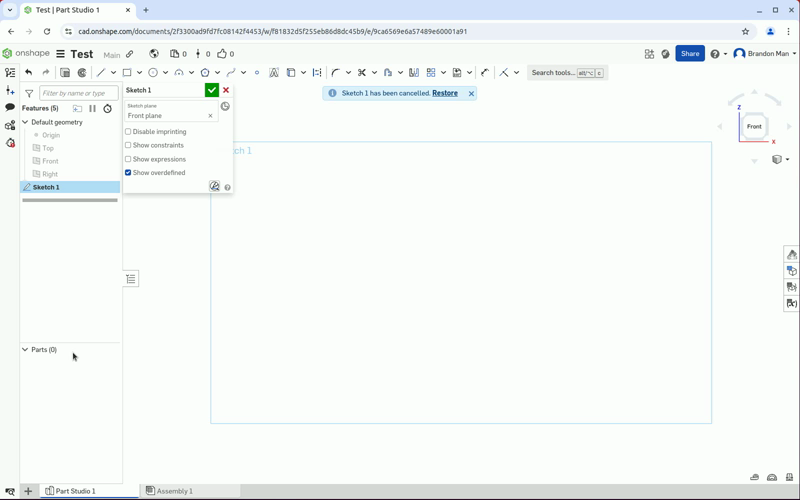
key(y)
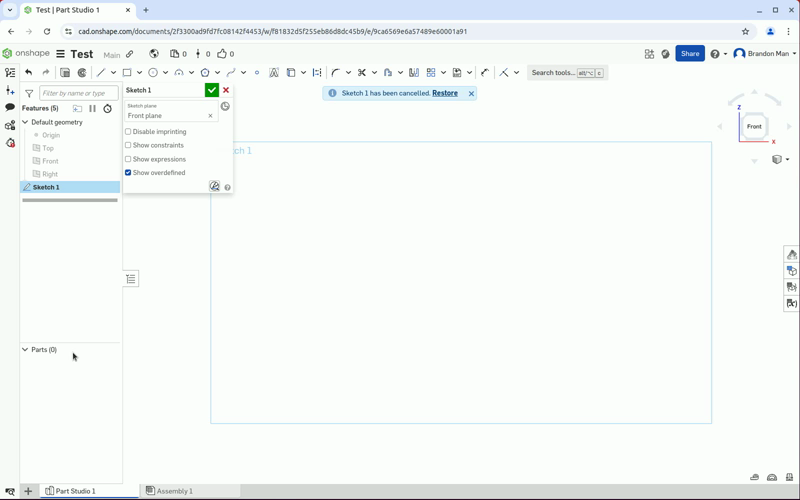
key(a)
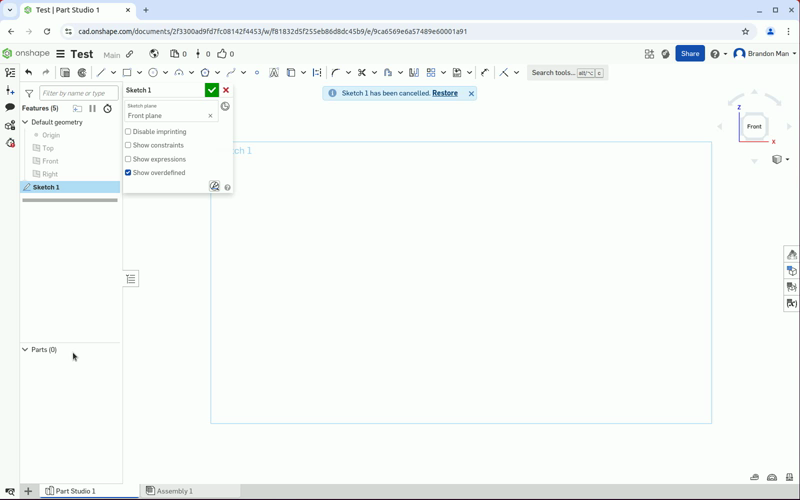
key_down(shift)
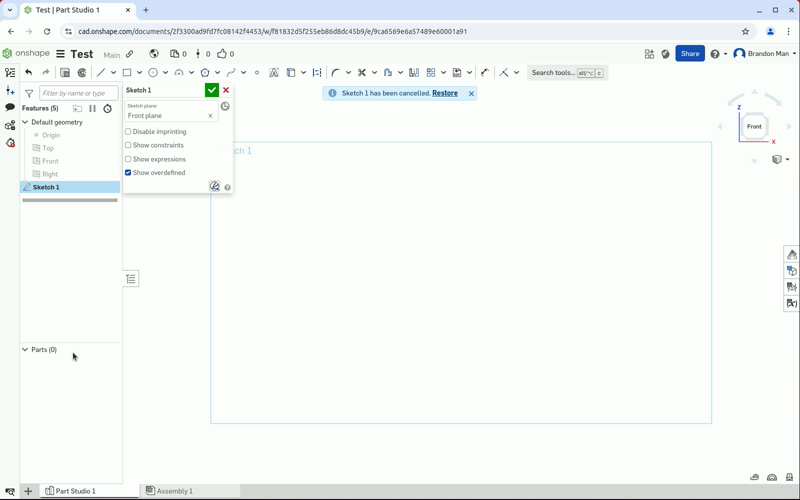
mouse_move(471, 326)
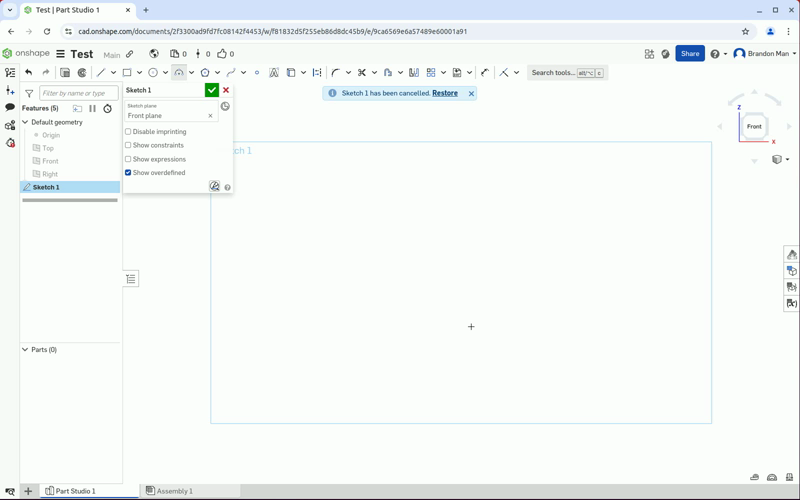
click(471, 326)
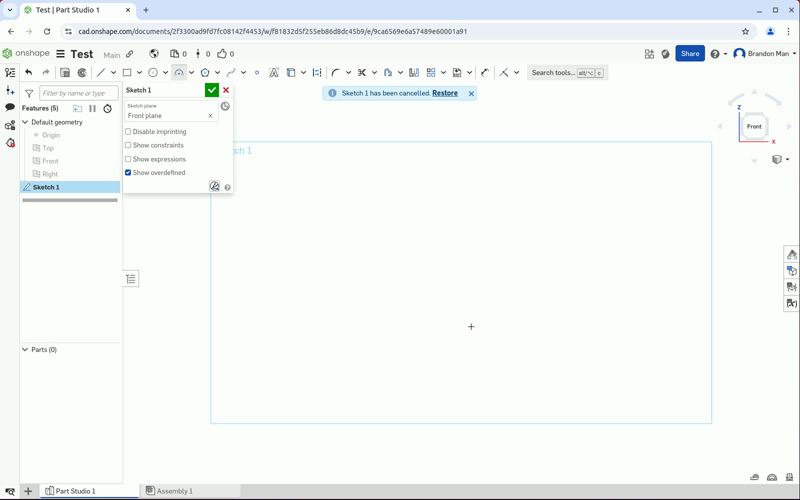
key_up(shift)
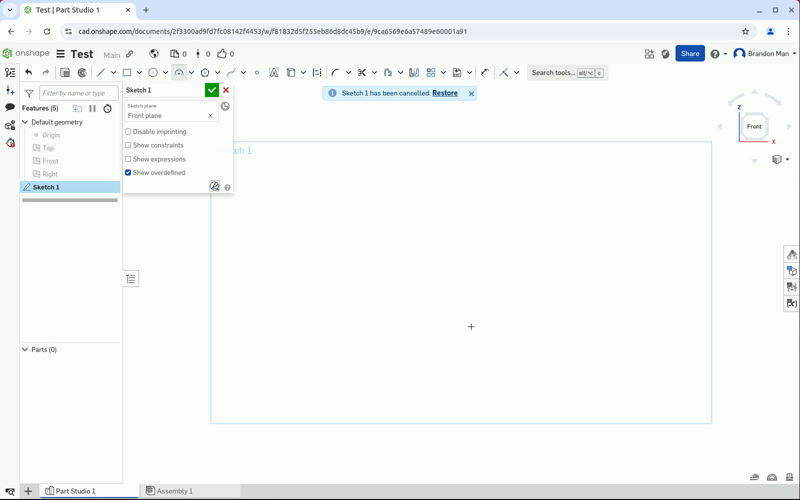
key_down(shift)
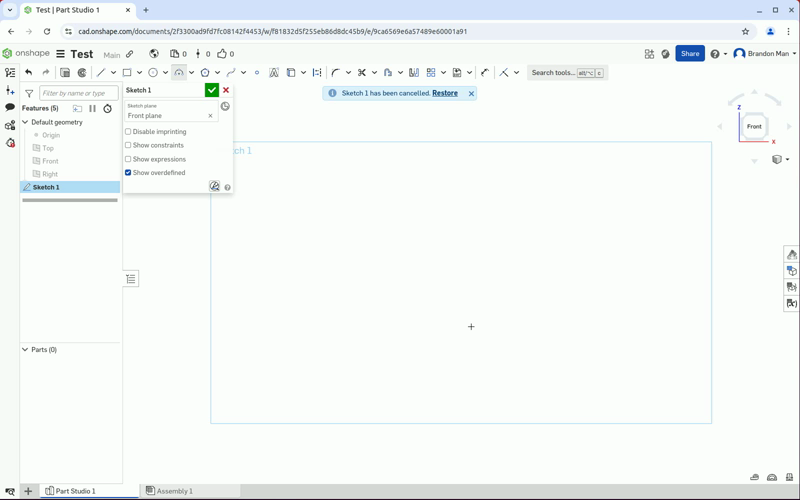
mouse_move(492, 347)
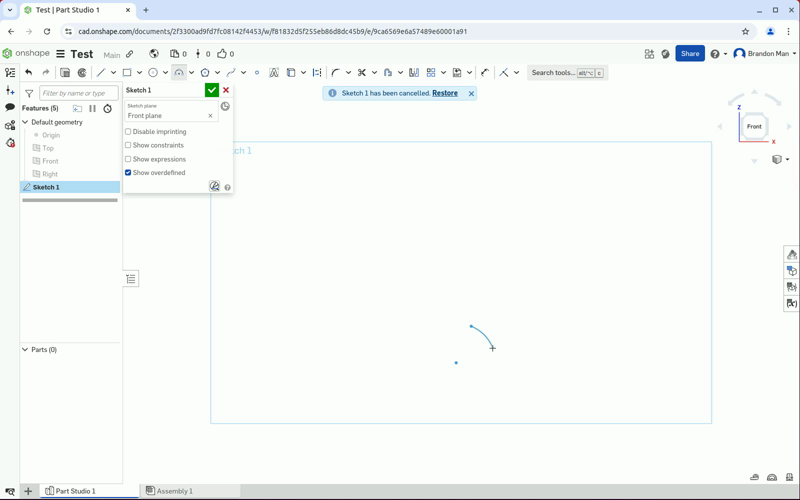
click(492, 347)
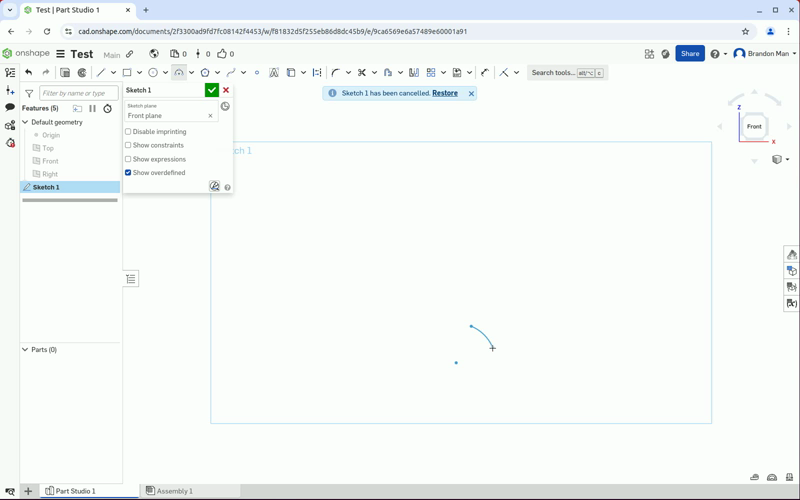
mouse_move(486, 332)
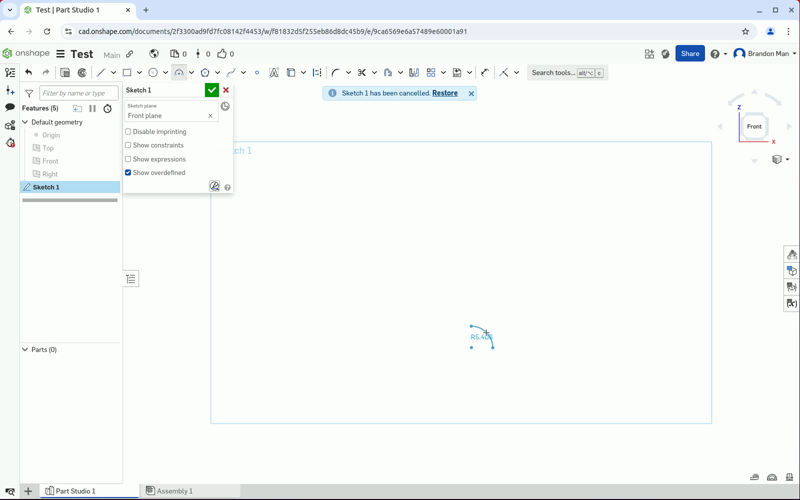
click(486, 332)
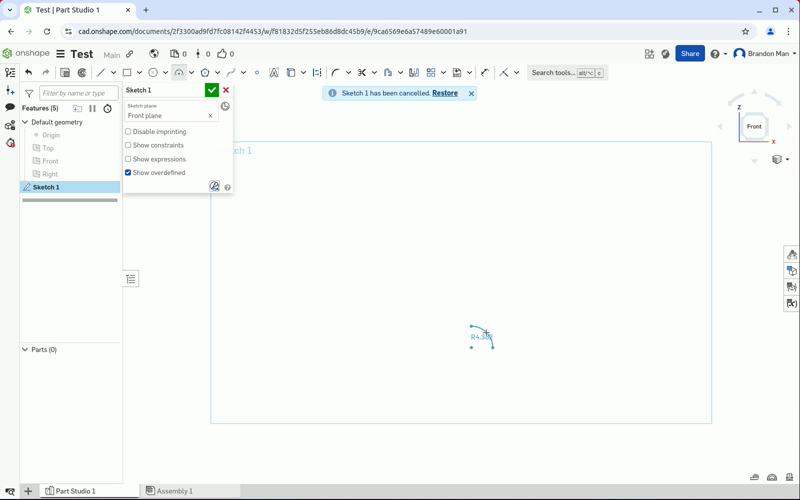
key_up(shift)
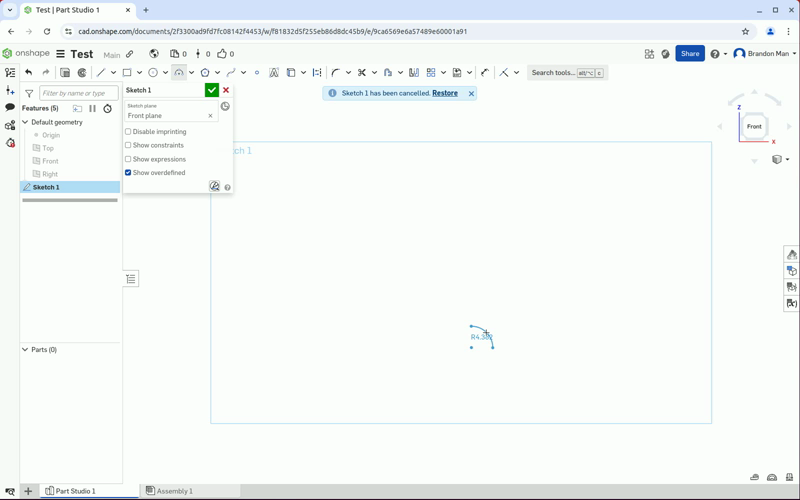
key(esc)
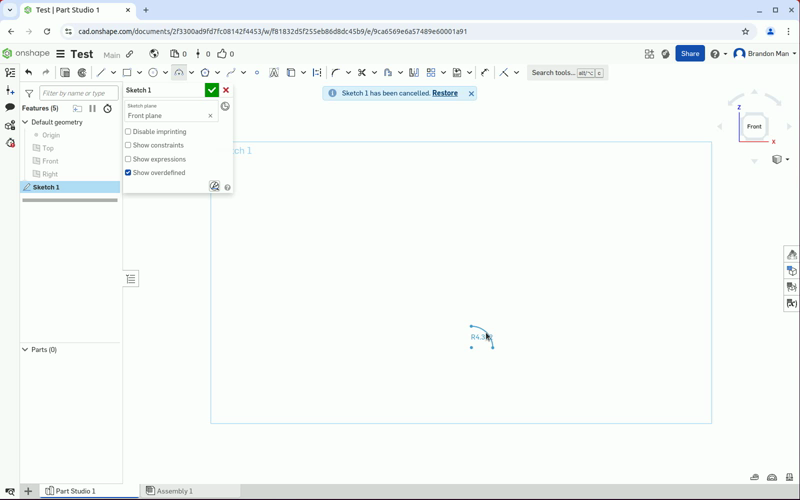
key(l)
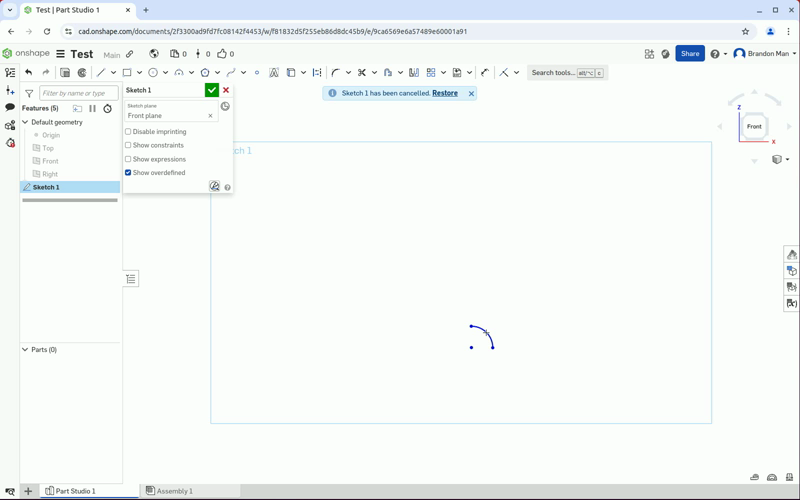
mouse_move(492, 347)
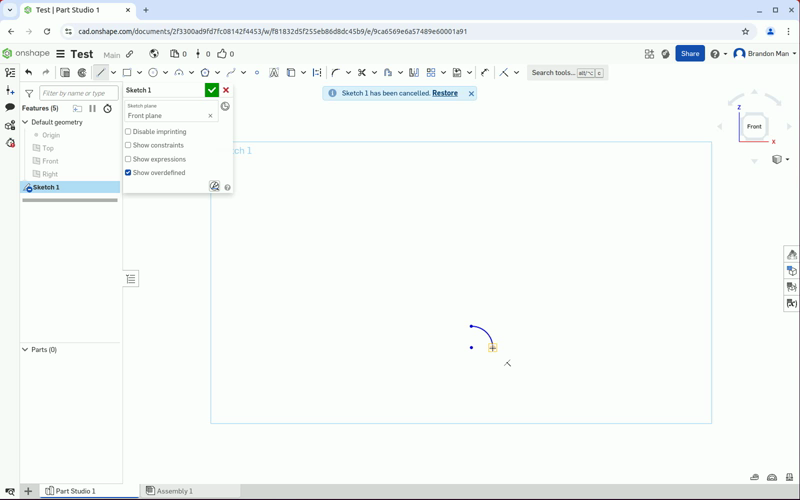
click(492, 347)
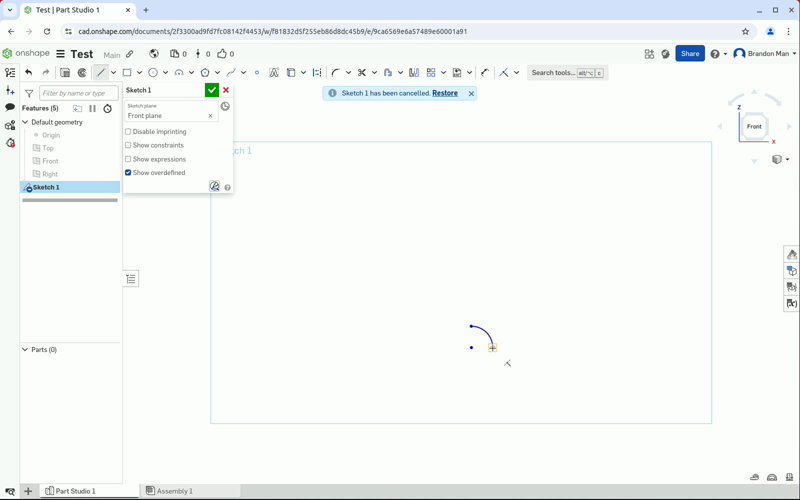
key_down(shift)
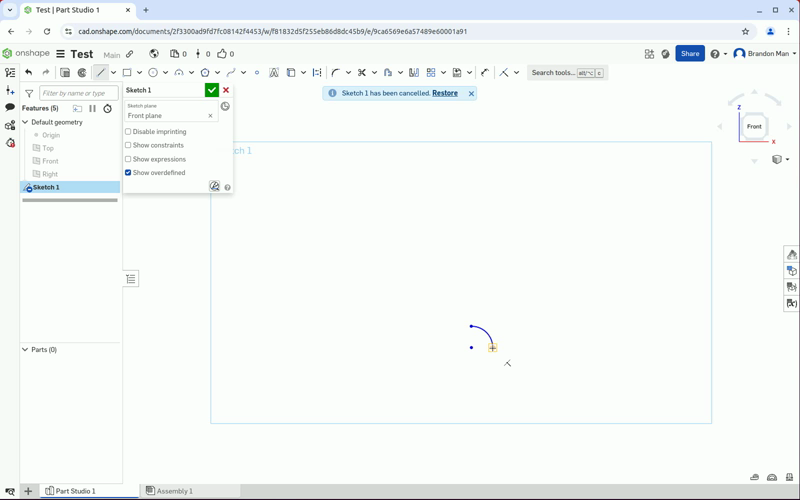
mouse_move(522, 347)
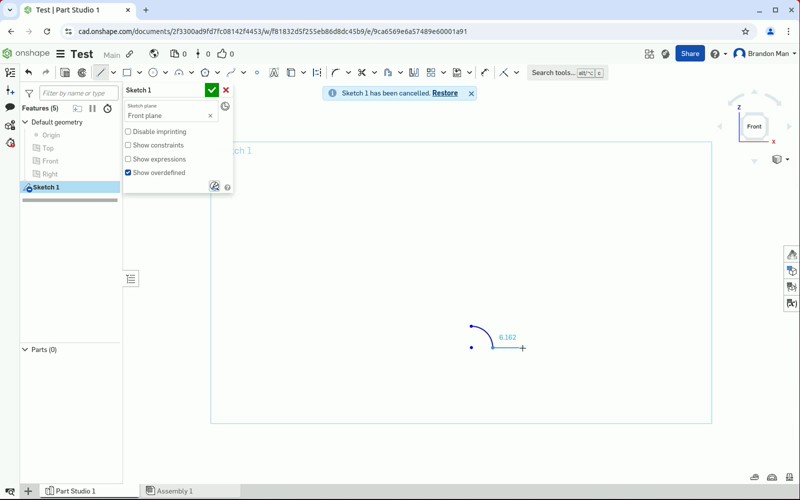
mouse_move(499, 347)
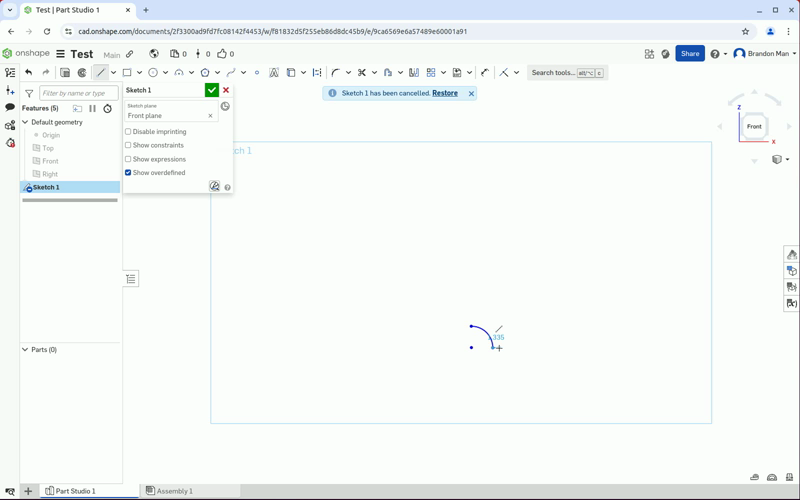
scroll(6)
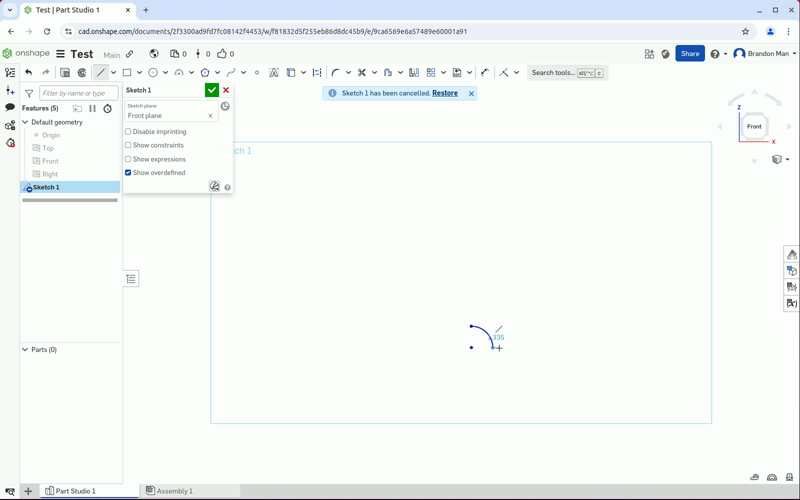
scroll(6)
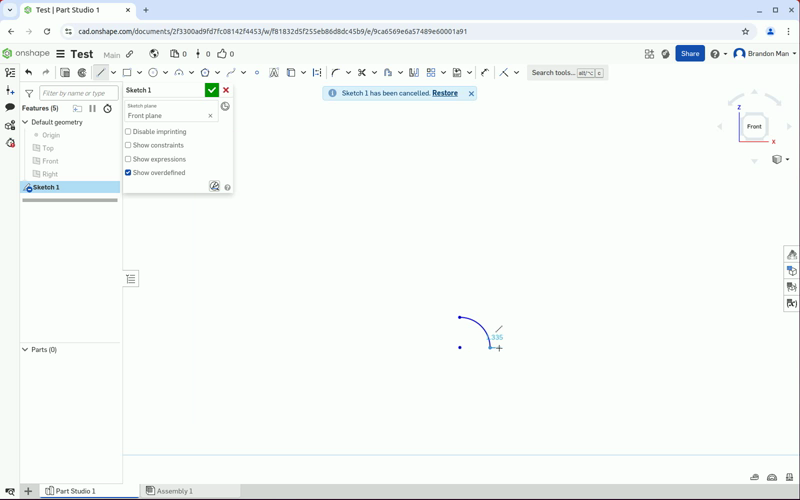
scroll(6)
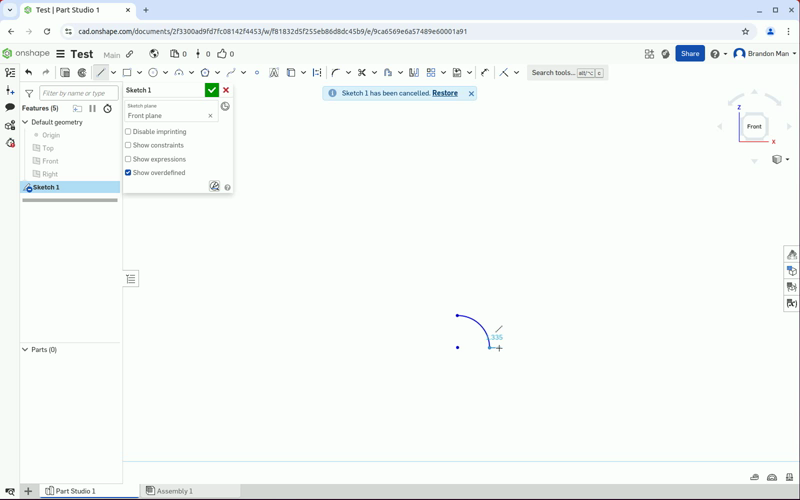
scroll(6)
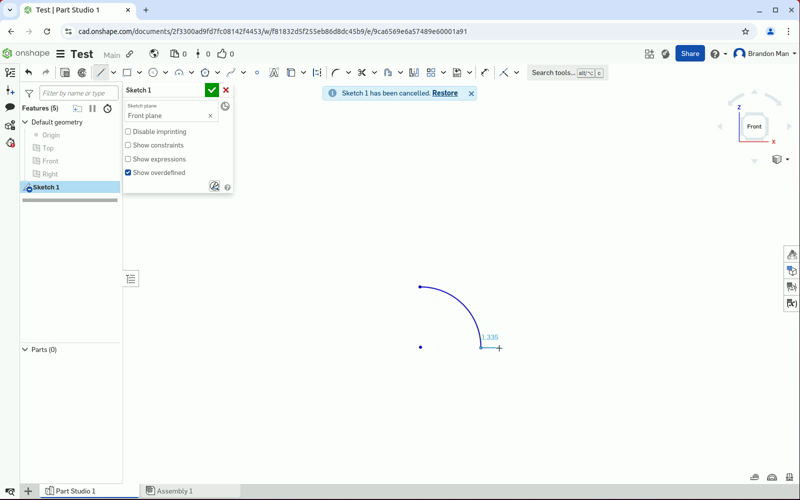
scroll(6)
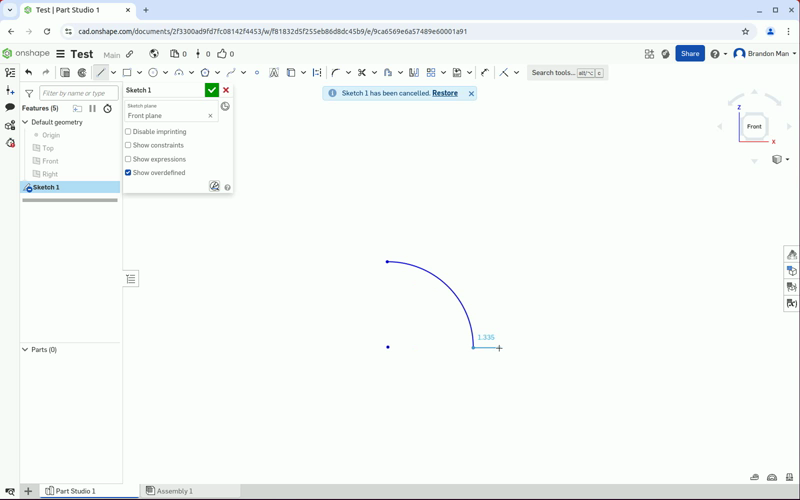
scroll(6)
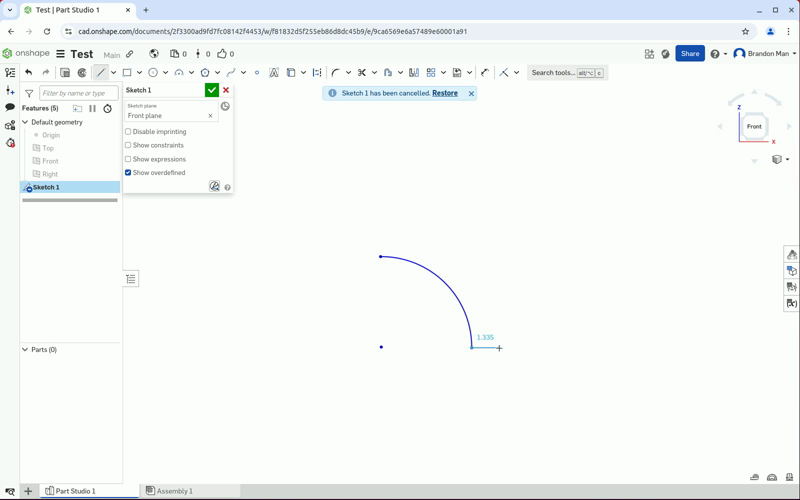
scroll(6)
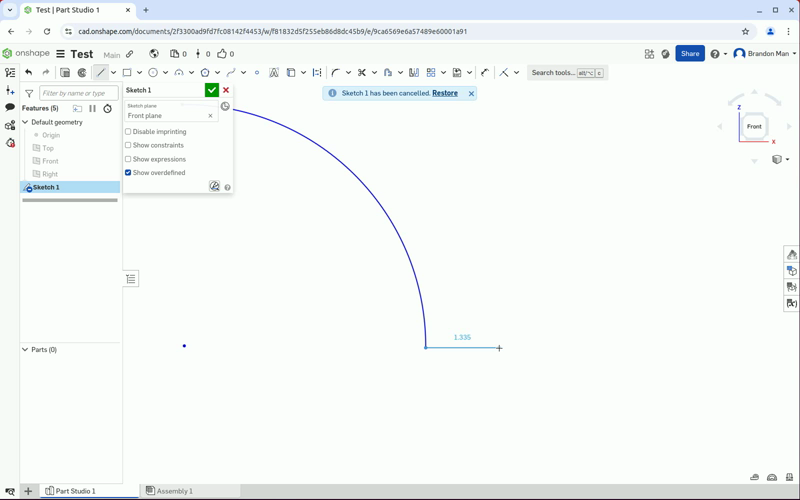
click(499, 347)
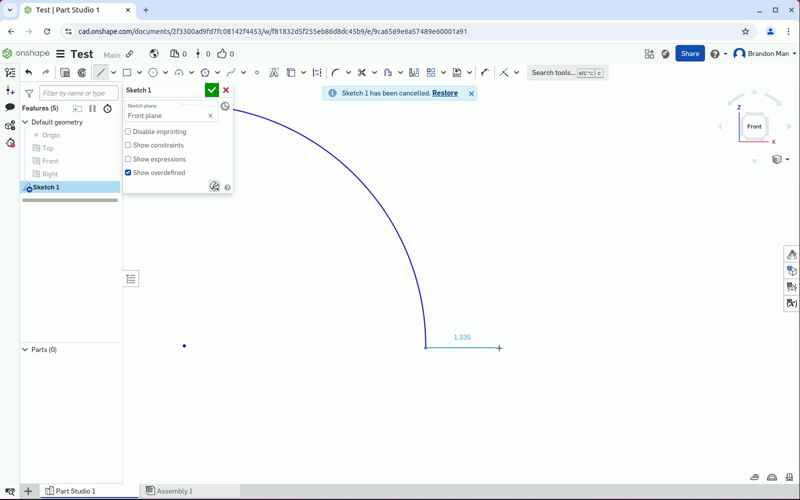
scroll(-6)
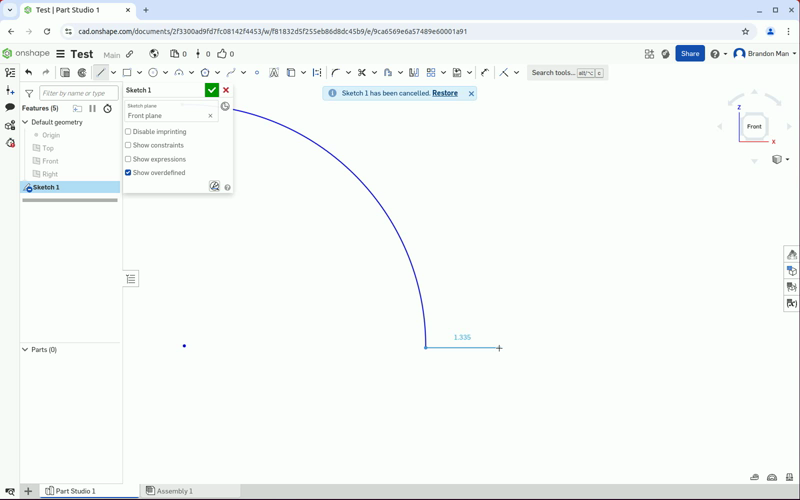
scroll(-6)
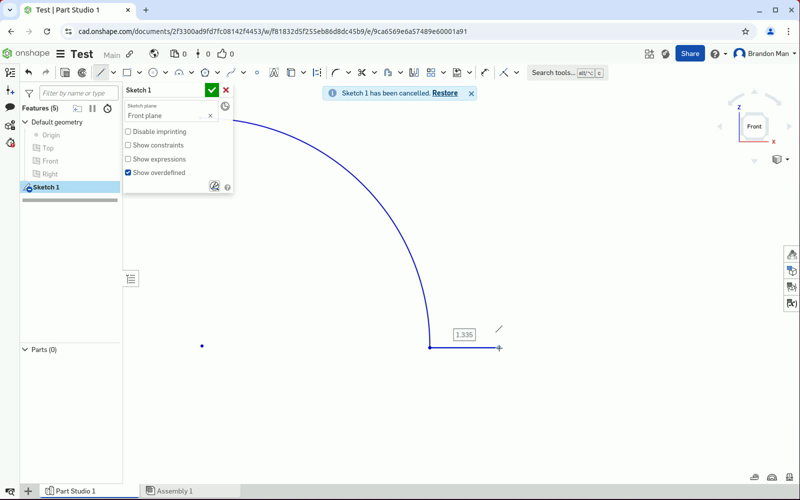
scroll(-6)
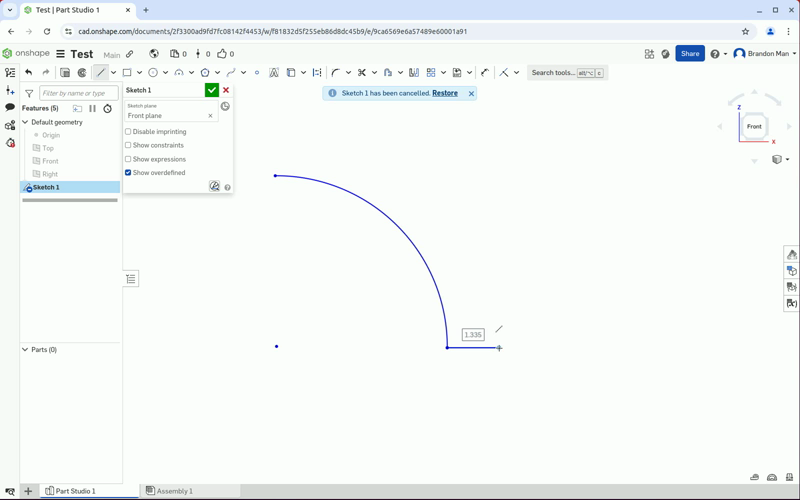
scroll(-6)
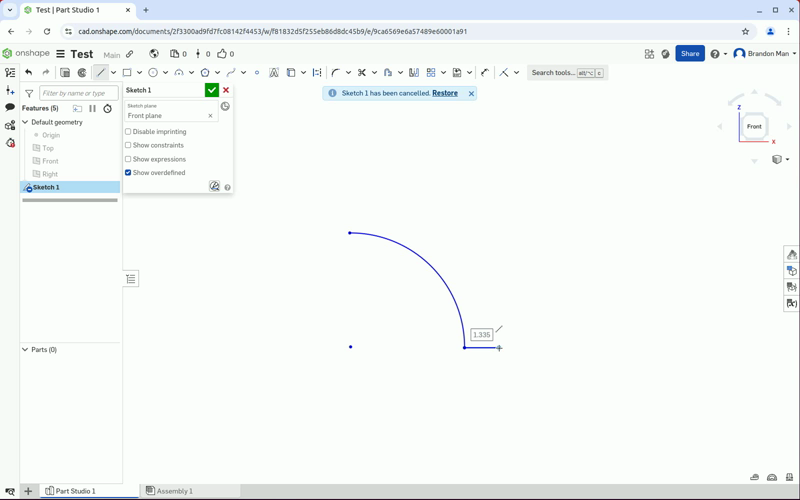
scroll(-6)
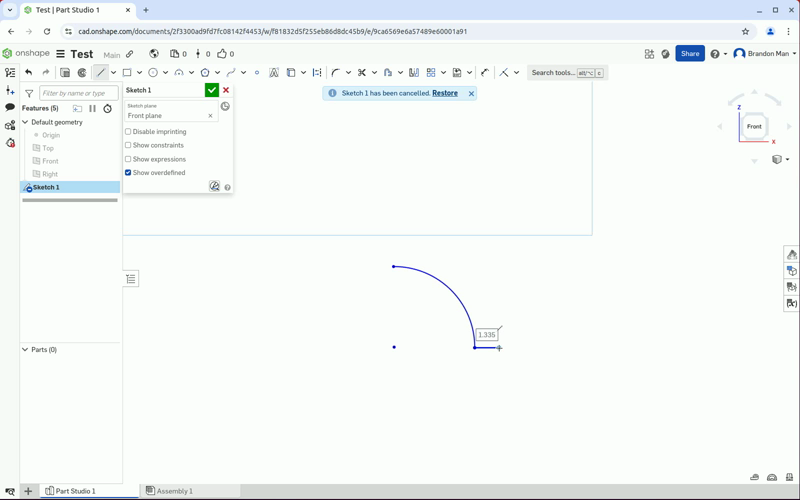
scroll(-6)
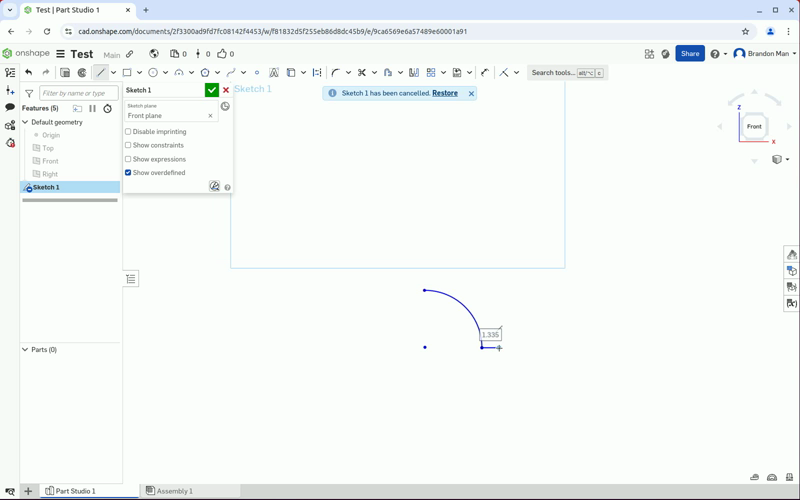
scroll(-6)
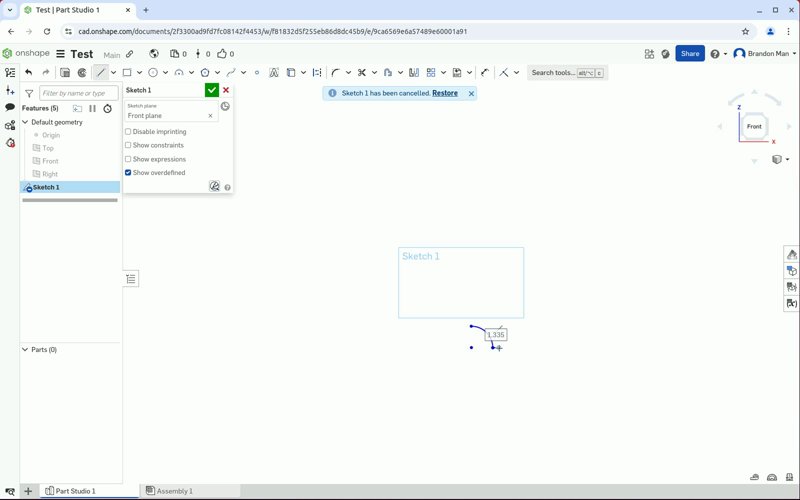
key_up(shift)
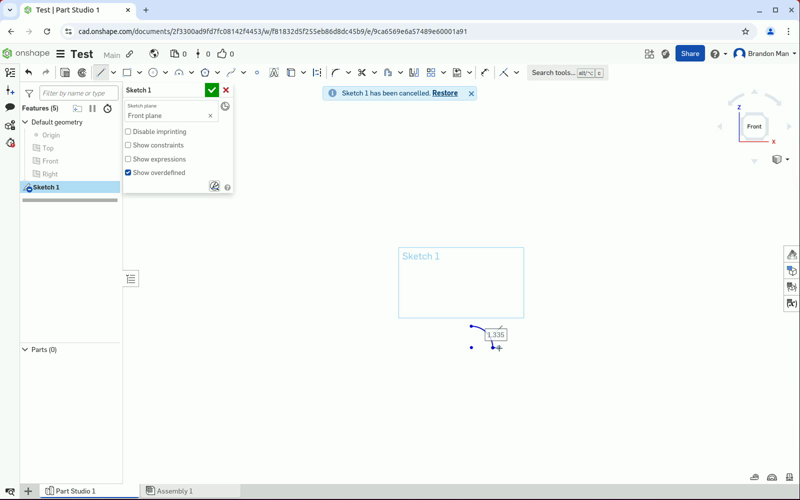
key_down(shift)
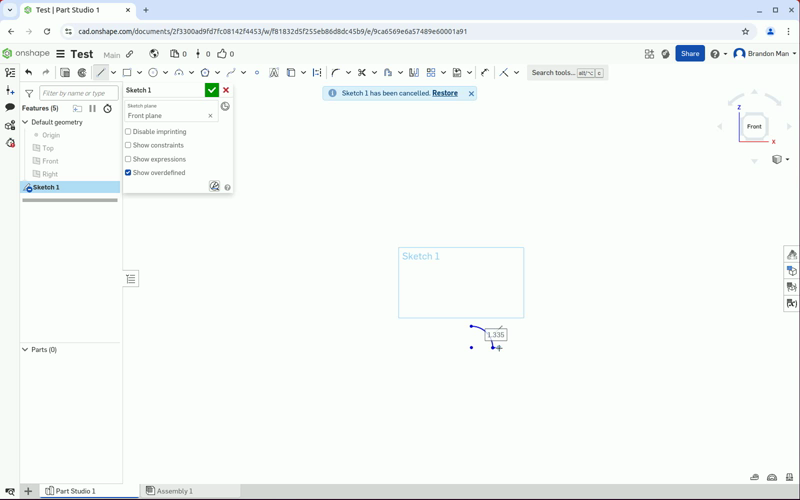
mouse_move(529, 347)
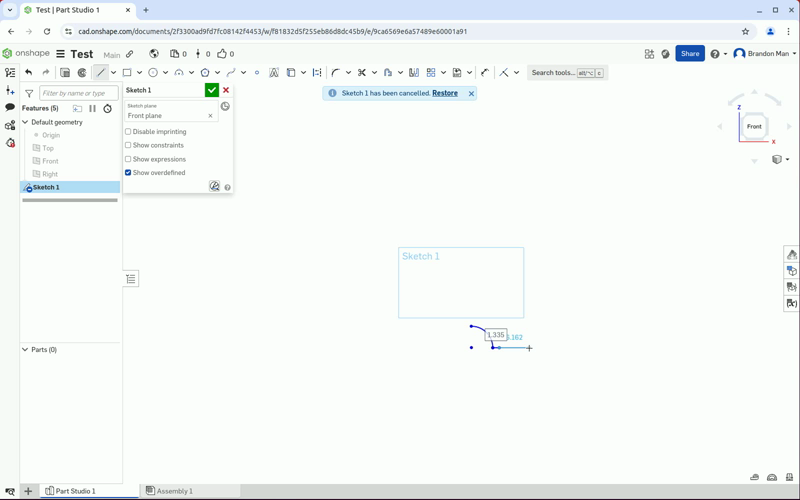
mouse_move(499, 315)
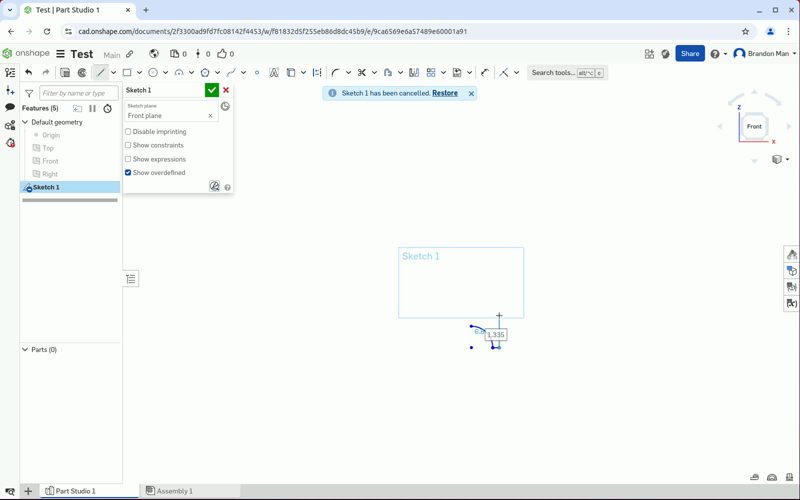
click(499, 315)
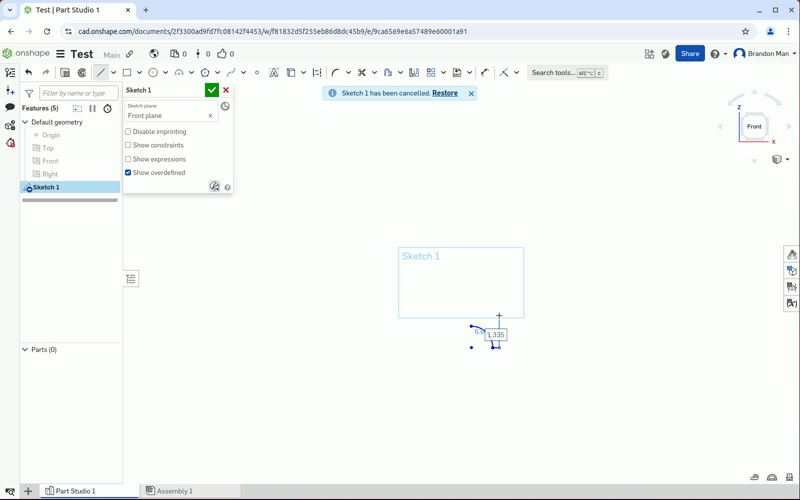
key_up(shift)
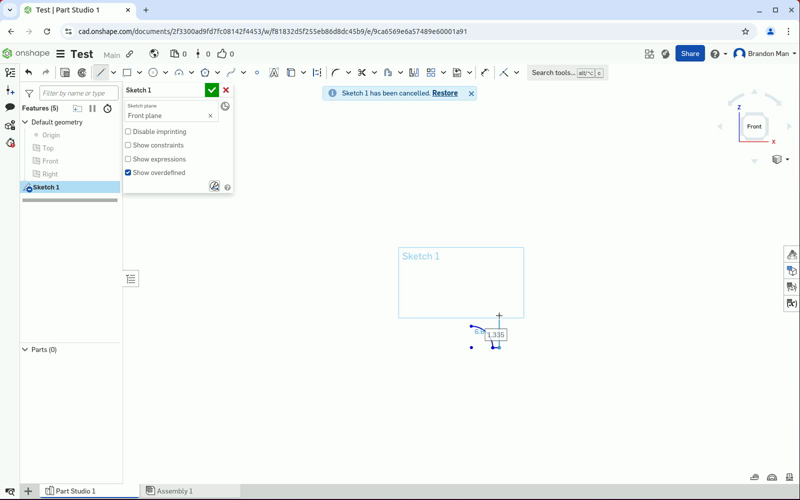
key_down(shift)
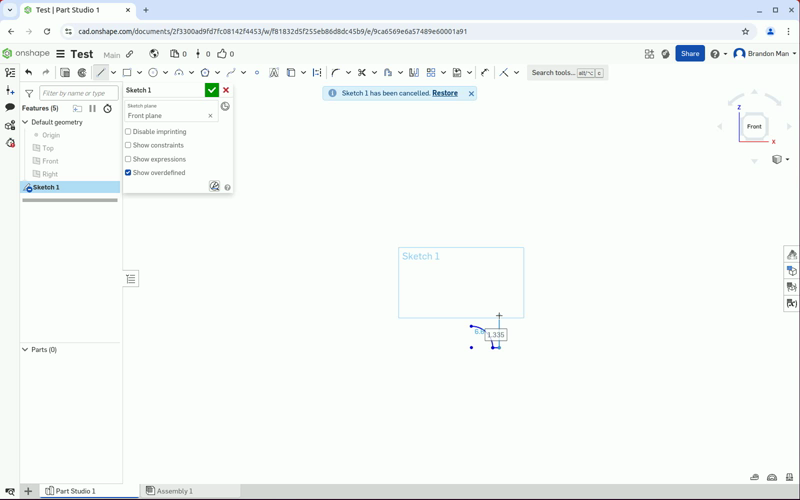
mouse_move(529, 315)
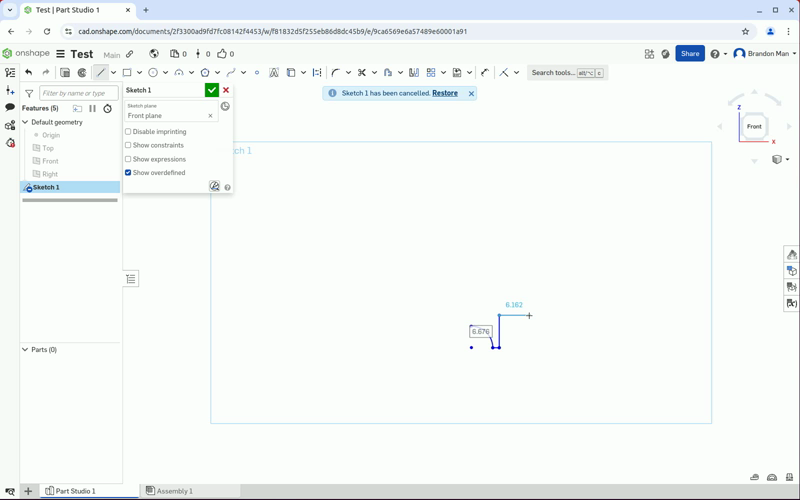
mouse_move(471, 315)
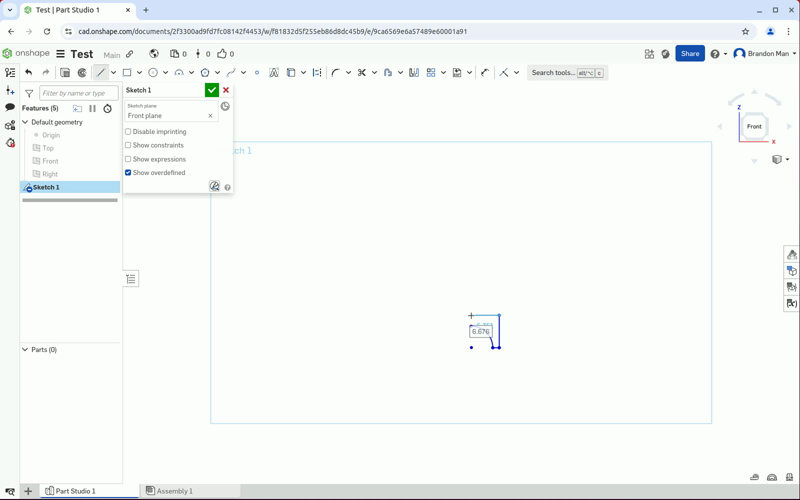
click(471, 315)
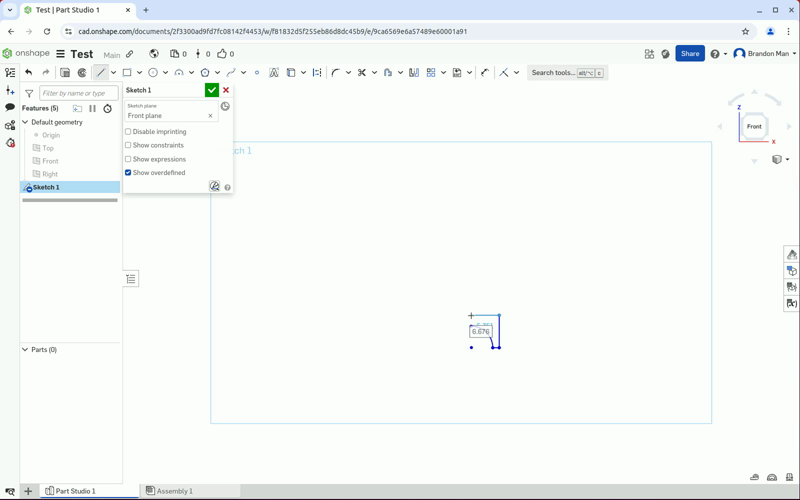
key_up(shift)
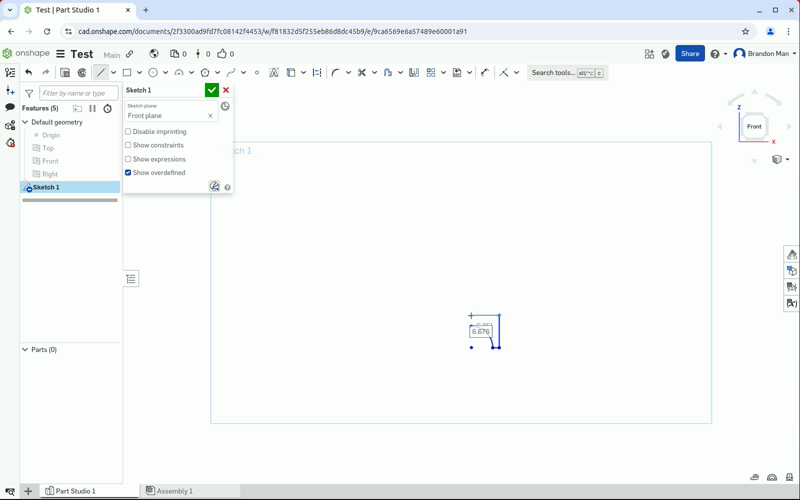
mouse_move(501, 315)
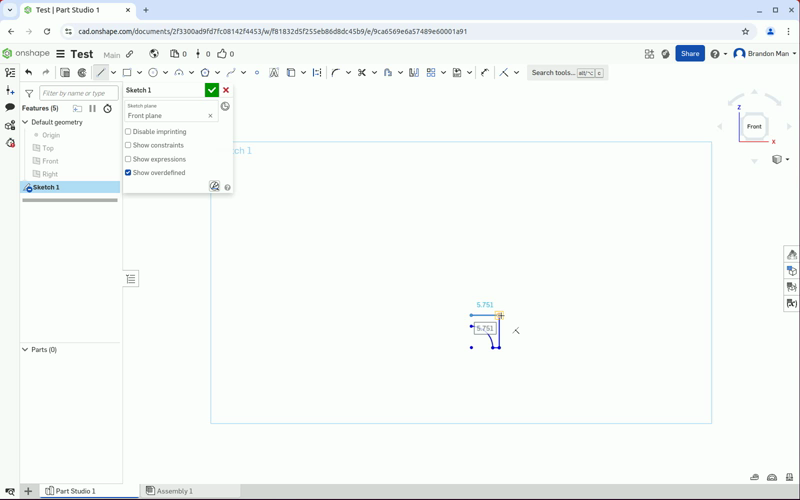
key_down(shift)
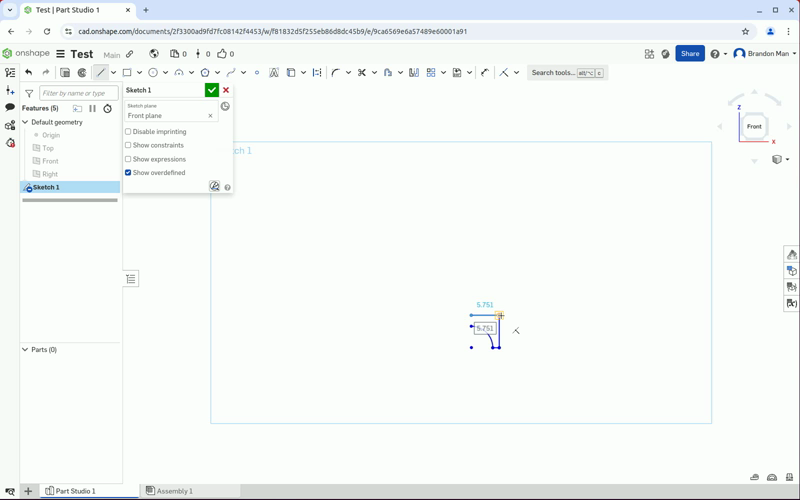
mouse_move(471, 326)
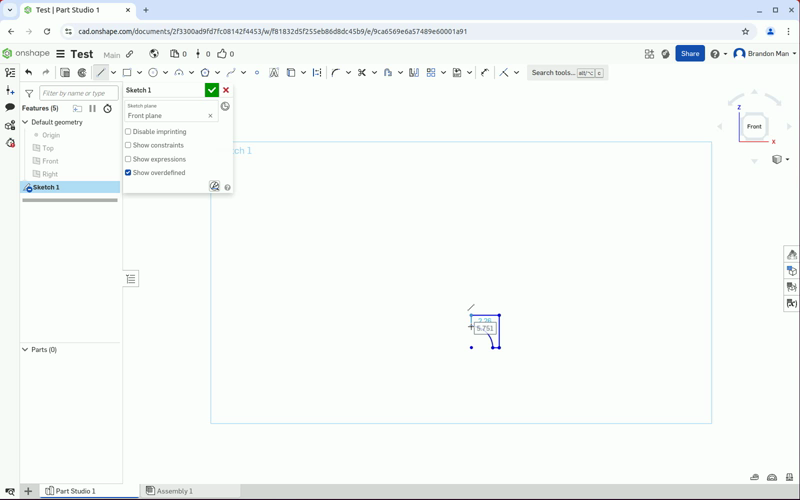
key_up(shift)
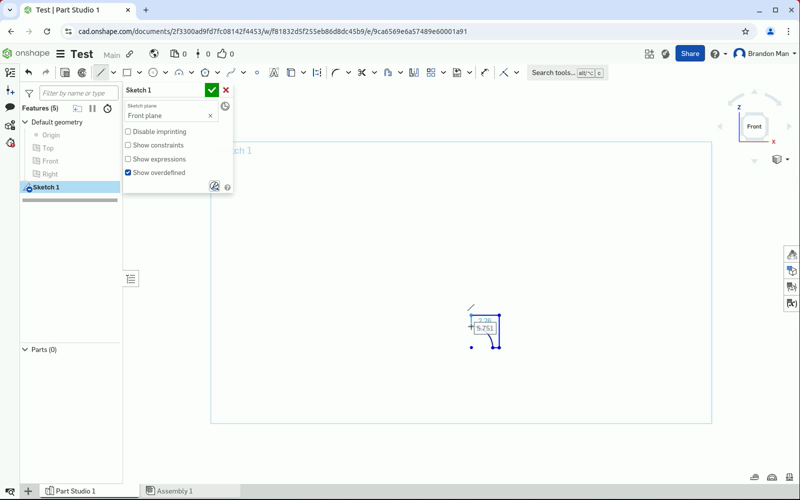
click(471, 326)
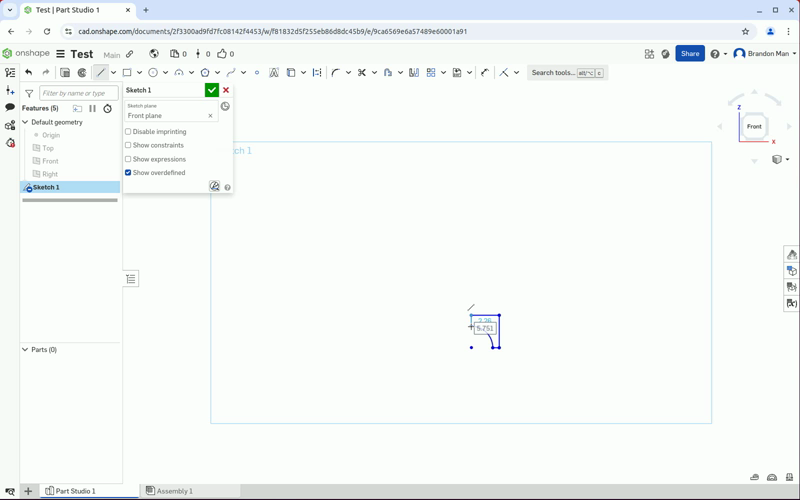
key(esc)
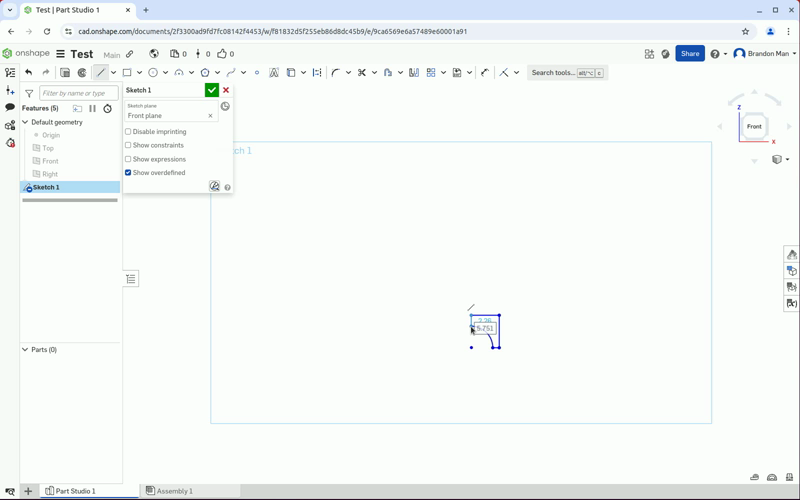
mouse_move(477, 317)
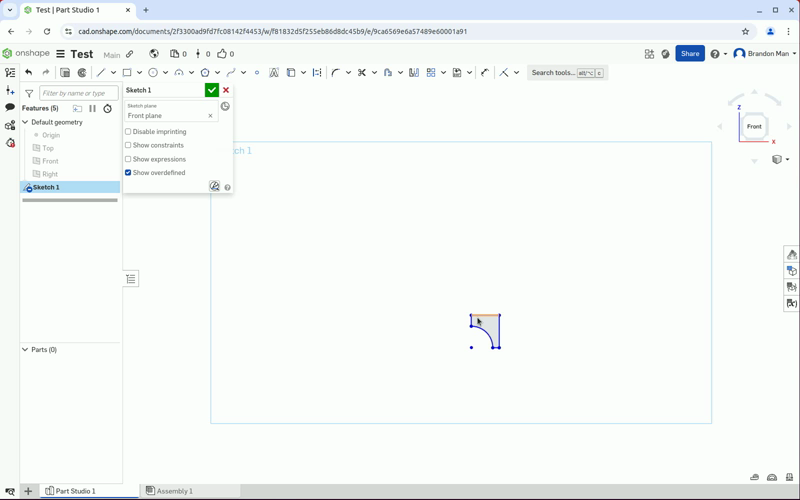
scroll(6)
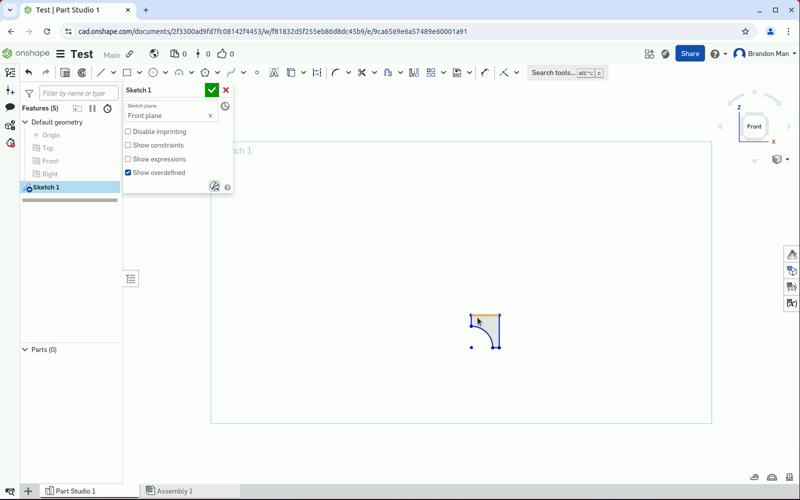
scroll(6)
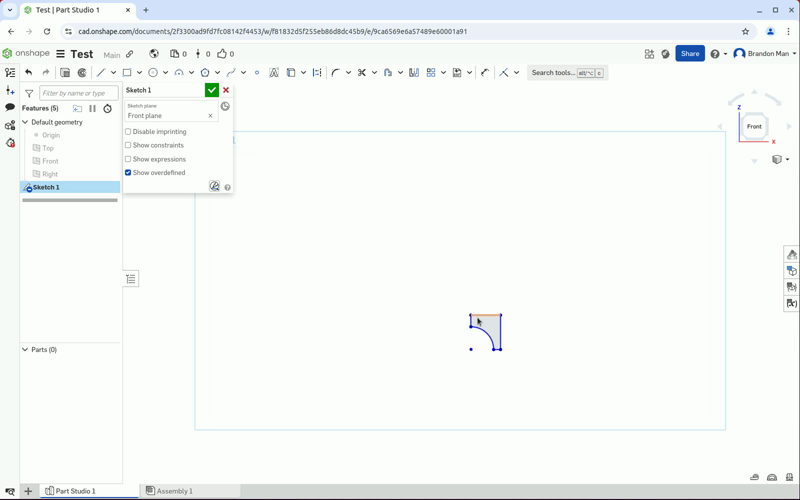
scroll(6)
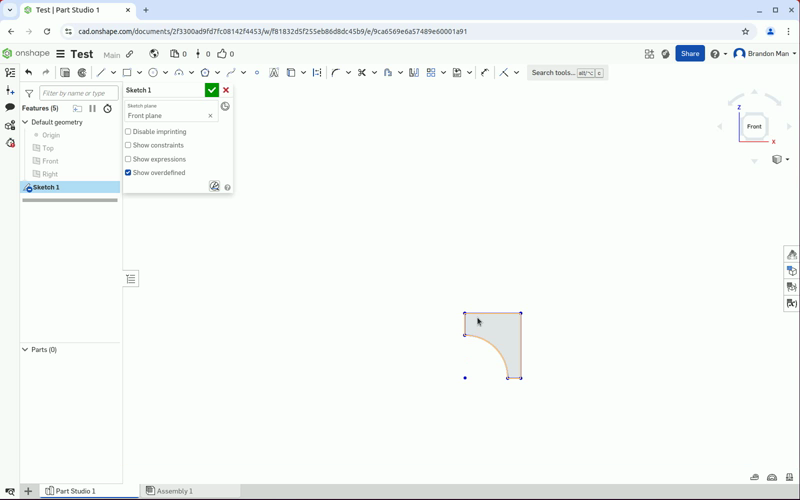
scroll(6)
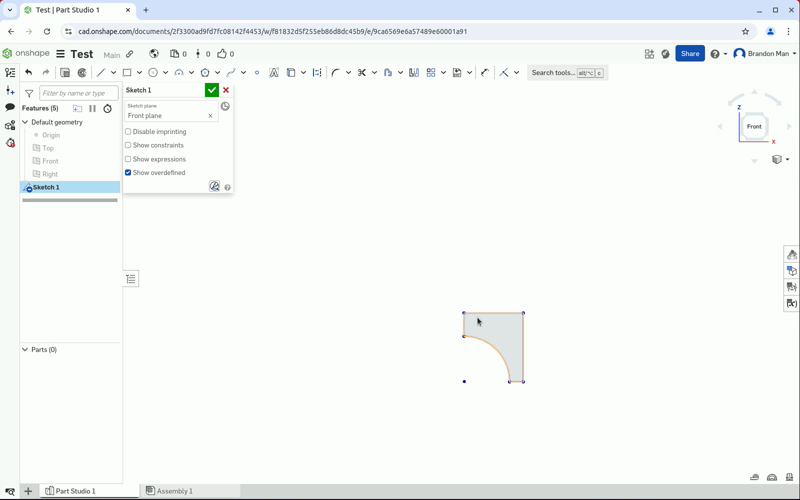
scroll(6)
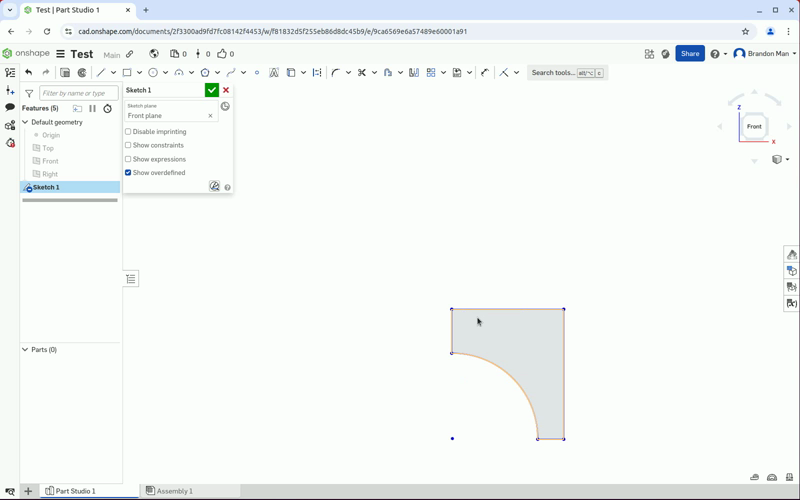
scroll(6)
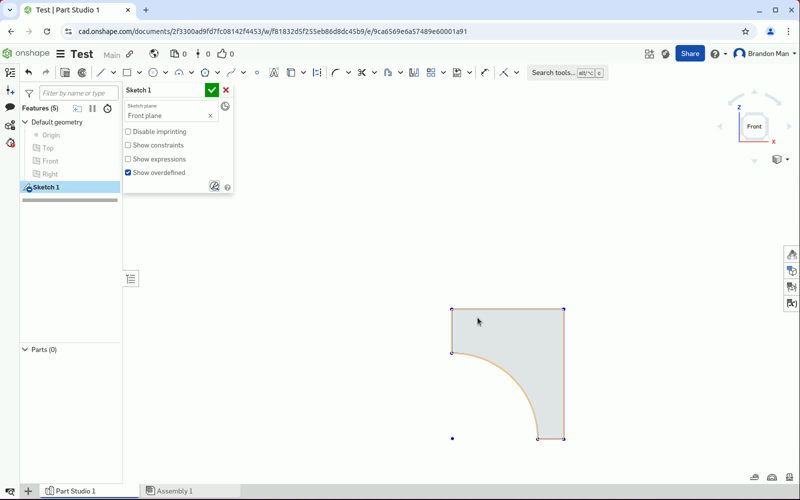
scroll(6)
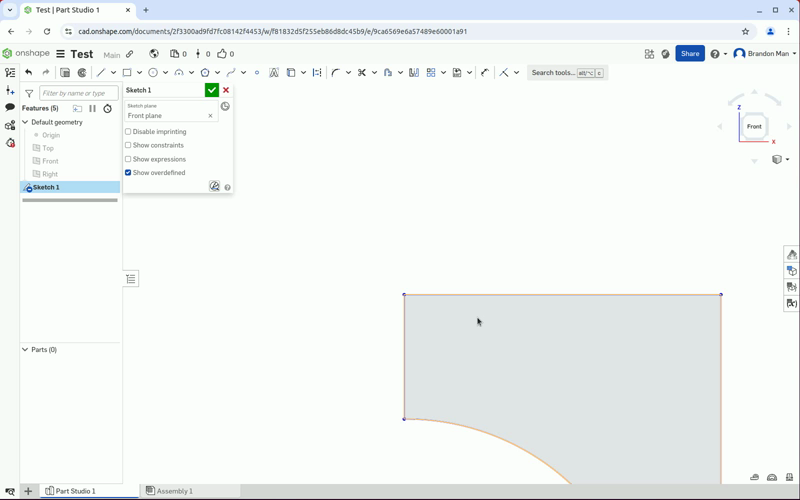
click(477, 317)
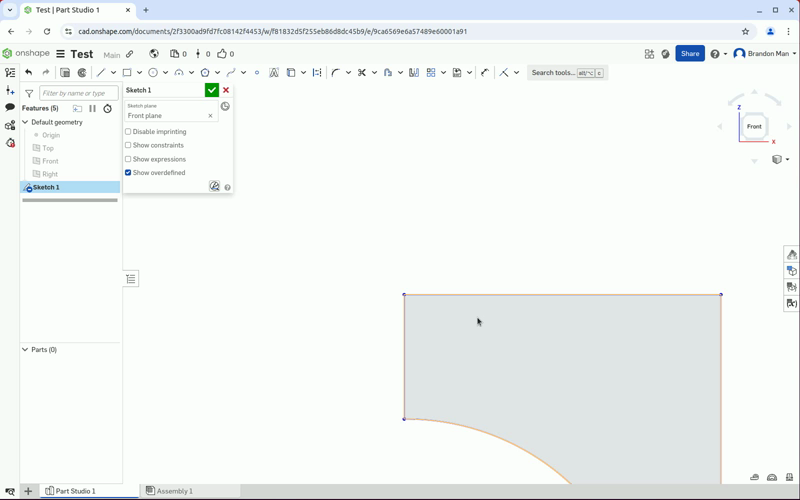
scroll(-6)
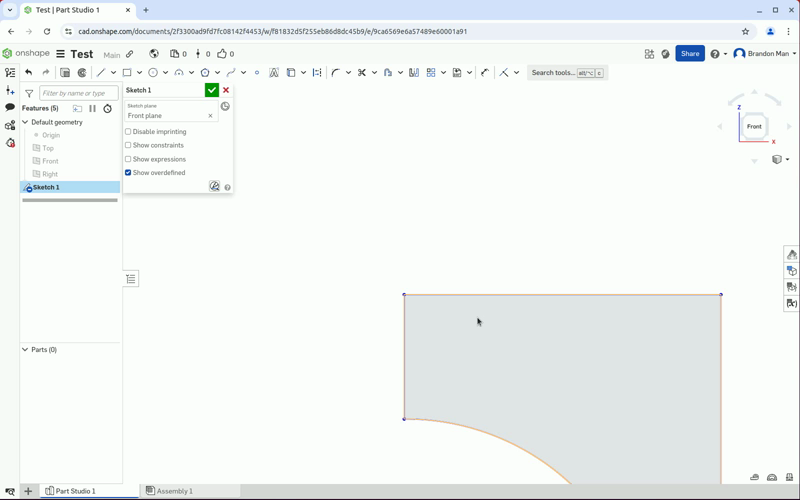
scroll(-6)
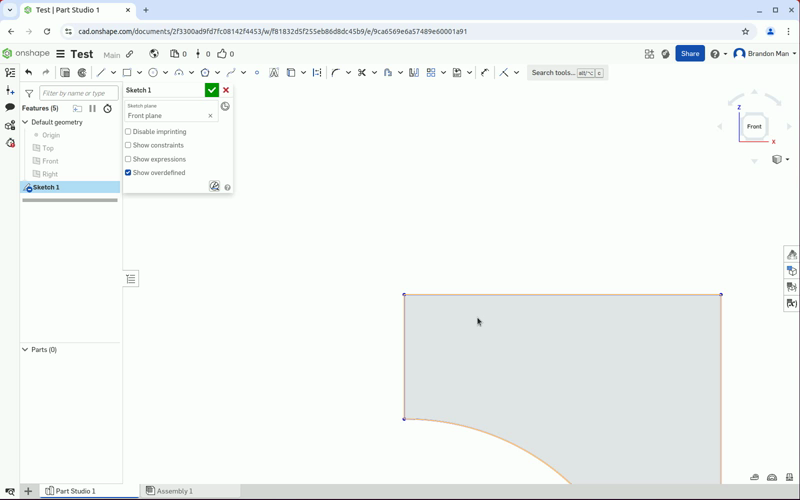
scroll(-6)
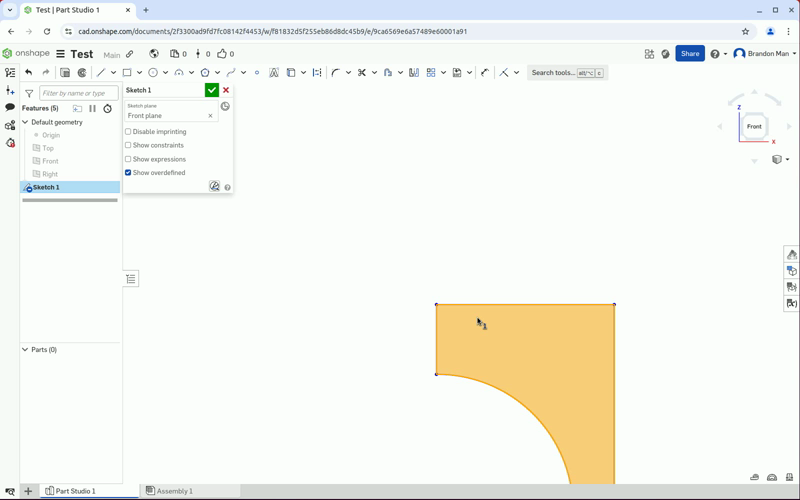
scroll(-6)
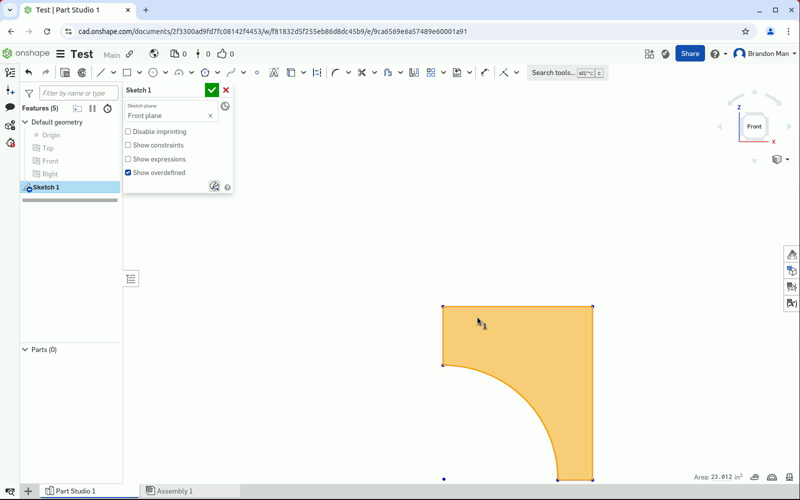
scroll(-6)
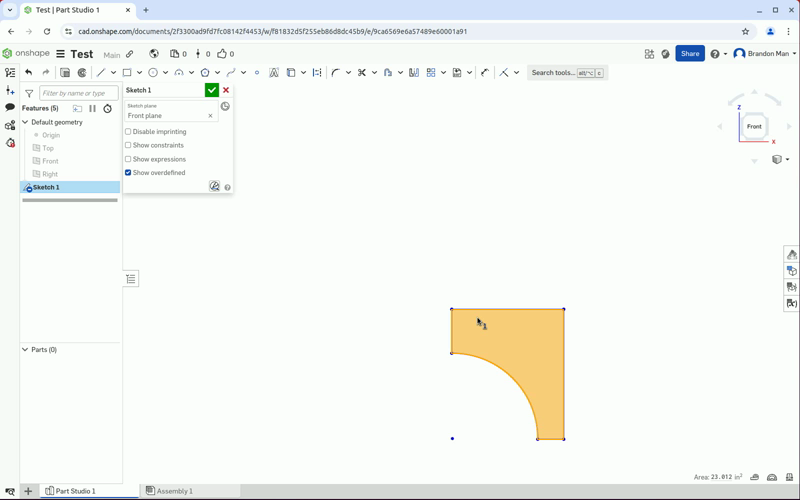
scroll(-6)
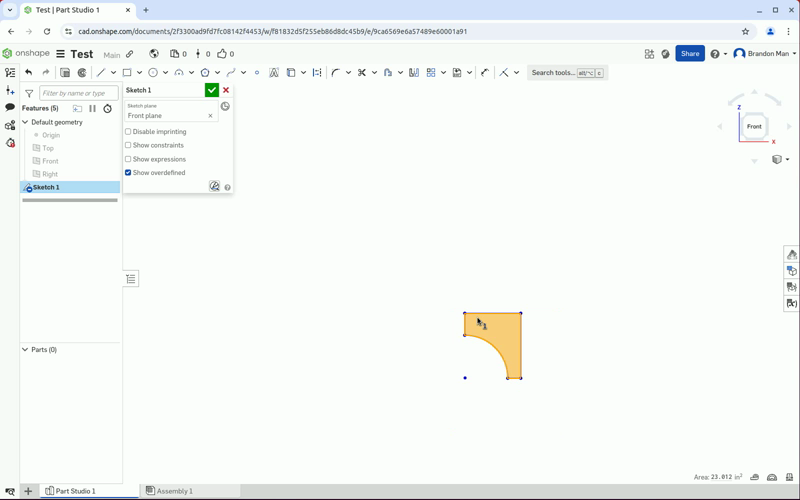
scroll(-6)
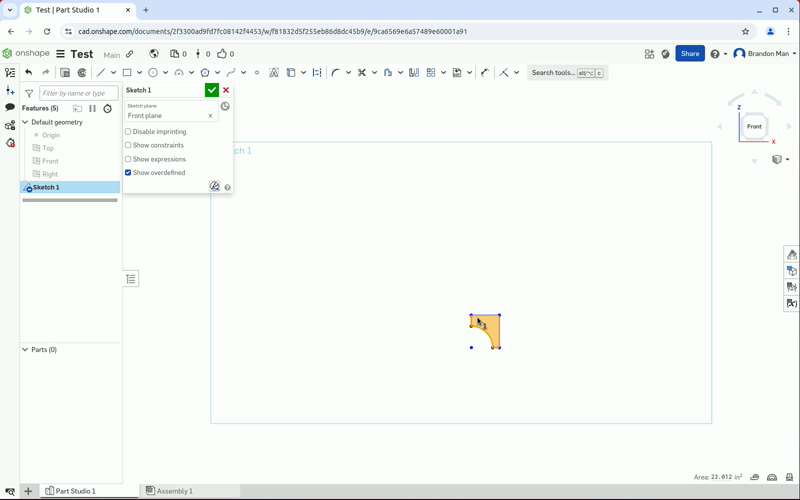
mouse_move(73, 352)
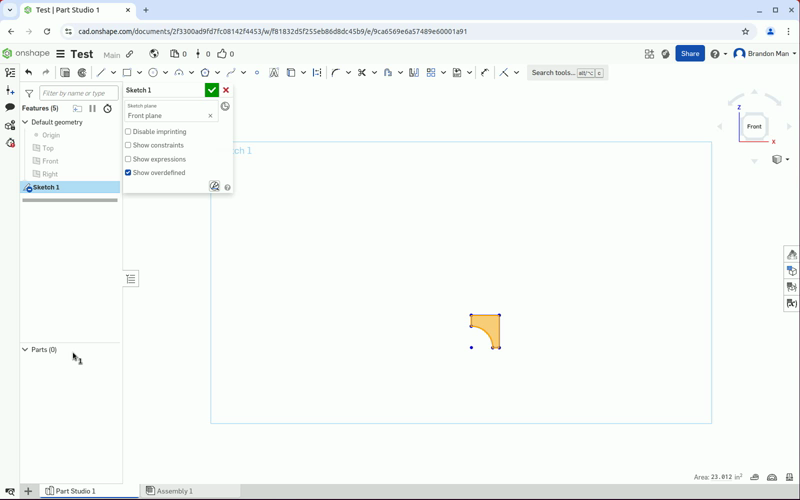
key(shift+y)
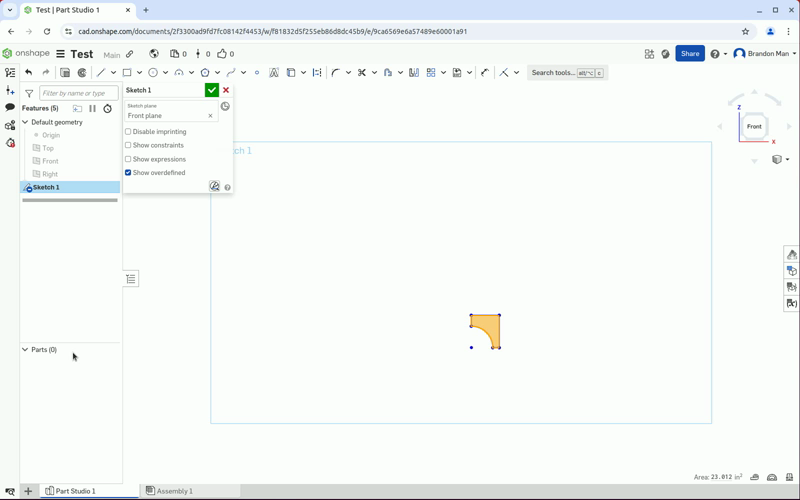
key(shift+e)
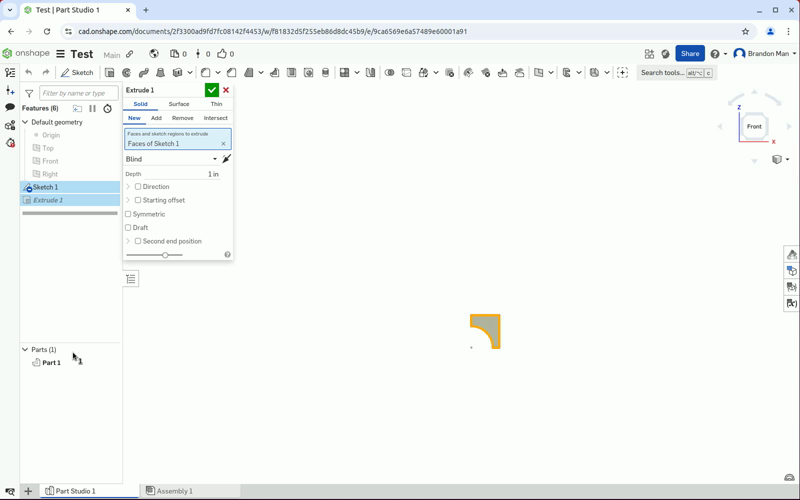
mouse_move(143, 106)
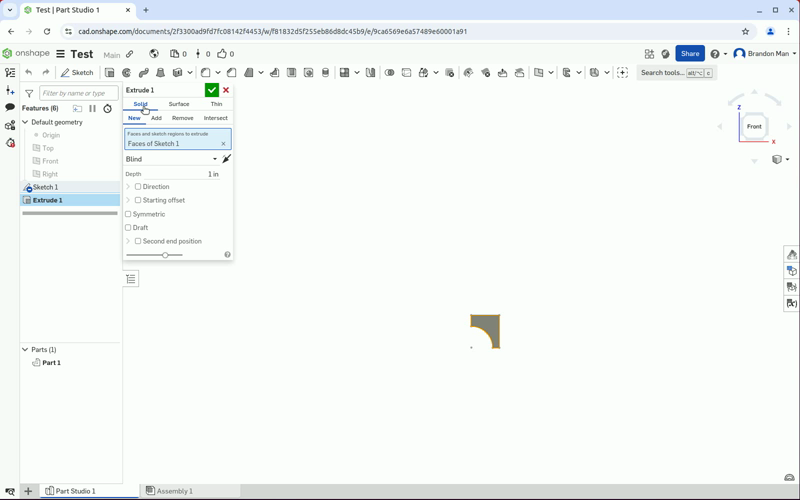
click(143, 106)
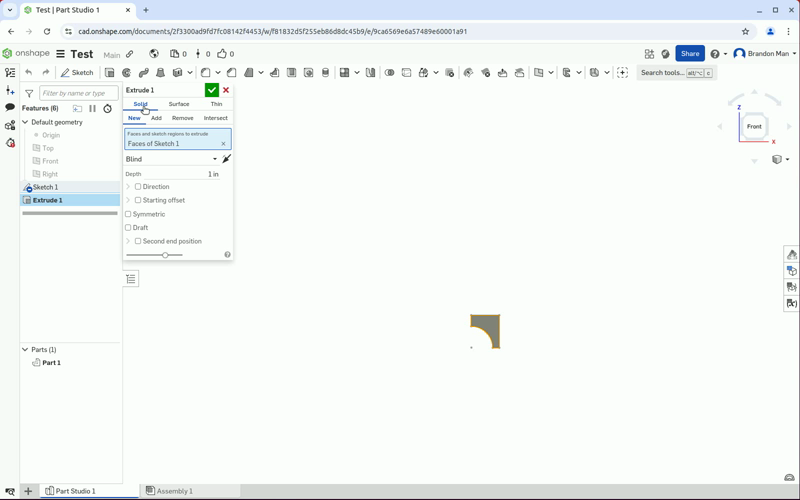
mouse_move(137, 120)
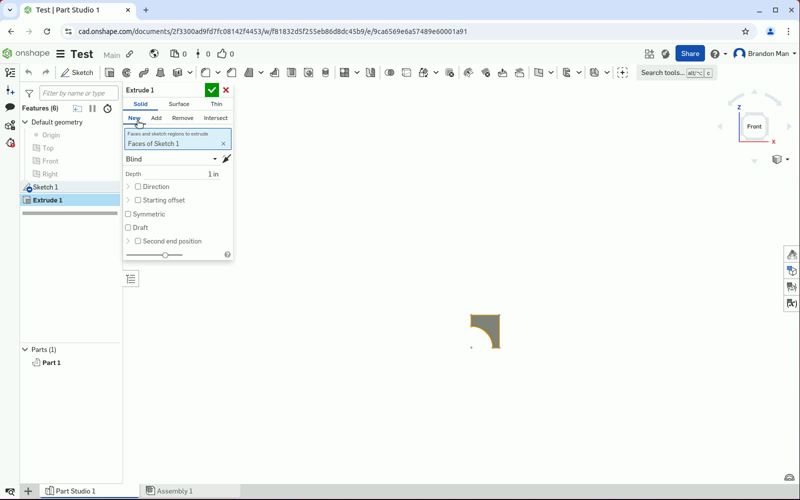
click(137, 120)
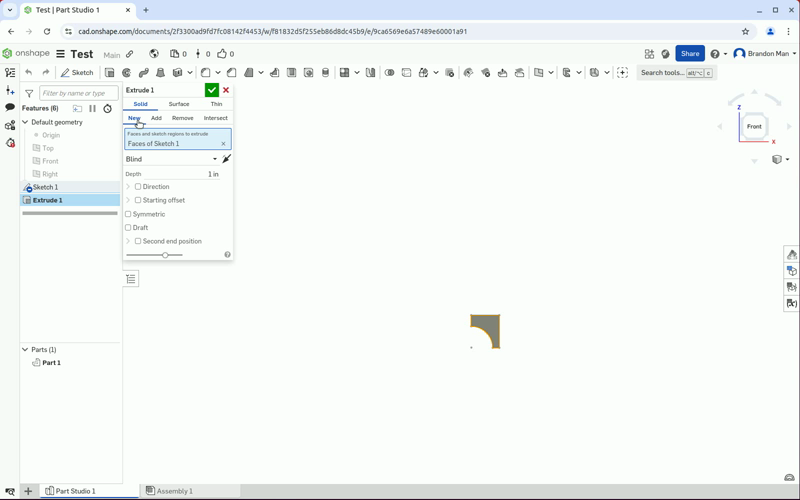
key(tab, 4)
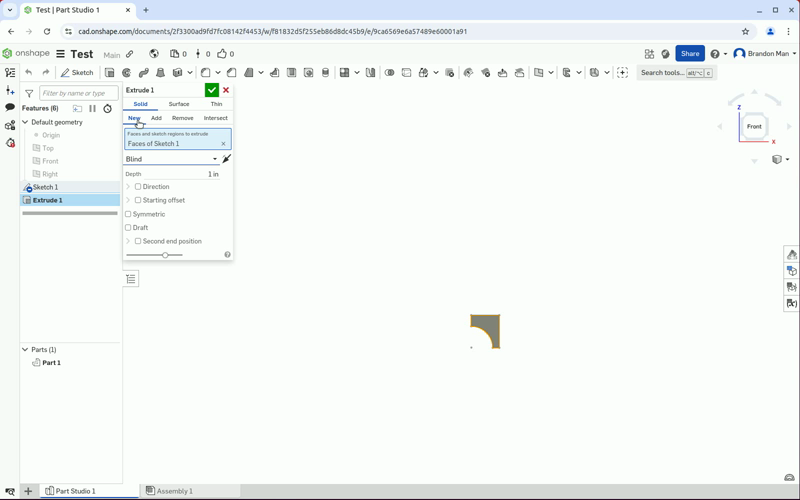
text(2.166)
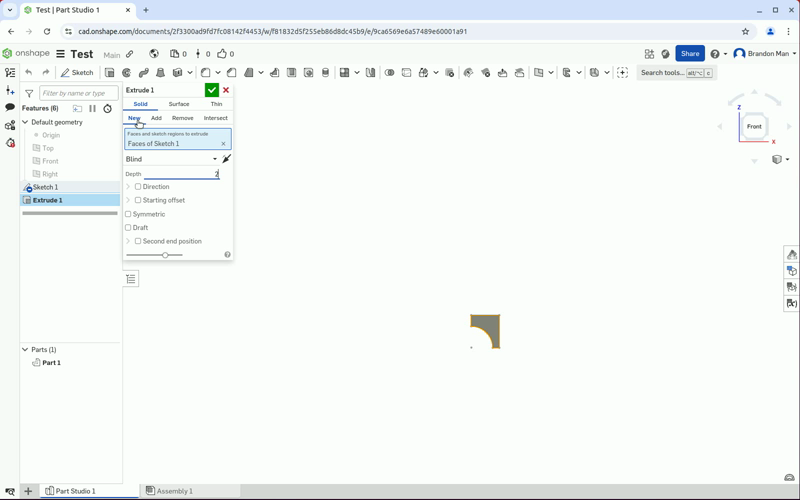
key(enter)
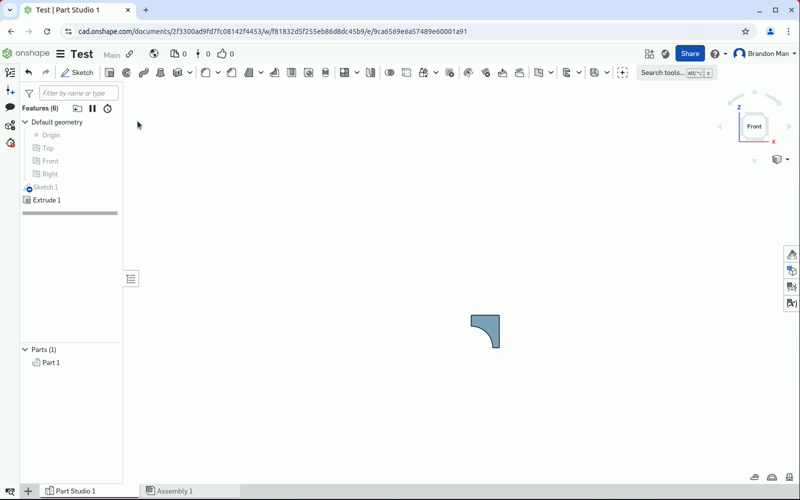
key(shift+h)
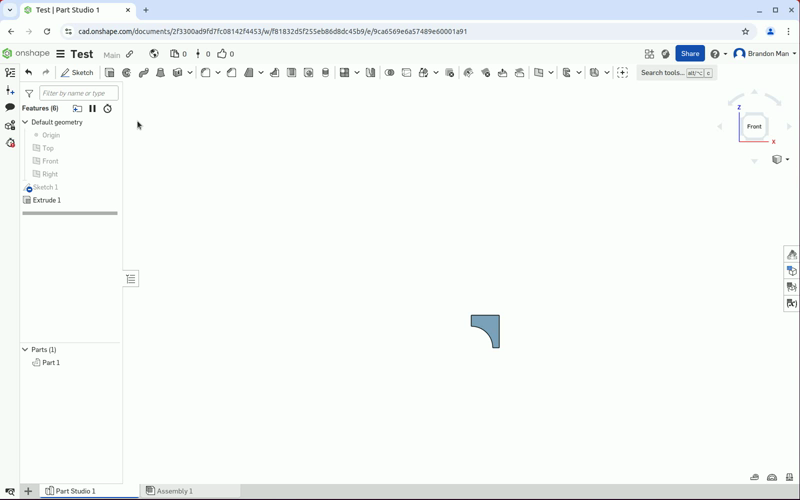
key(shift+h)
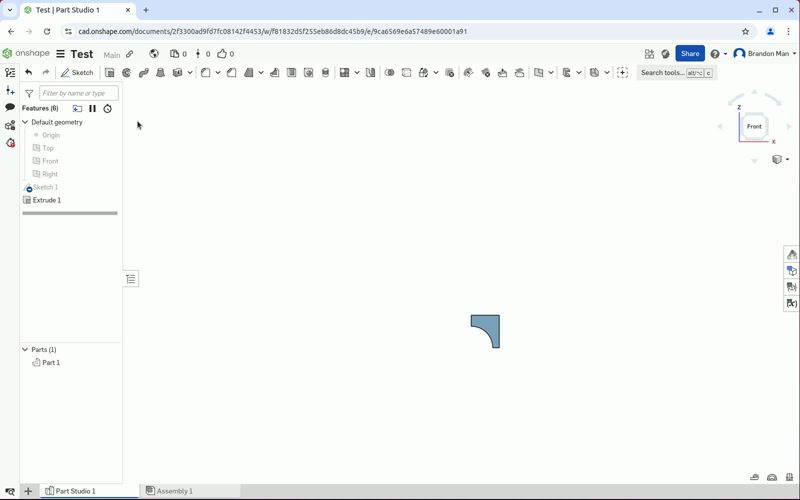
mouse_move(73, 189)
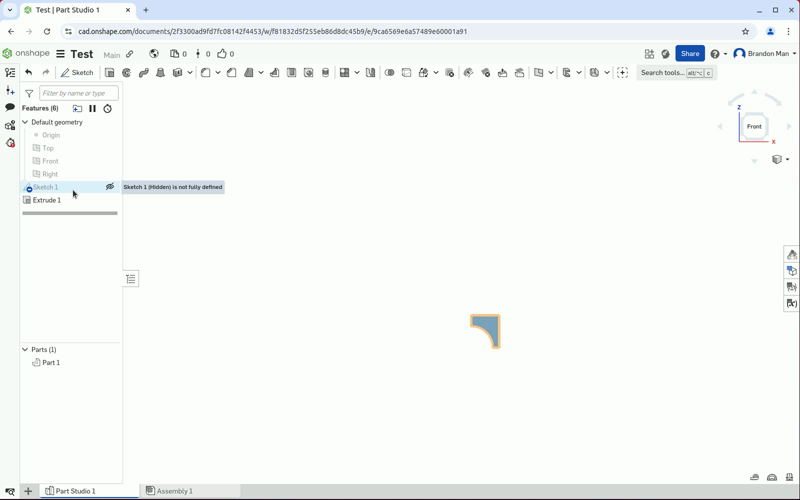
click(73, 189)
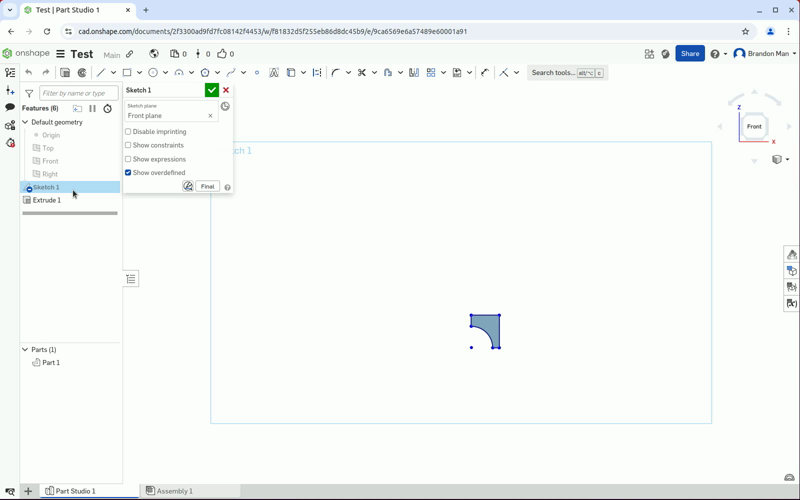
mouse_move(229, 92)
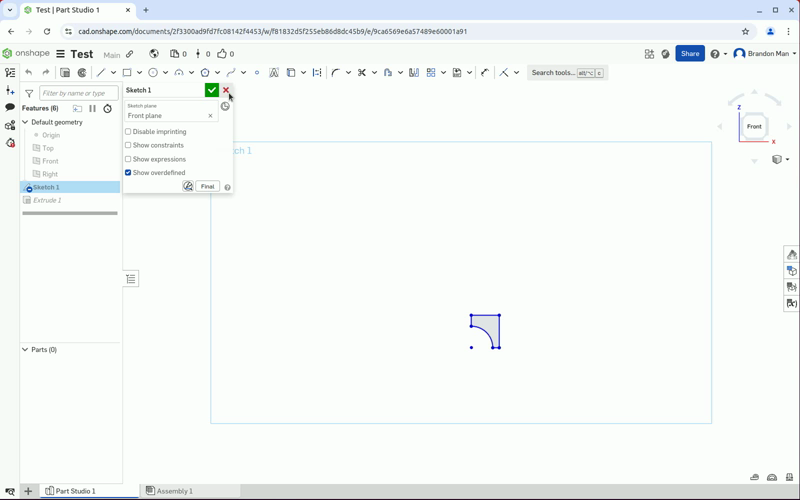
click(229, 92)
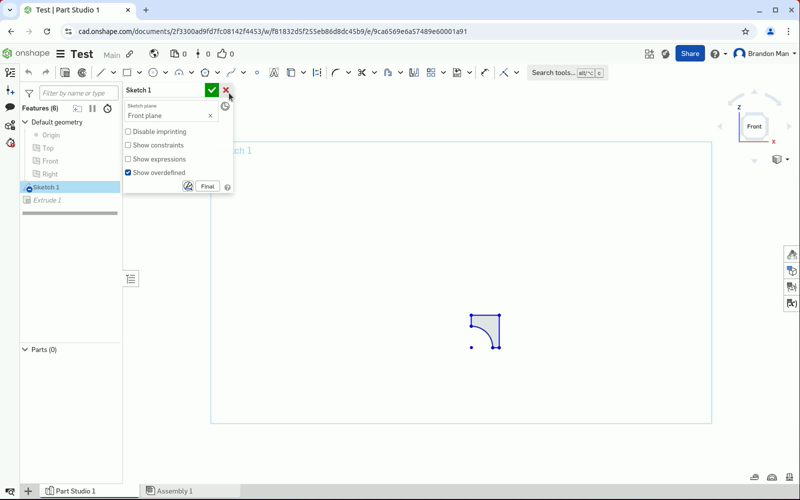
key(shift+s)
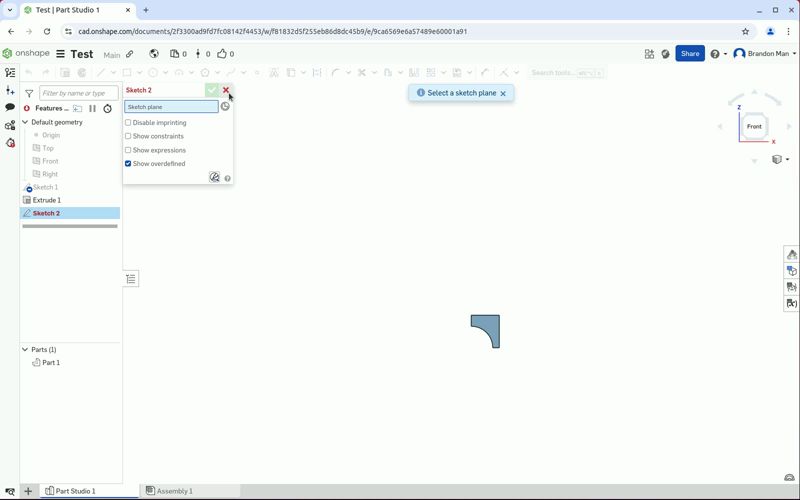
mouse_move(73, 163)
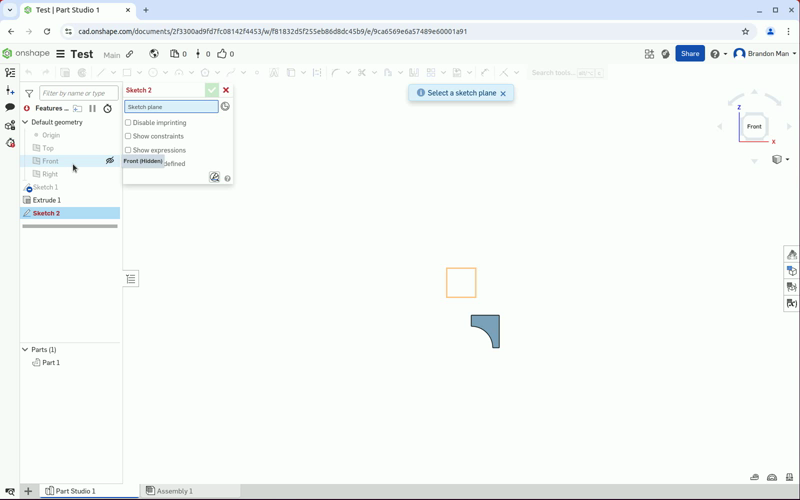
click(73, 163)
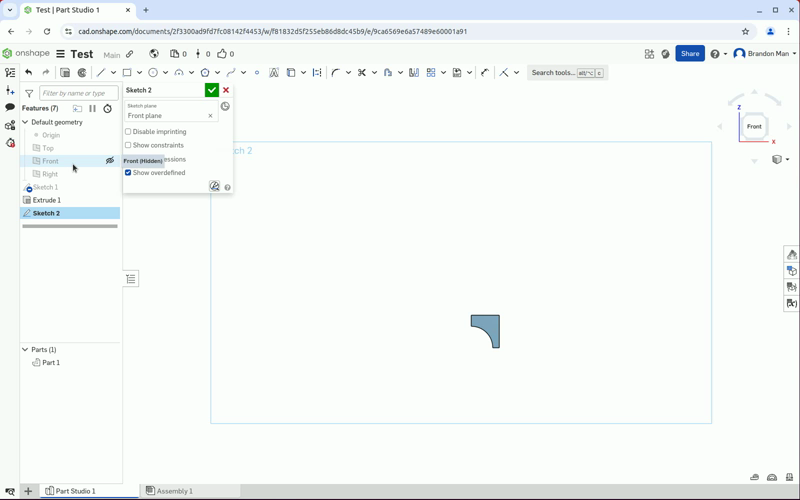
mouse_move(73, 352)
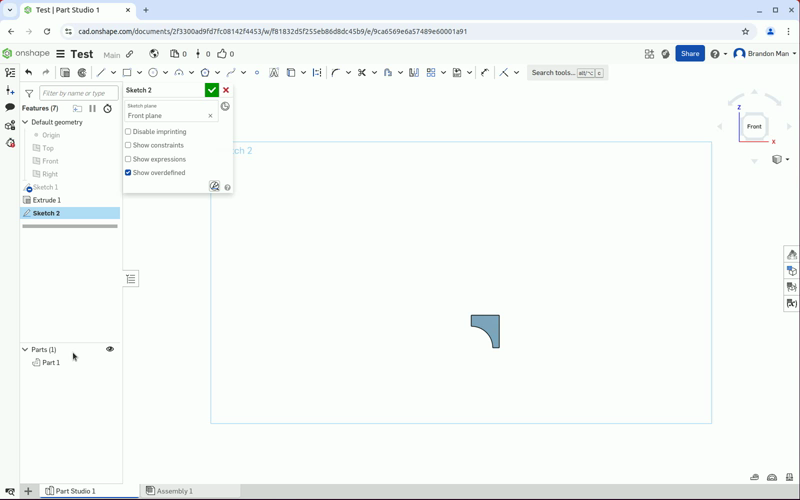
key(y)
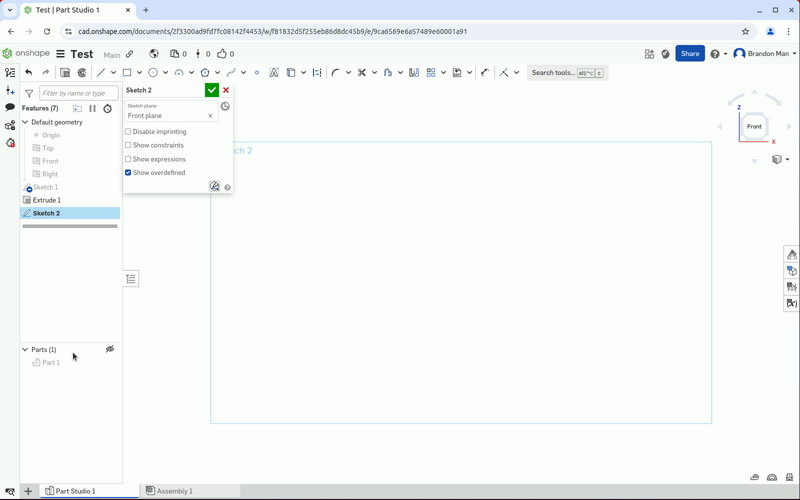
key(a)
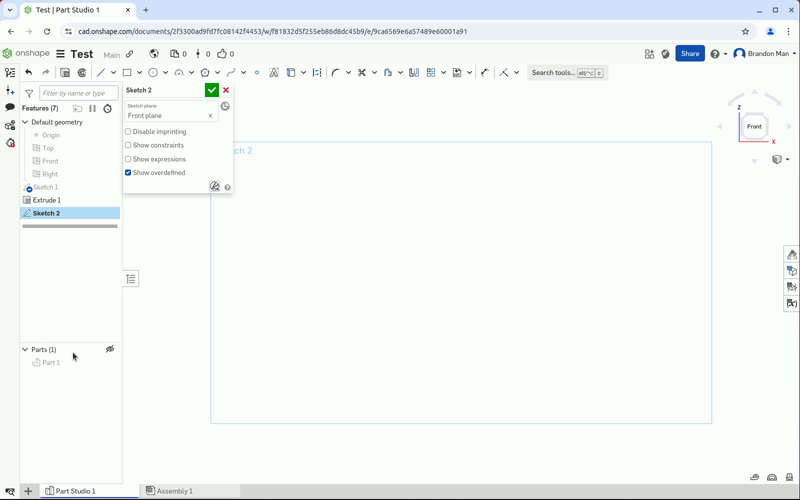
key_down(shift)
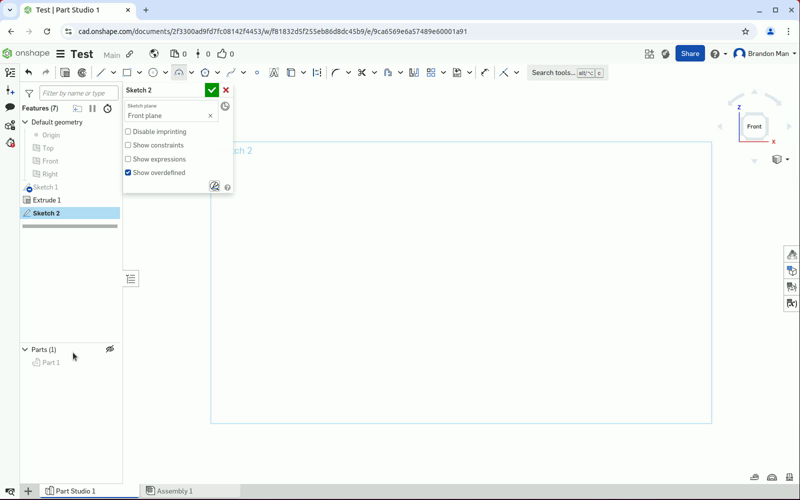
mouse_move(460, 395)
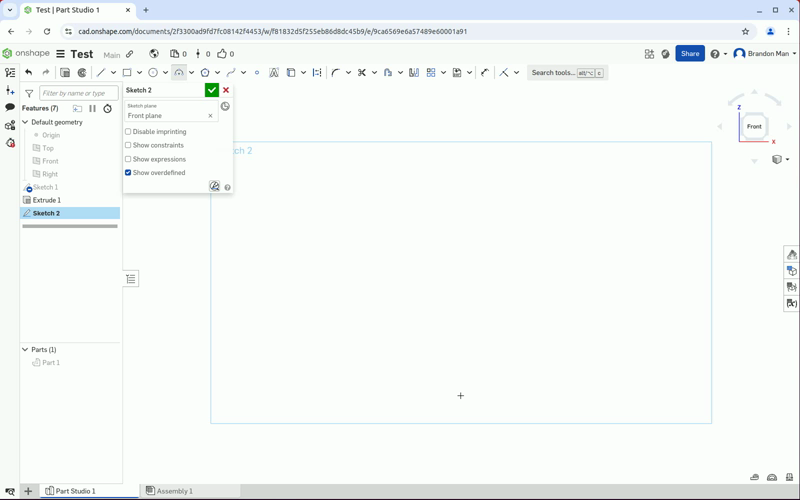
click(460, 395)
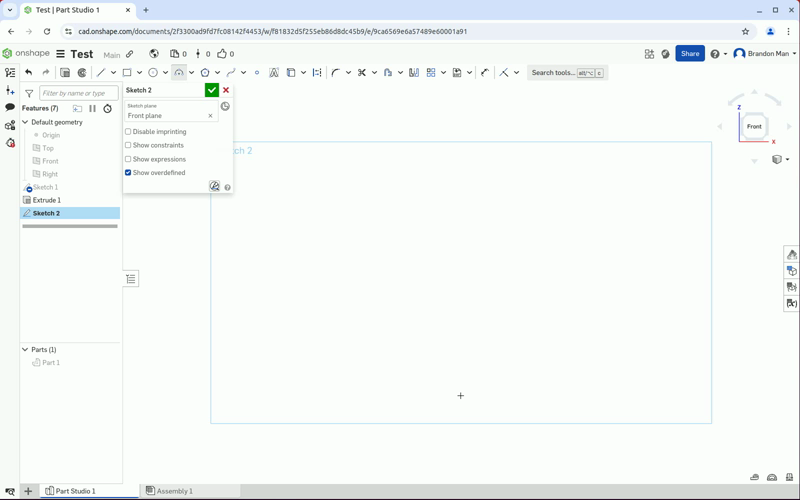
key_up(shift)
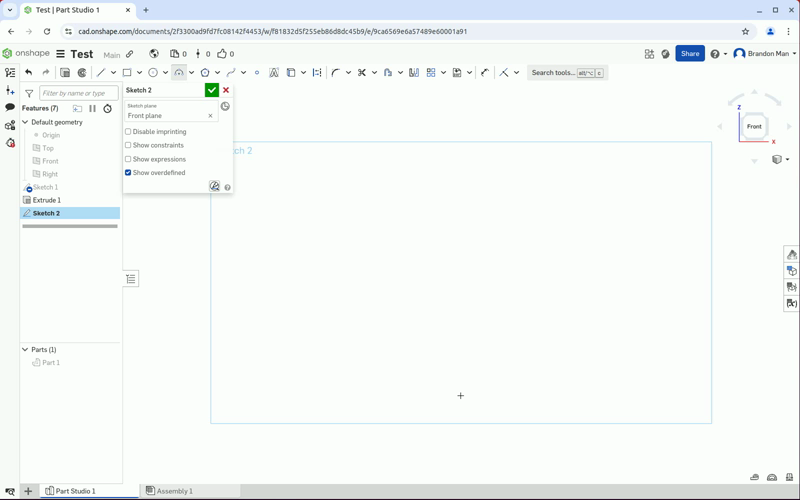
key_down(shift)
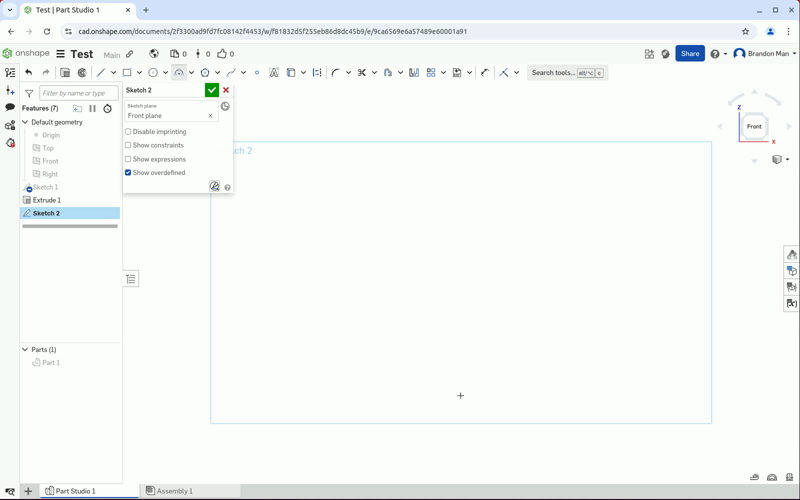
mouse_move(460, 353)
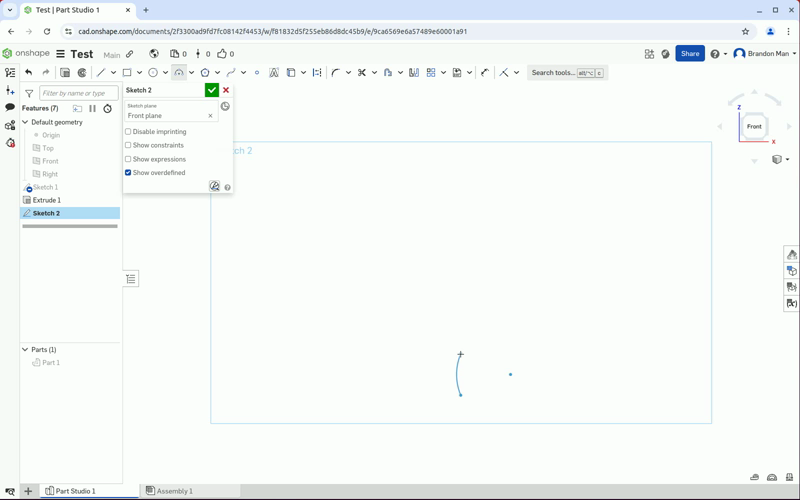
click(460, 353)
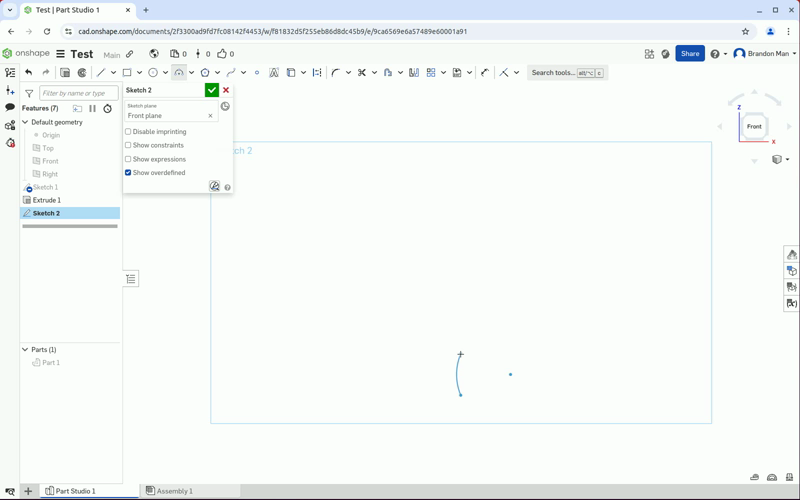
mouse_move(481, 374)
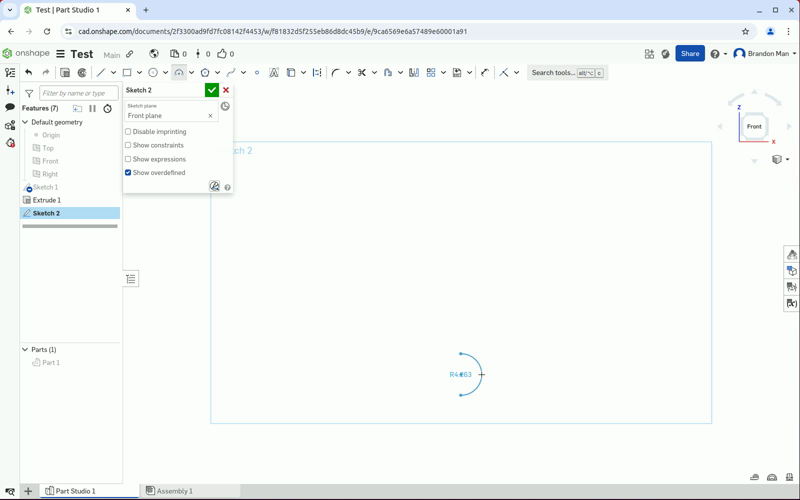
click(481, 374)
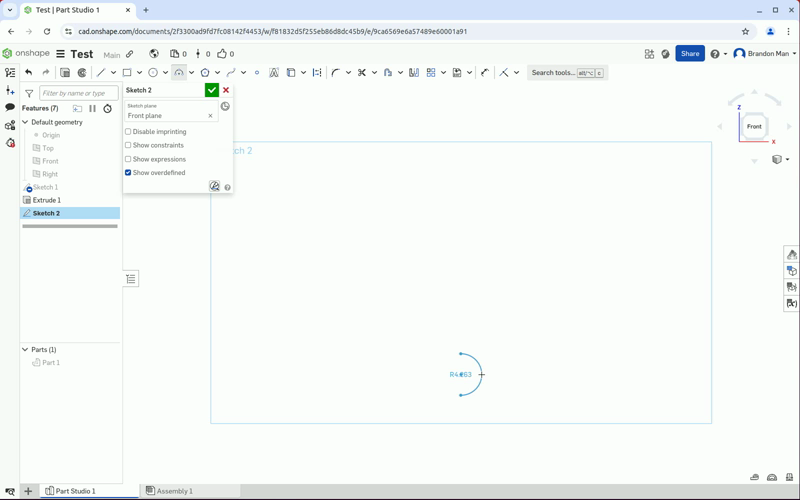
key_up(shift)
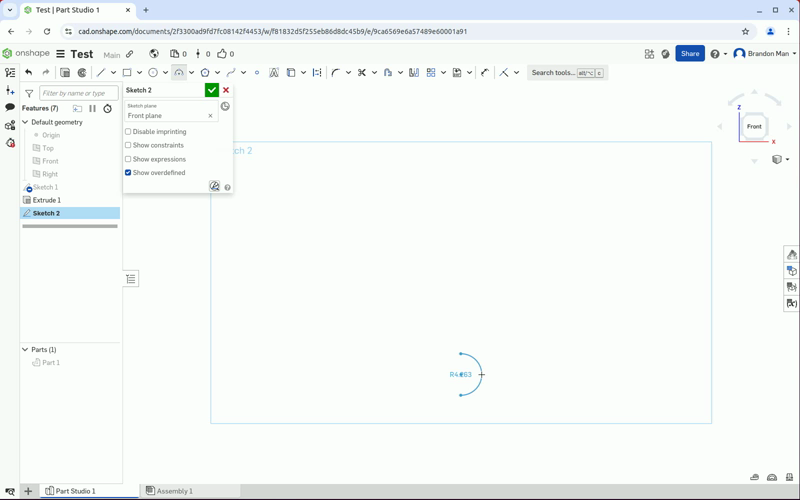
key(esc)
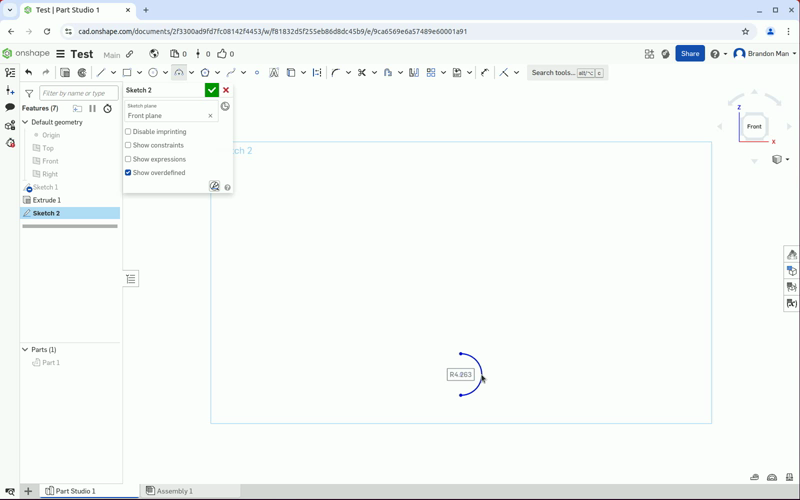
key(l)
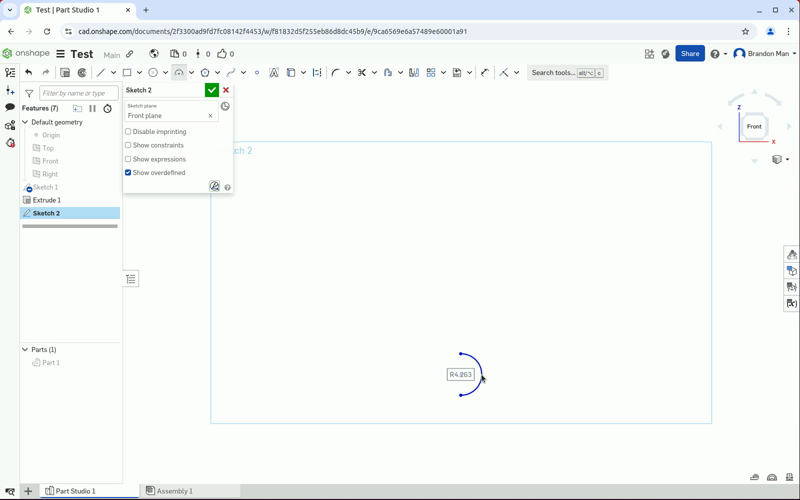
mouse_move(460, 353)
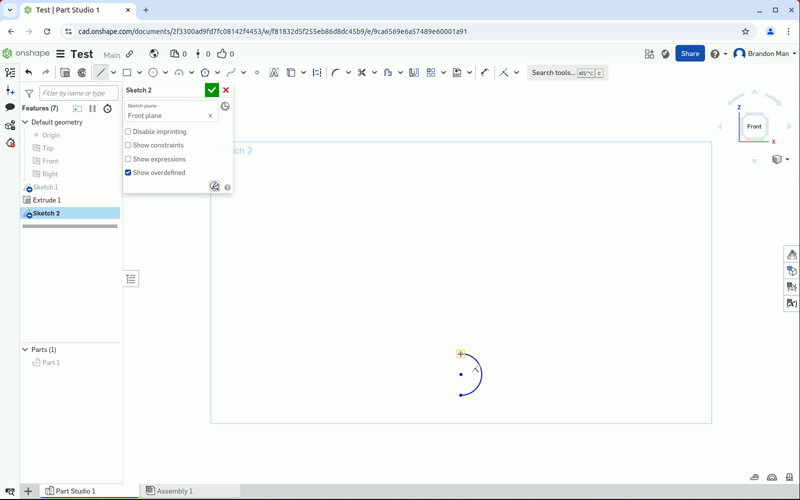
click(460, 353)
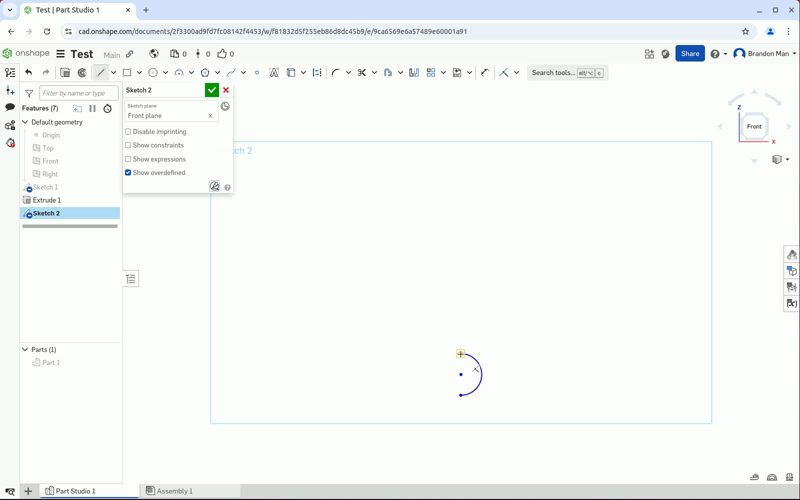
key_down(shift)
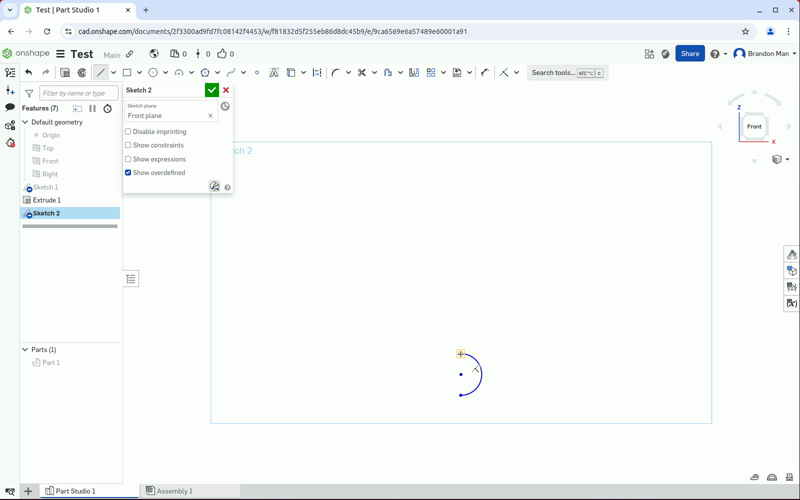
mouse_move(490, 353)
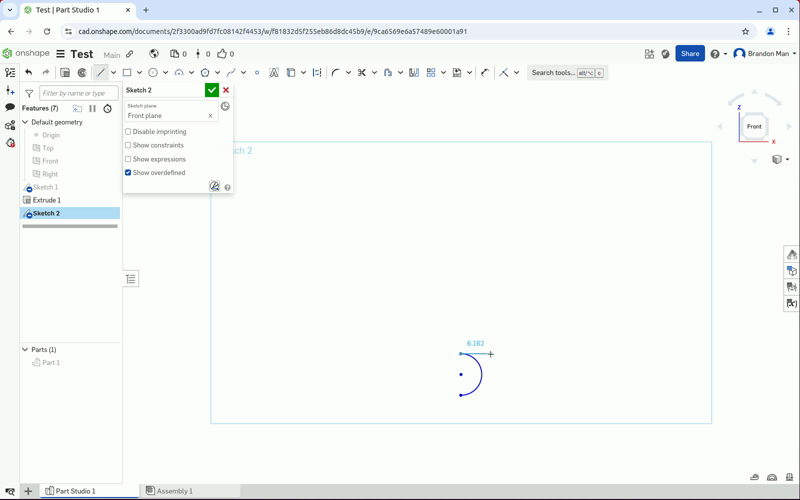
mouse_move(460, 364)
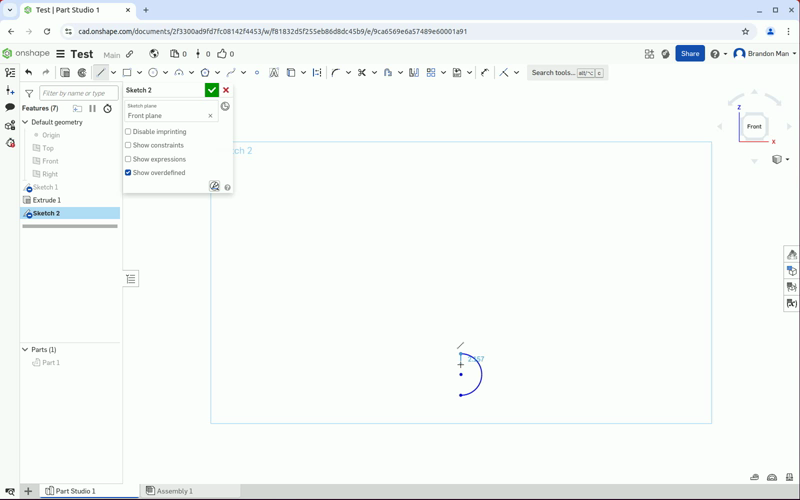
click(460, 364)
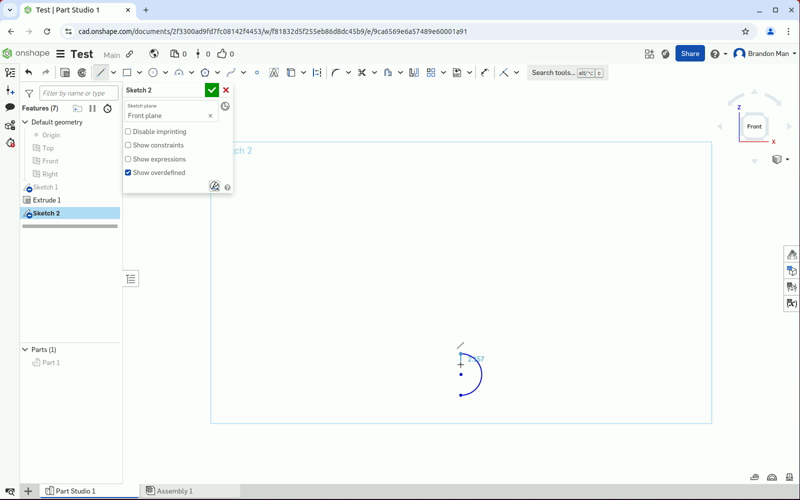
key_up(shift)
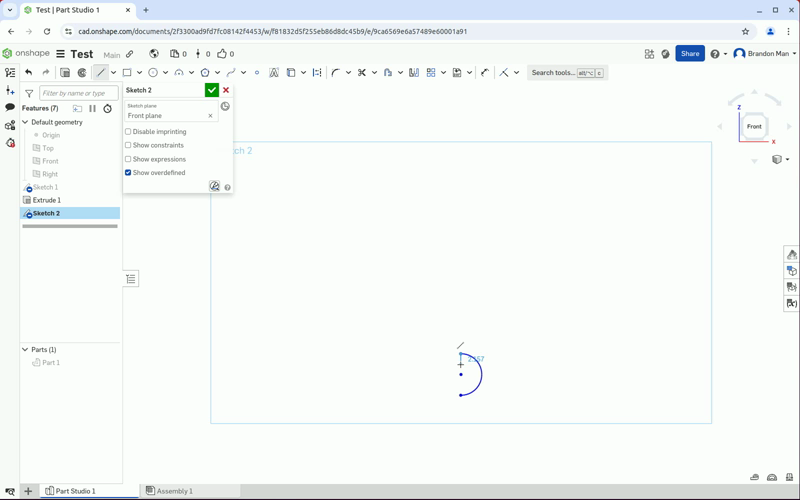
key(esc)
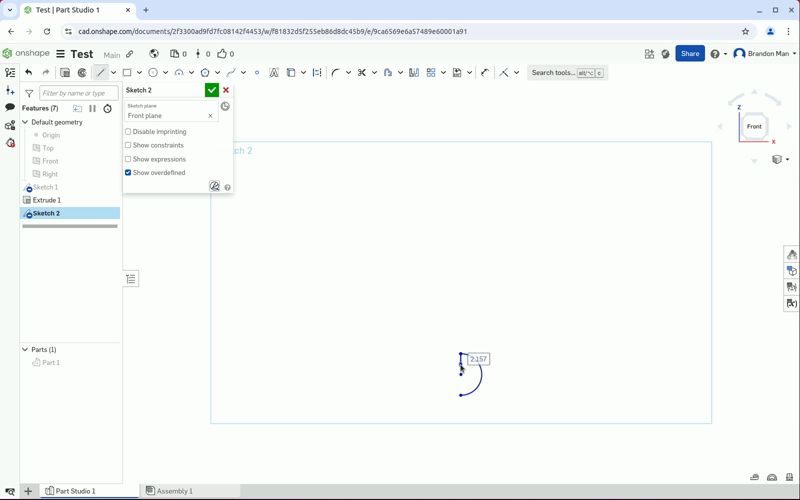
key(a)
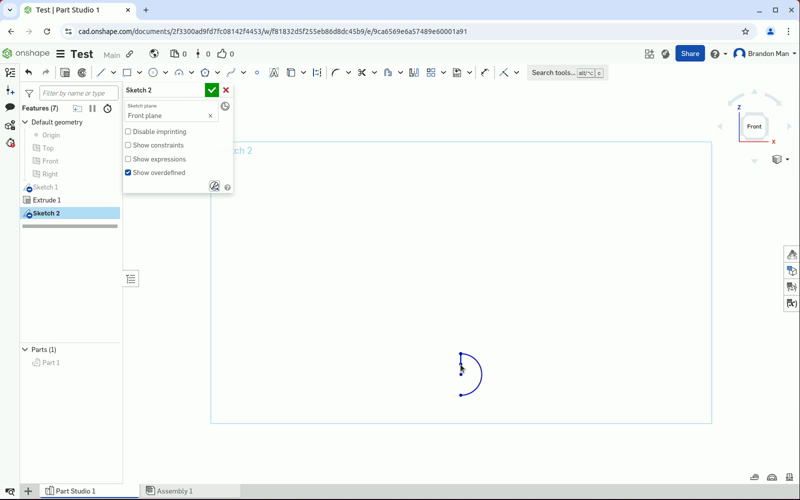
mouse_move(460, 364)
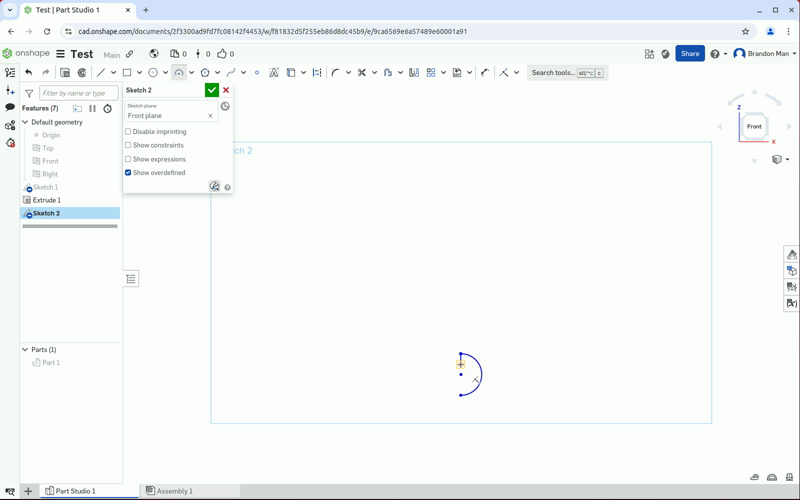
click(460, 364)
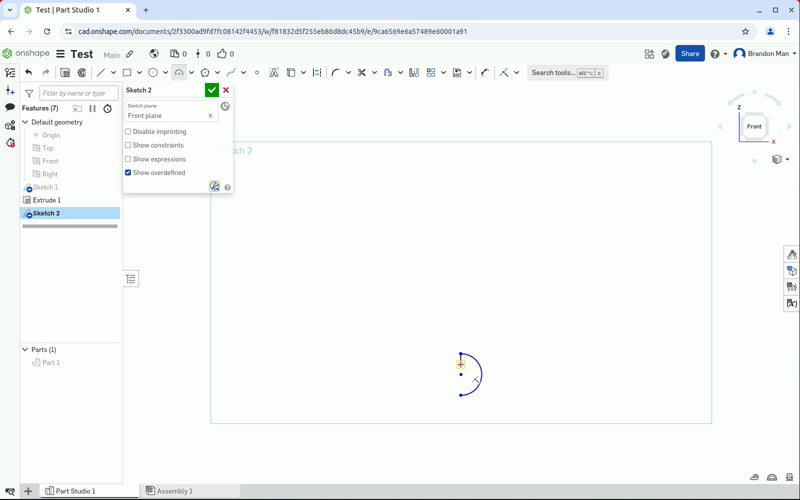
key_down(shift)
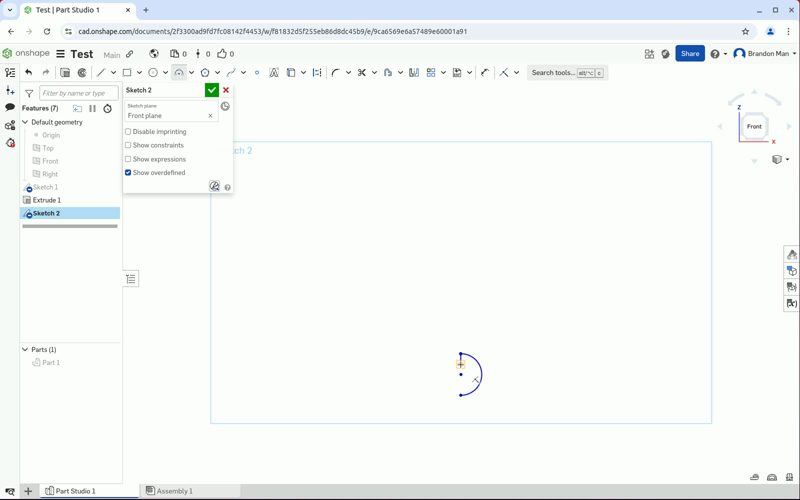
mouse_move(460, 384)
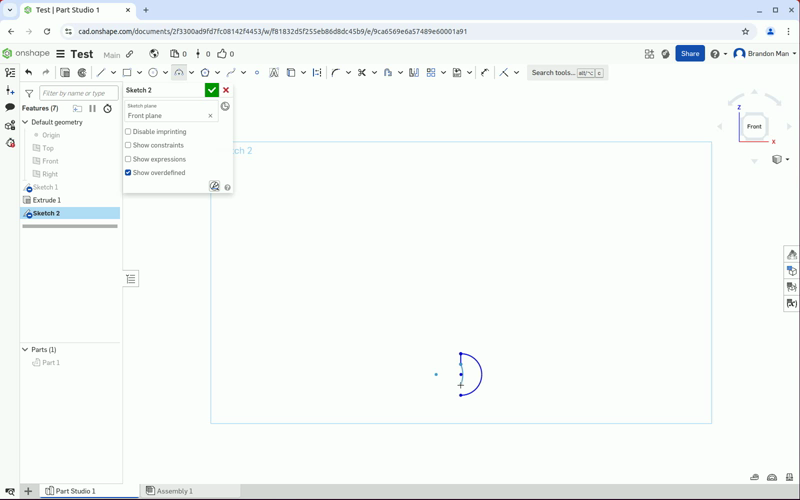
click(460, 384)
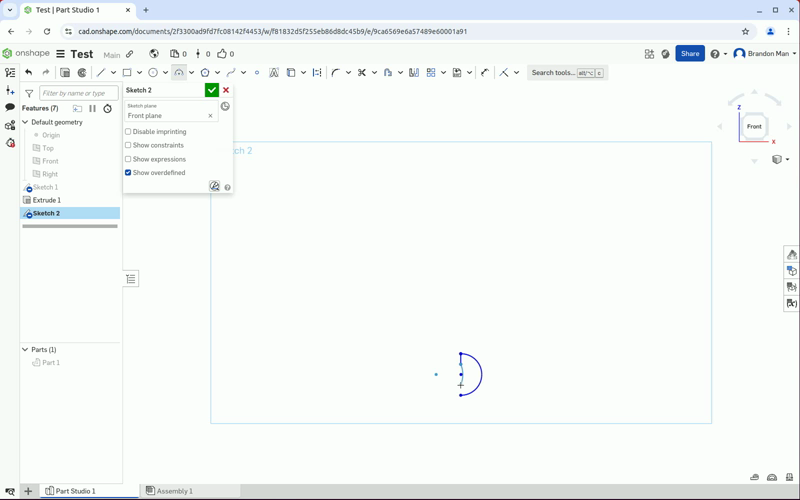
mouse_move(470, 374)
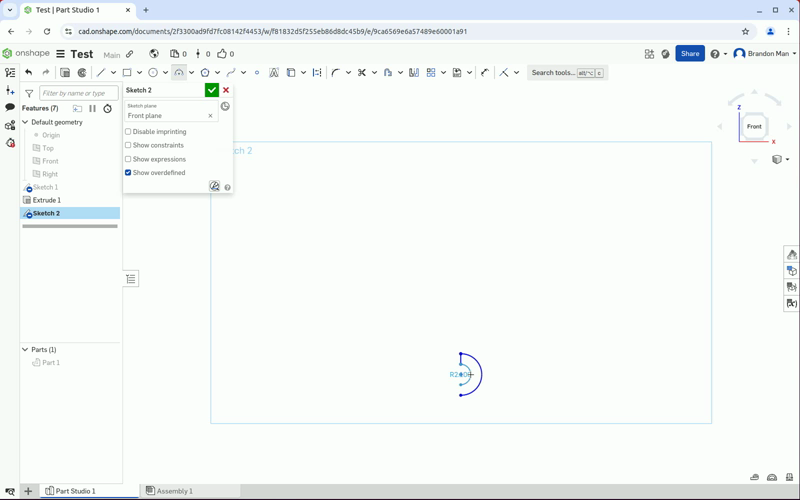
click(470, 374)
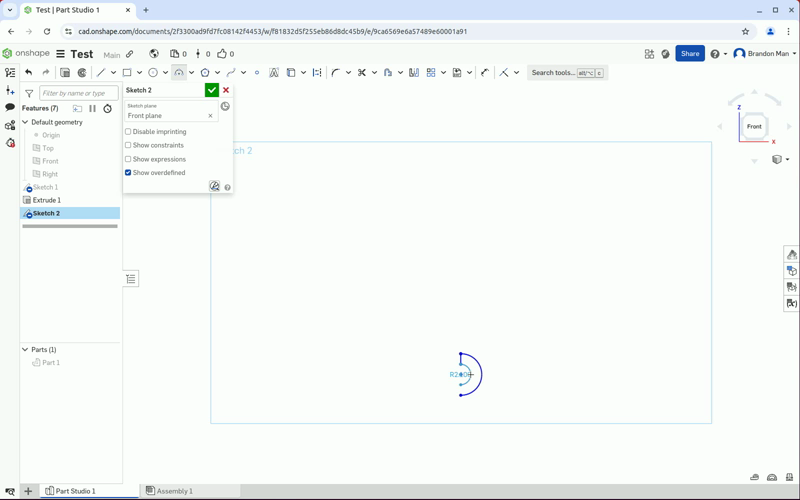
key_up(shift)
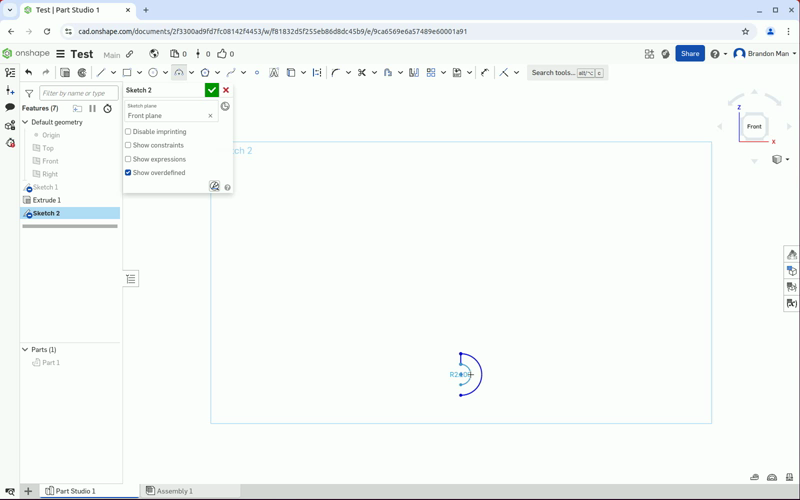
key(esc)
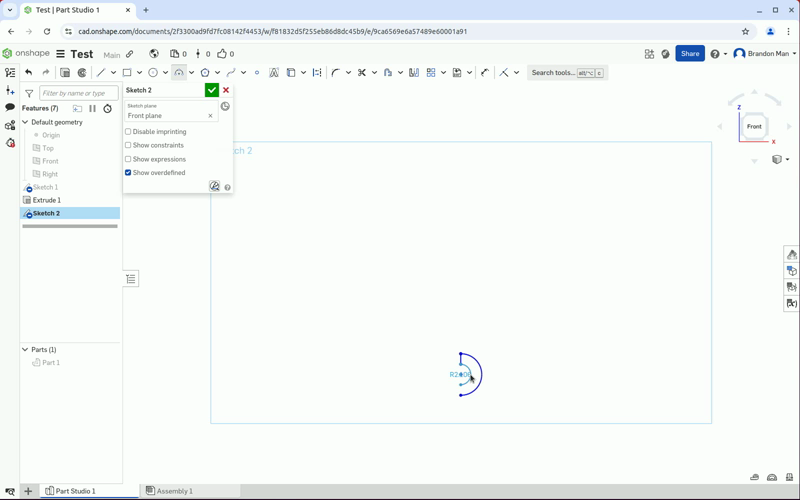
key(l)
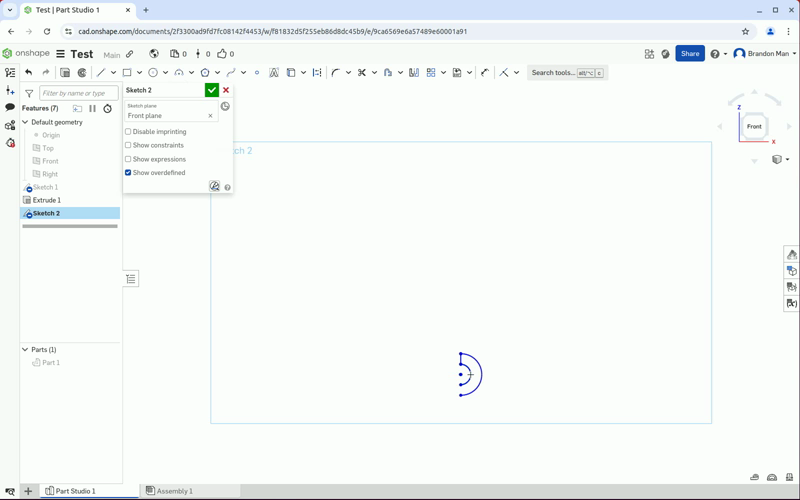
mouse_move(460, 384)
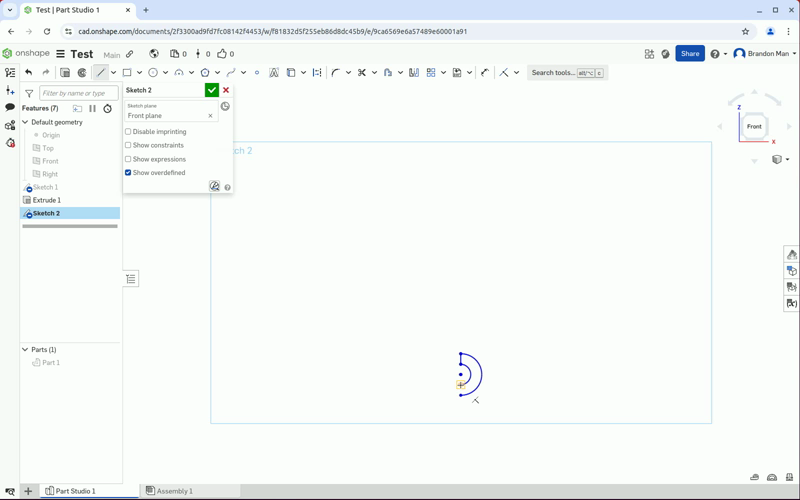
click(460, 384)
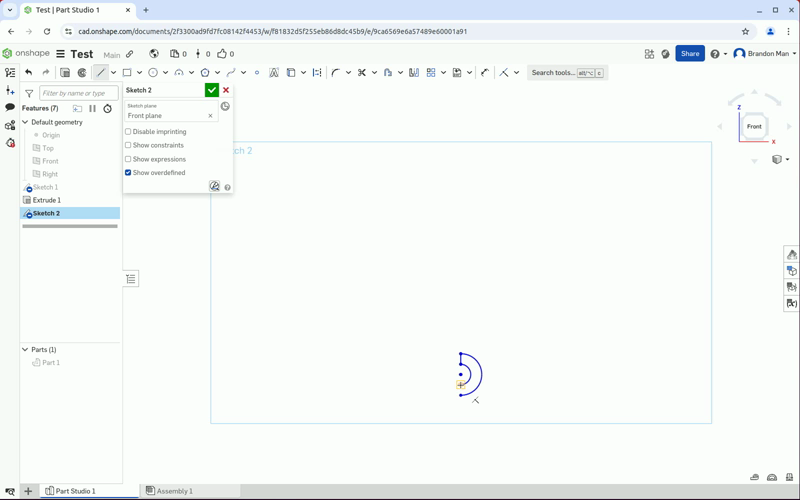
mouse_move(490, 384)
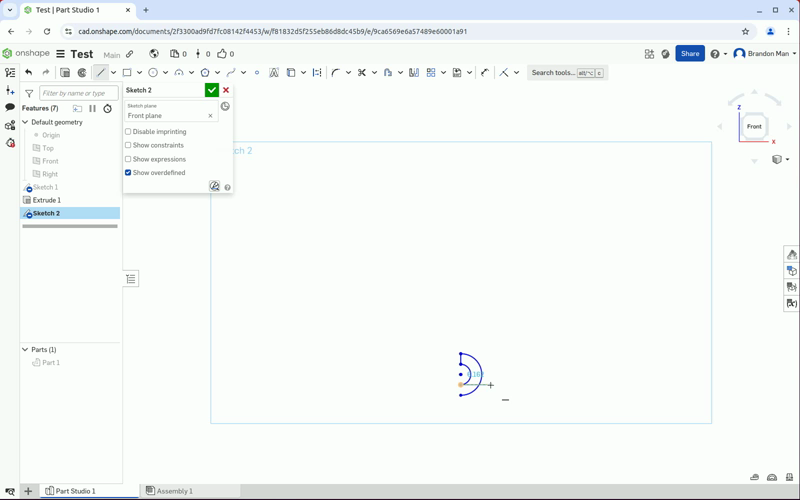
key_down(shift)
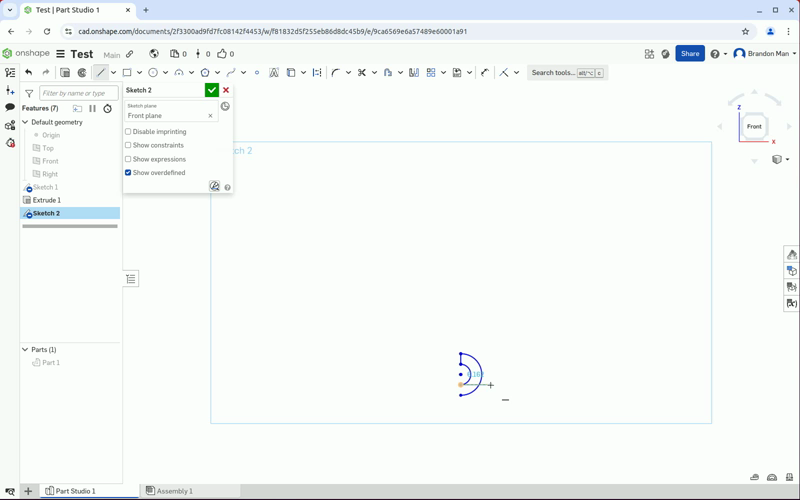
mouse_move(460, 395)
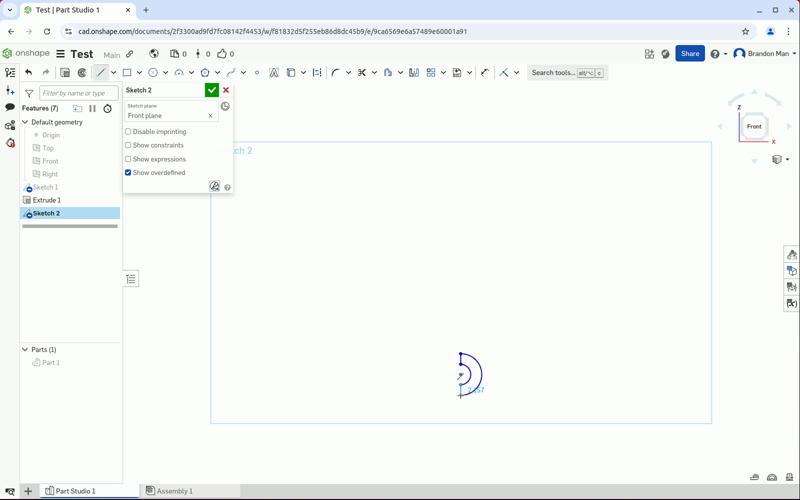
key_up(shift)
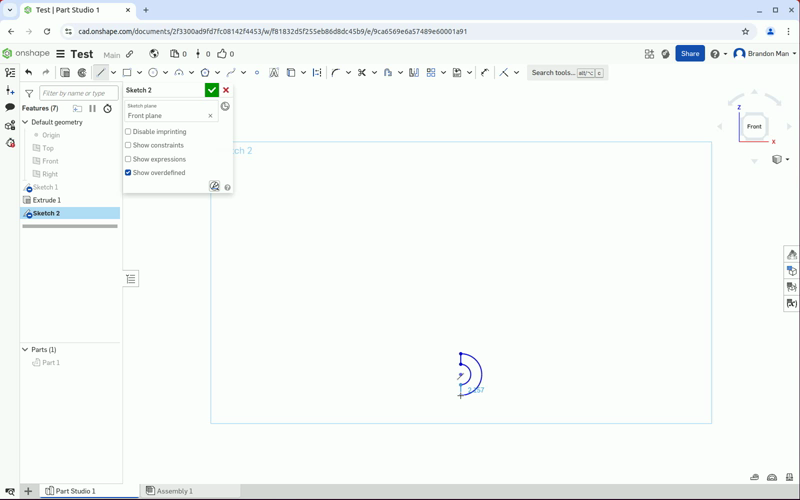
click(460, 395)
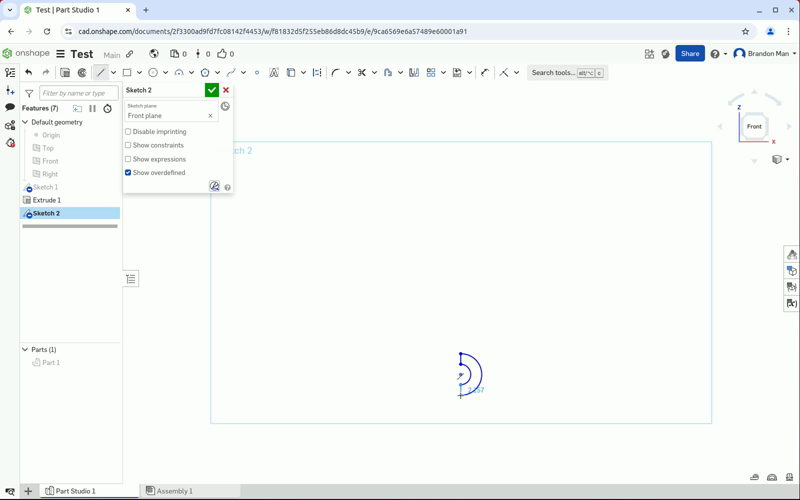
key(esc)
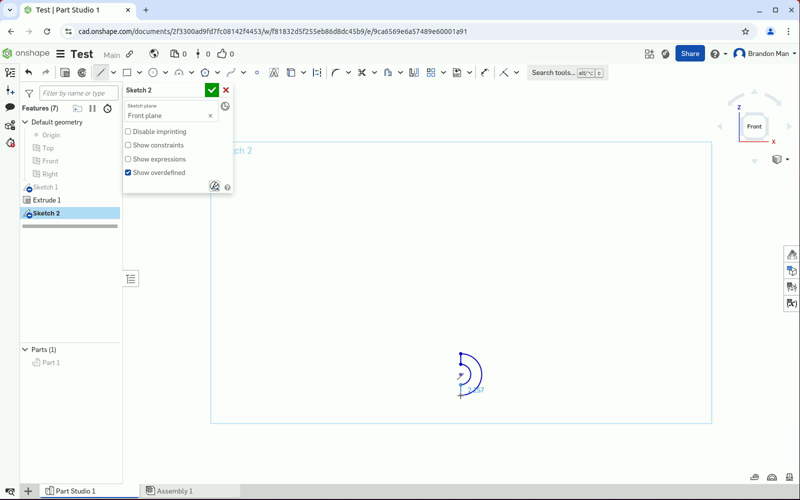
mouse_move(469, 378)
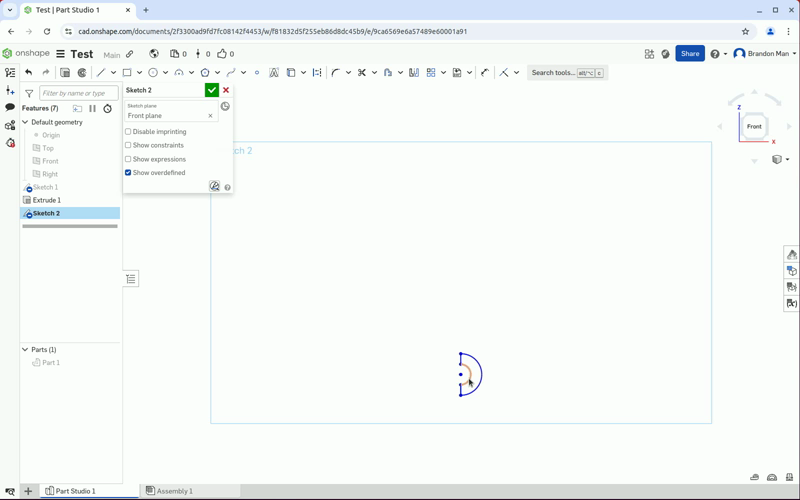
scroll(6)
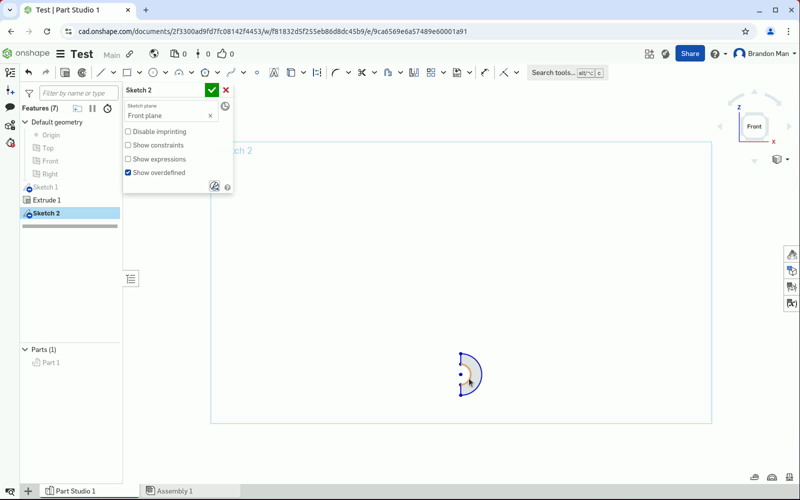
scroll(6)
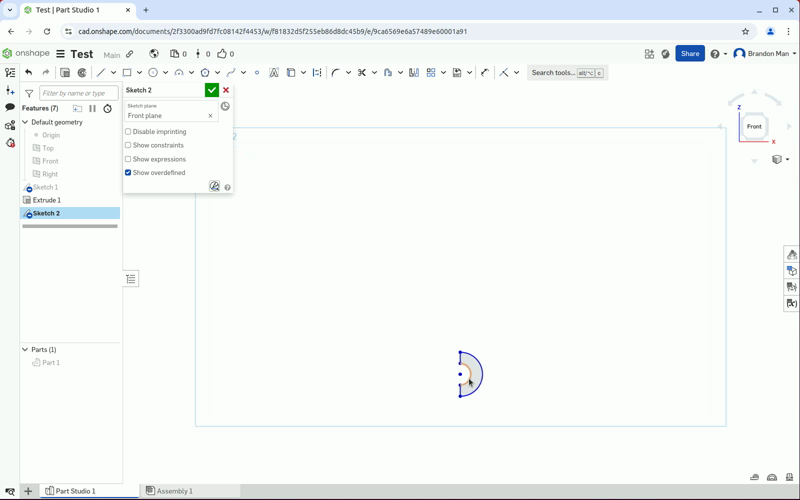
scroll(6)
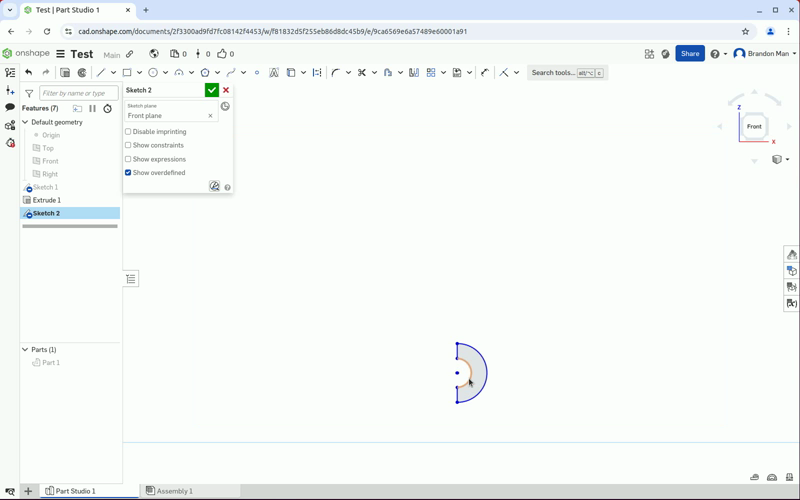
scroll(6)
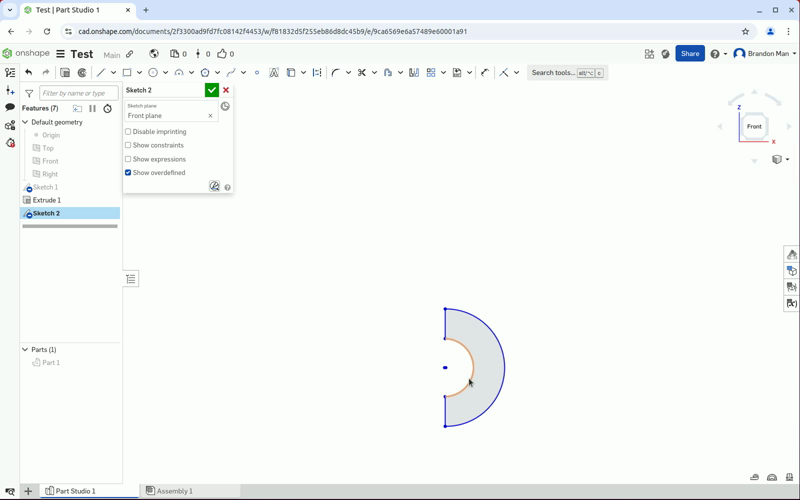
scroll(6)
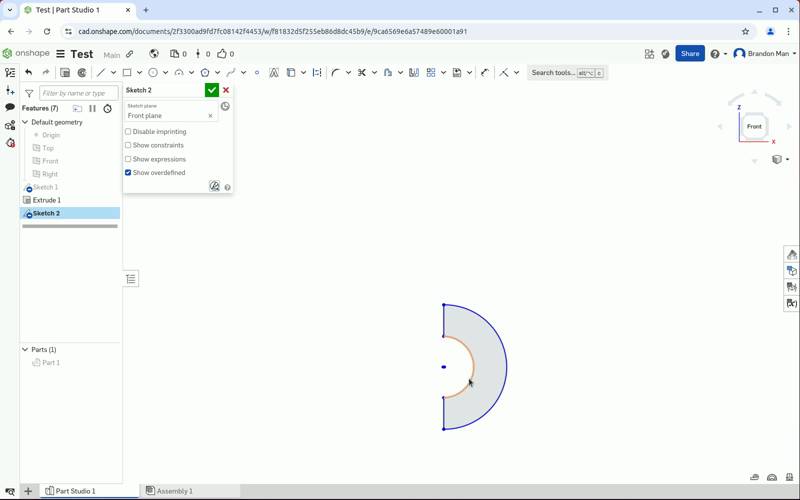
scroll(6)
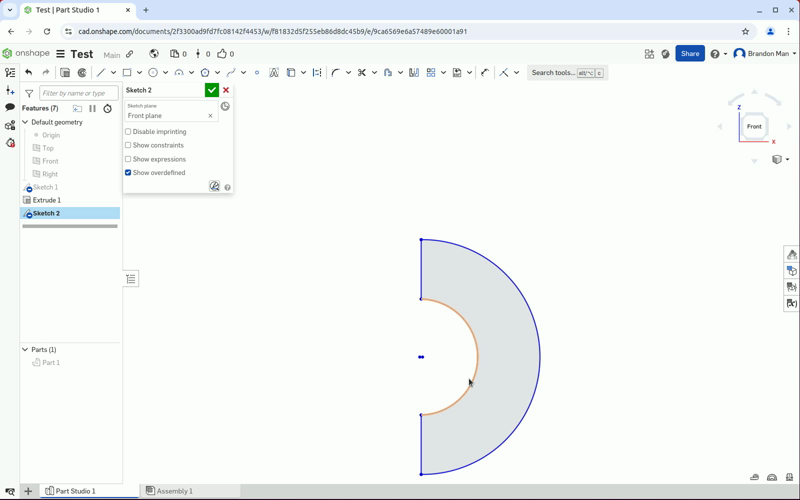
scroll(6)
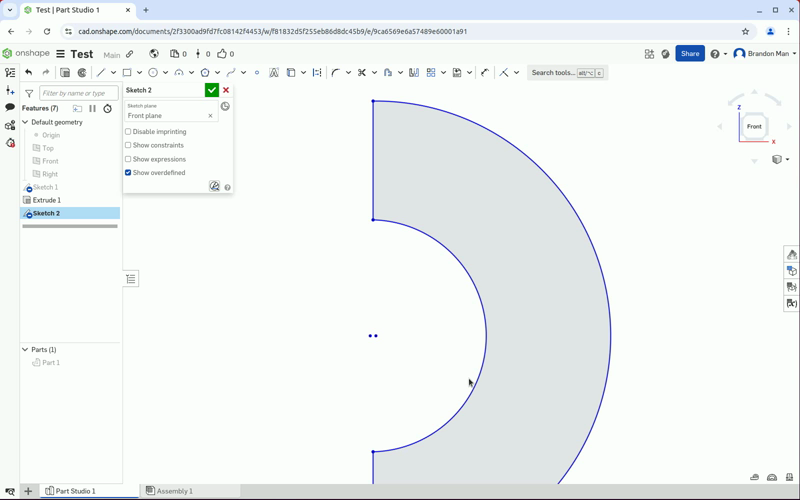
click(469, 378)
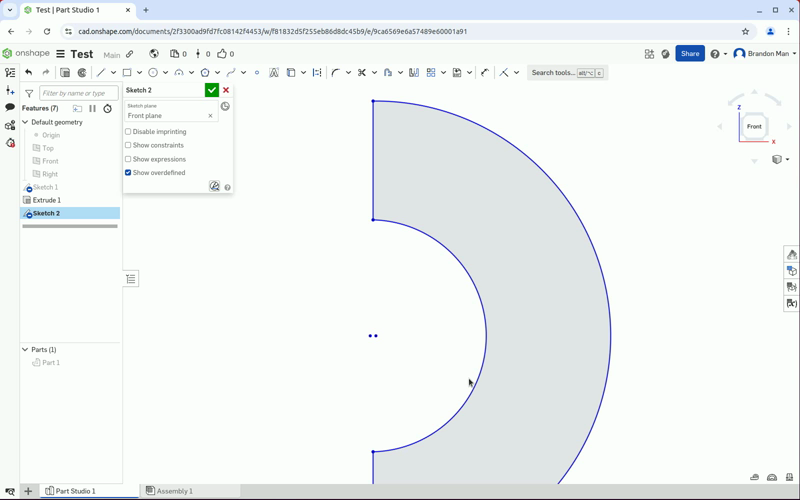
scroll(-6)
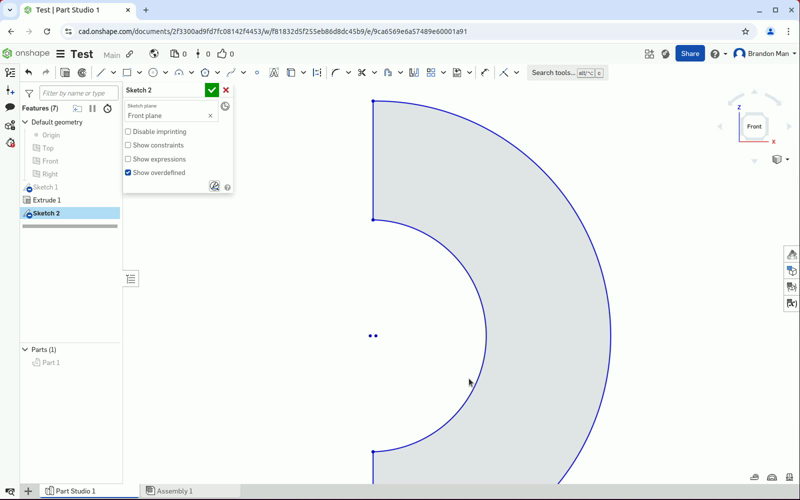
scroll(-6)
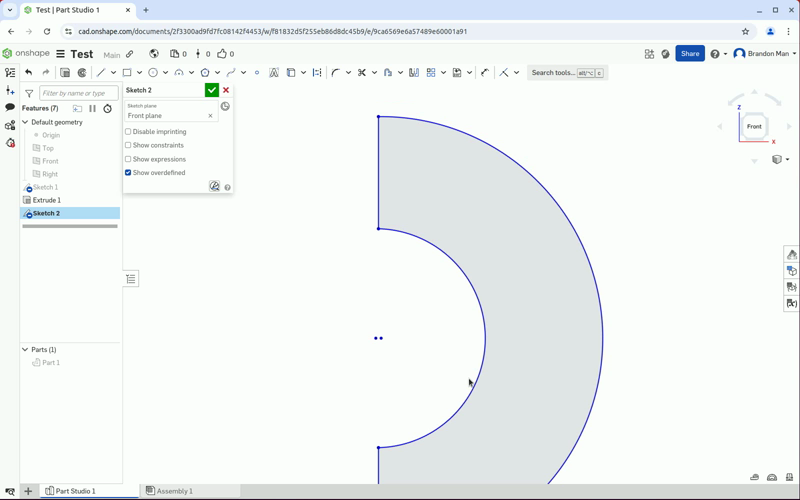
scroll(-6)
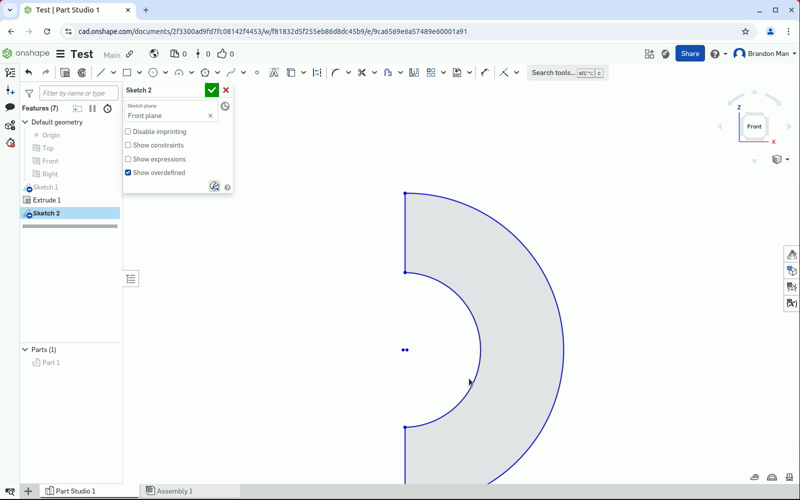
scroll(-6)
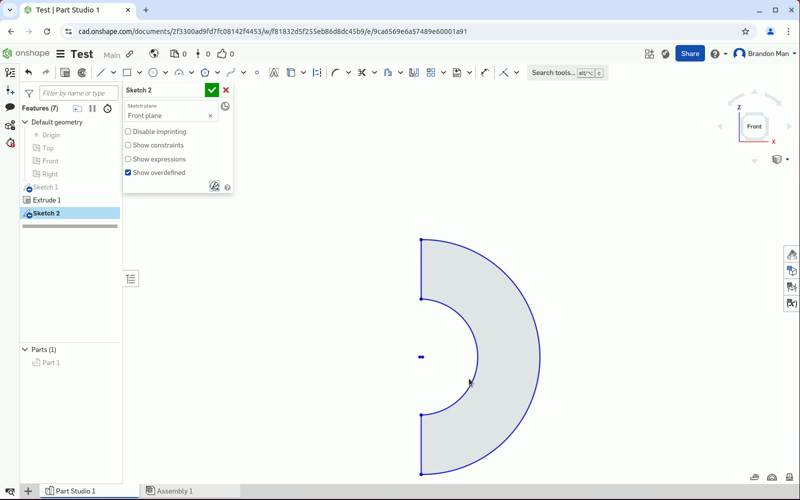
scroll(-6)
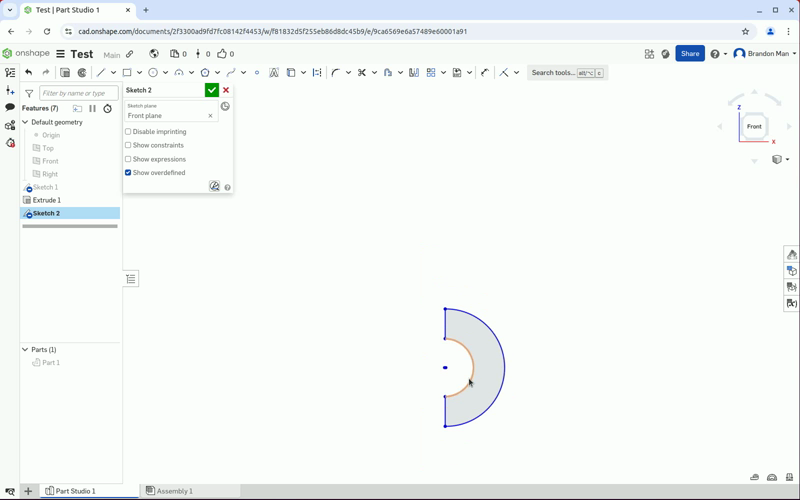
scroll(-6)
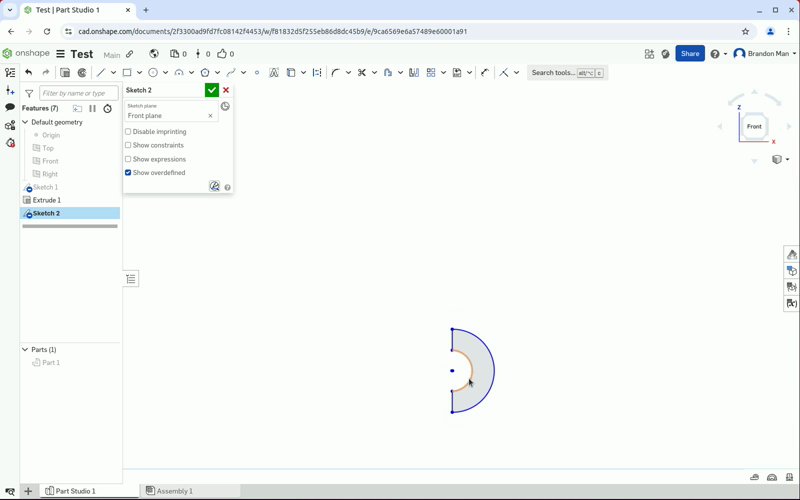
scroll(-6)
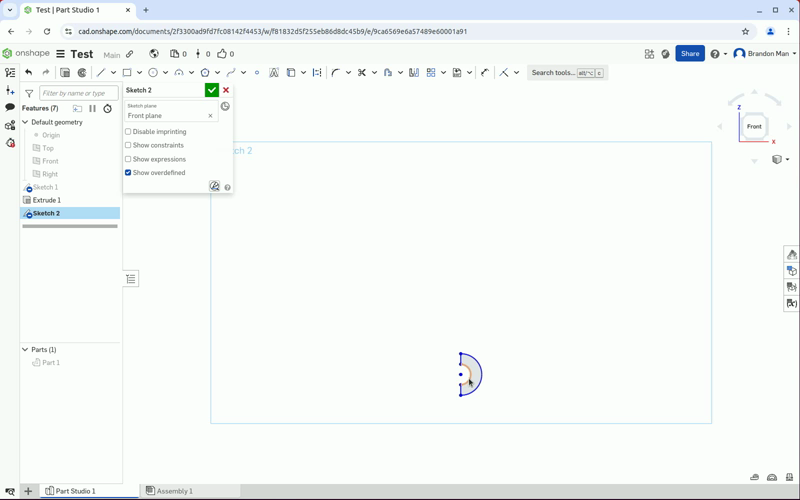
mouse_move(73, 352)
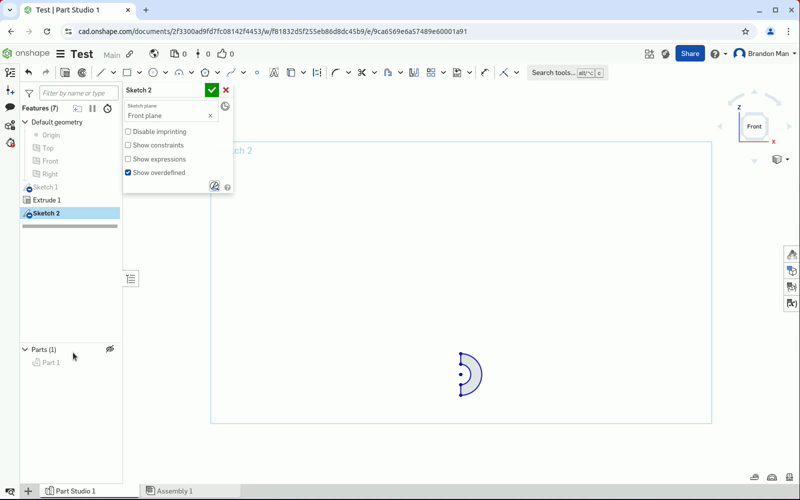
key(shift+y)
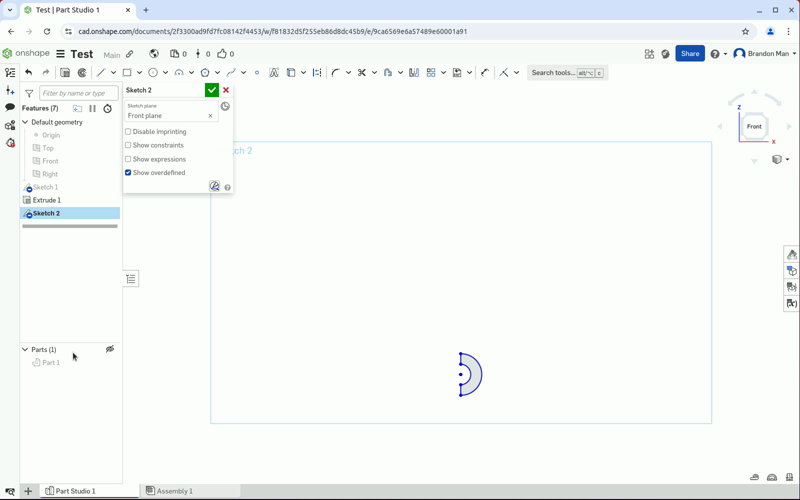
key(shift+e)
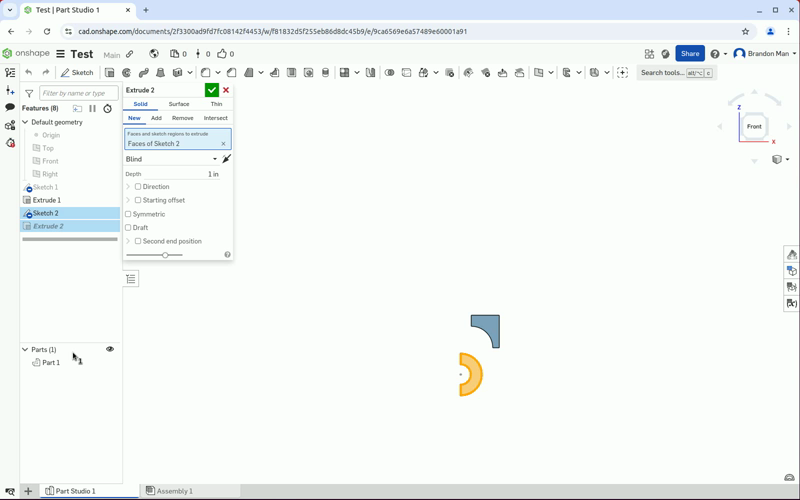
mouse_move(143, 106)
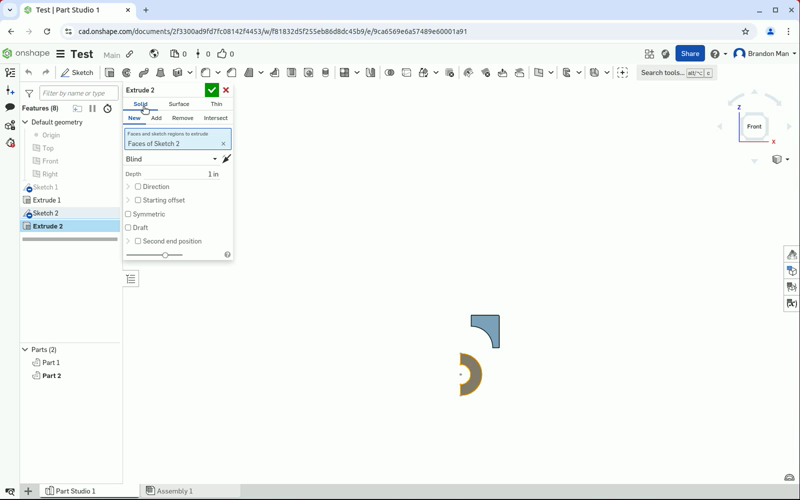
click(143, 106)
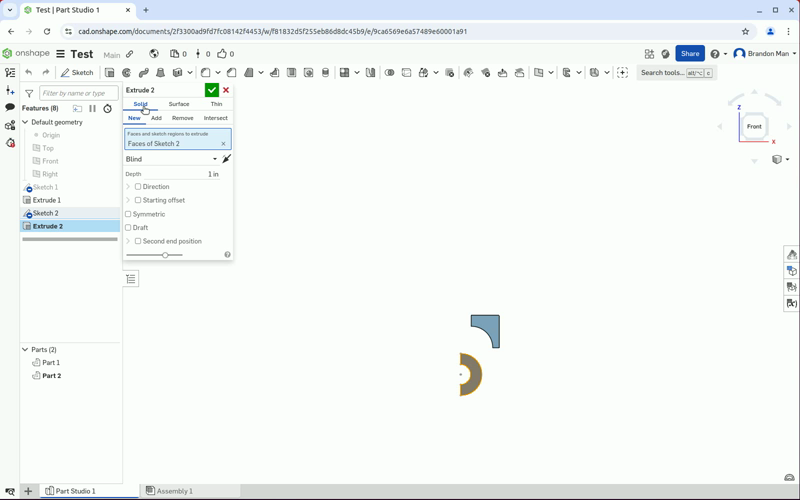
mouse_move(137, 120)
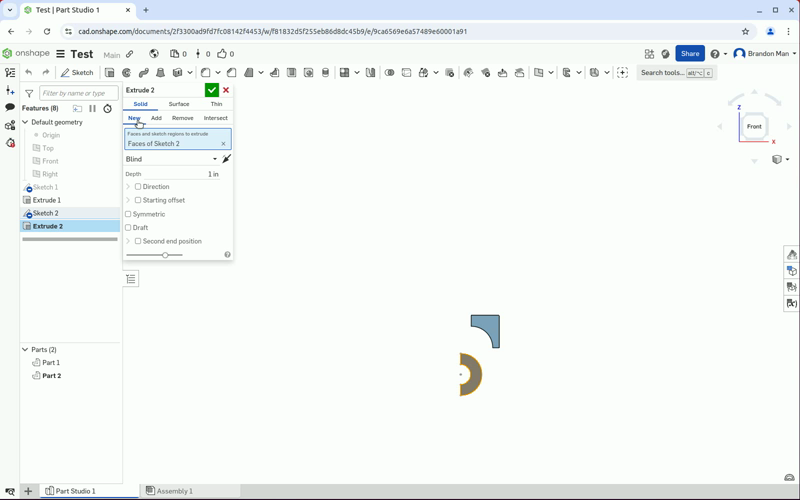
click(137, 120)
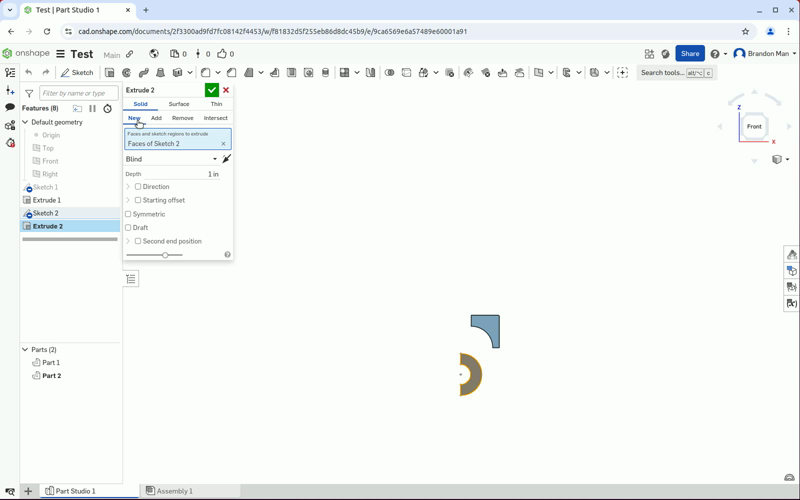
key(tab, 4)
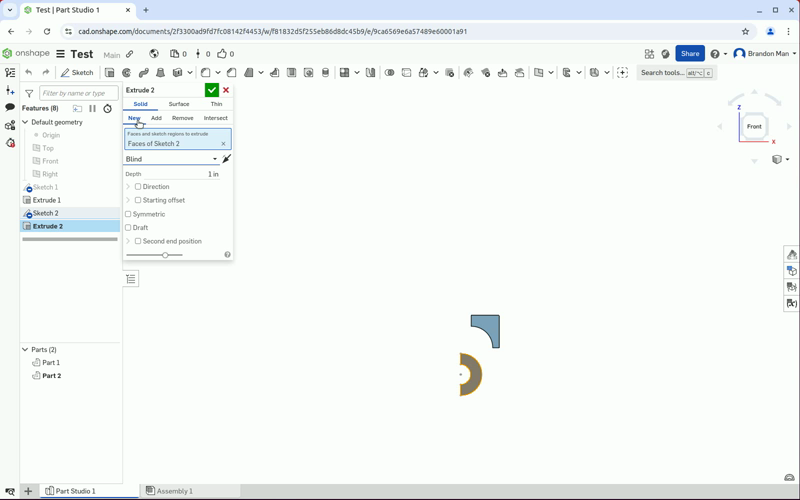
text(2.166)
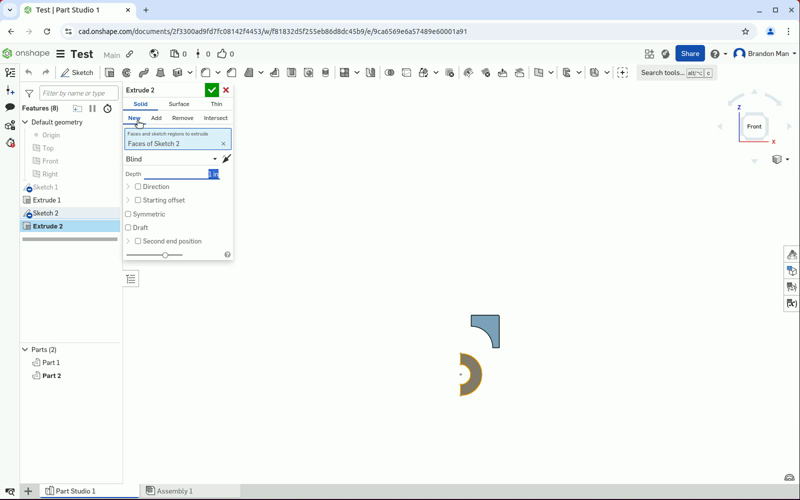
key(enter)
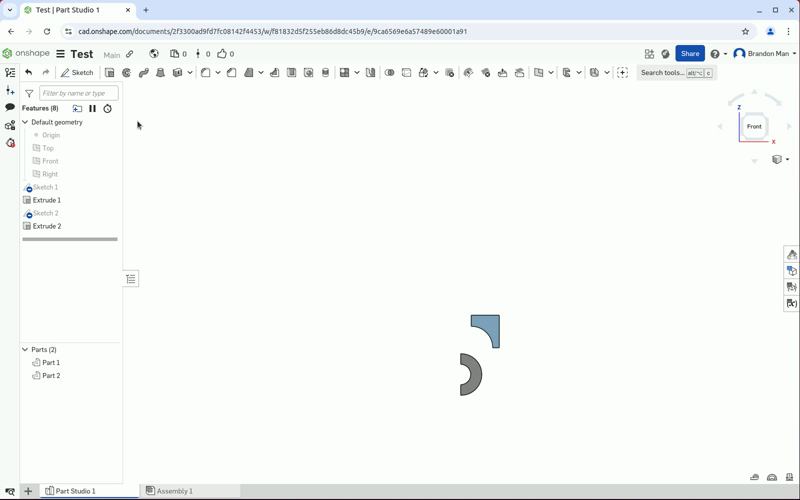
key(shift+h)
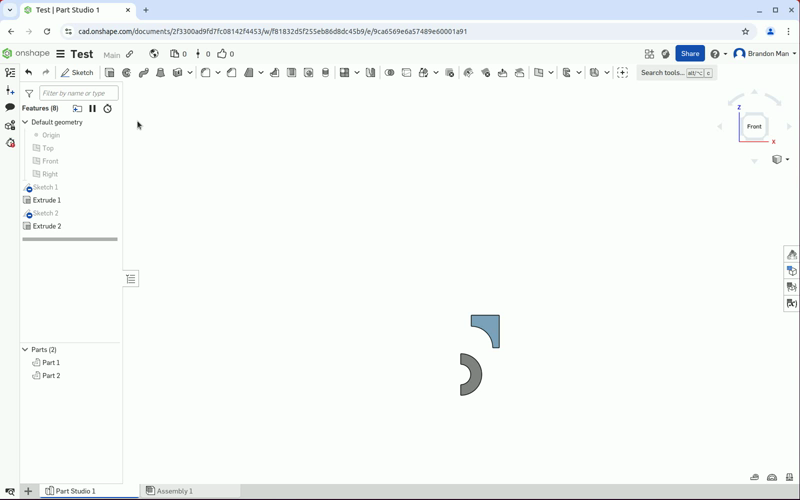
key(shift+h)
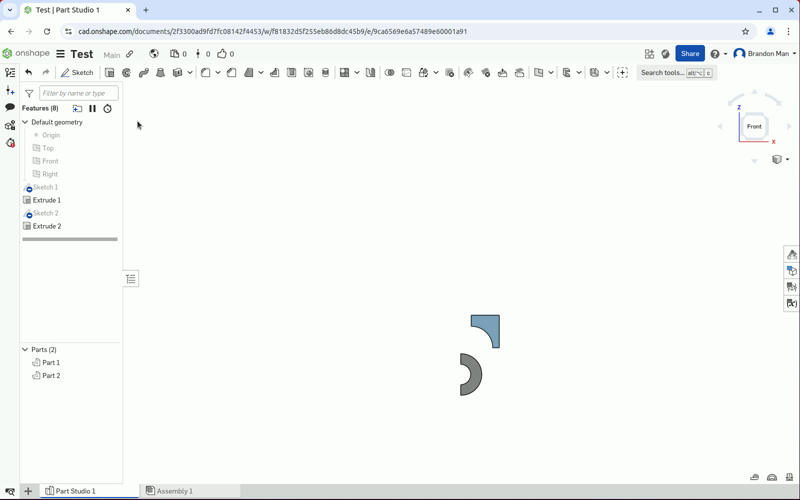
mouse_move(73, 189)
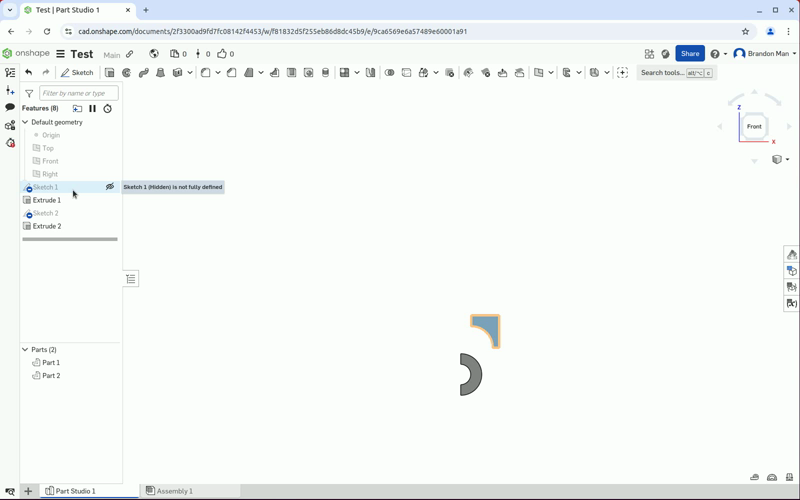
click(73, 189)
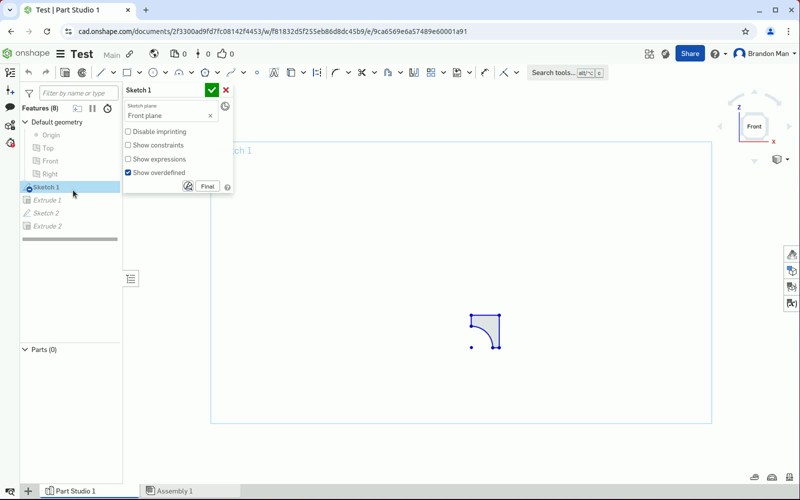
mouse_move(229, 92)
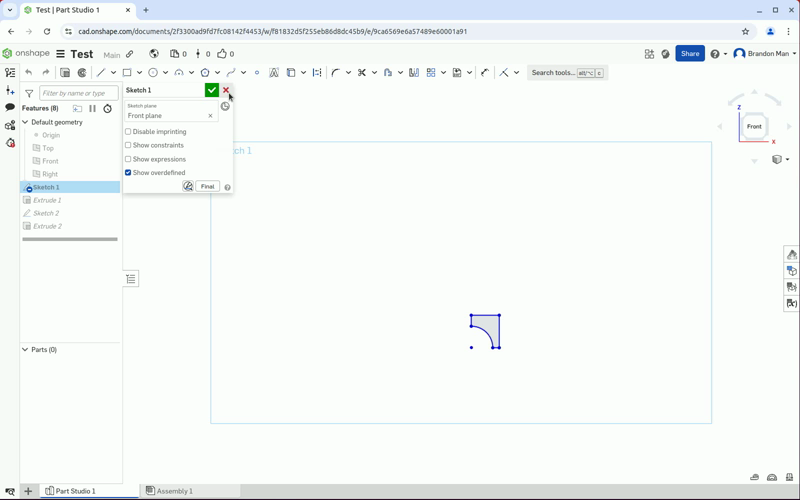
click(229, 92)
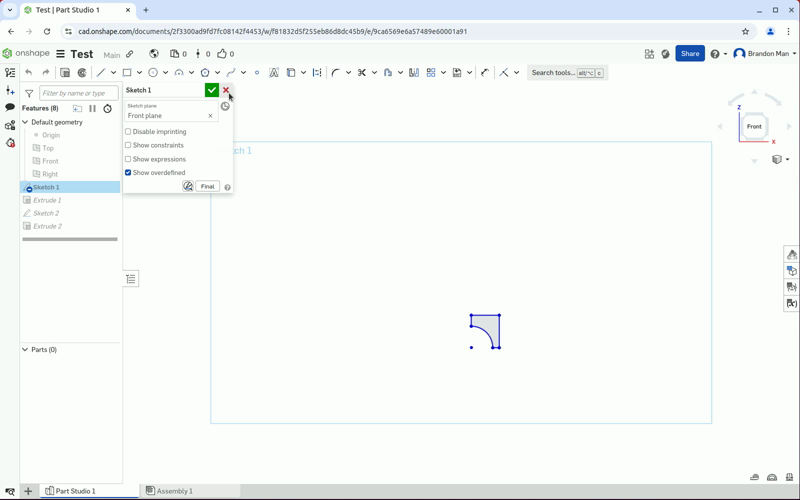
key(shift+s)
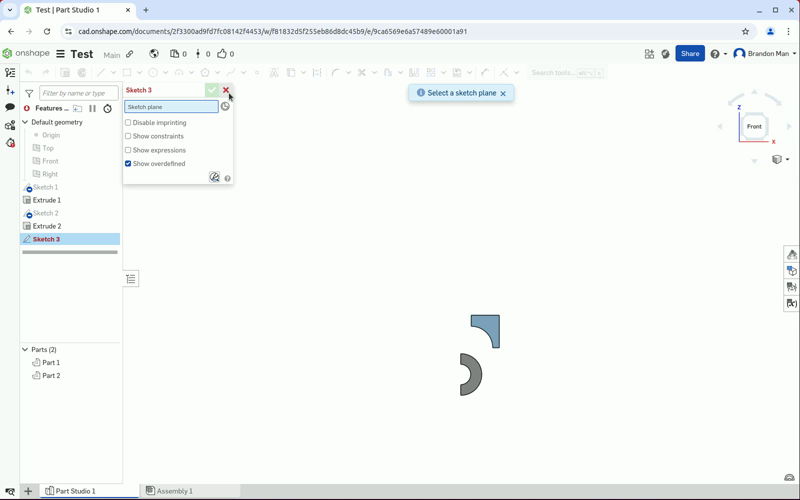
mouse_move(73, 163)
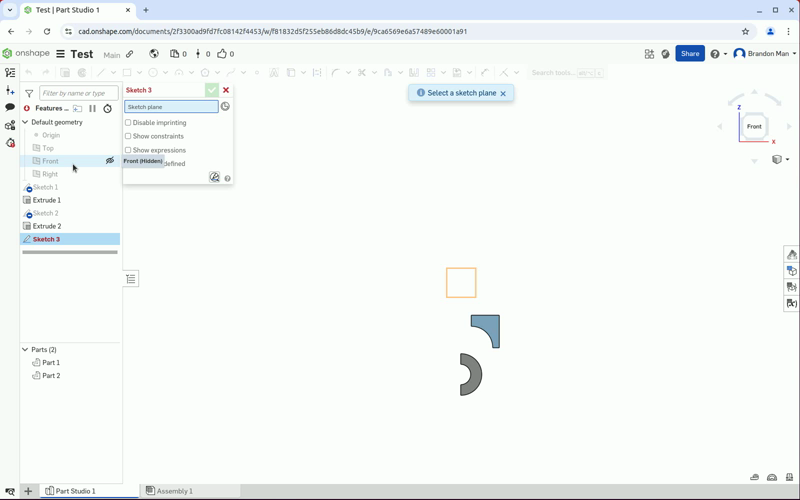
click(73, 163)
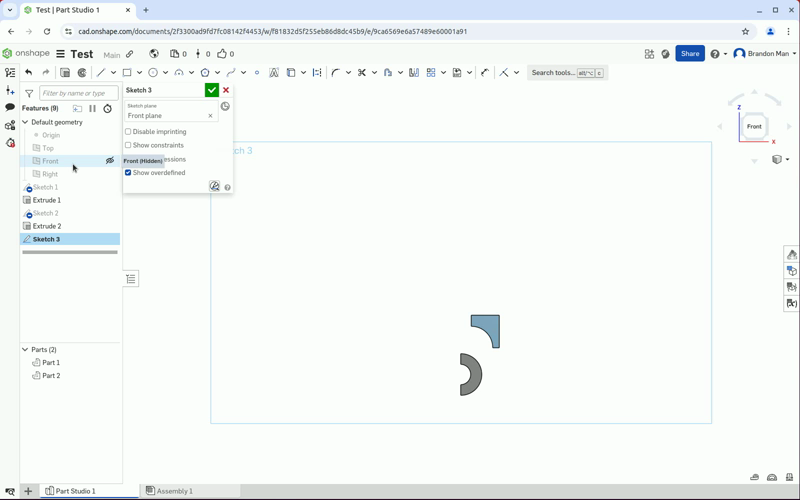
mouse_move(73, 352)
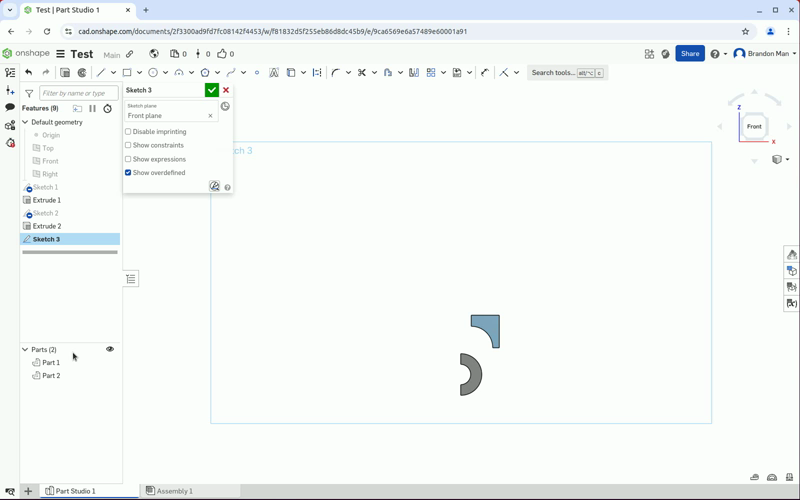
key(y)
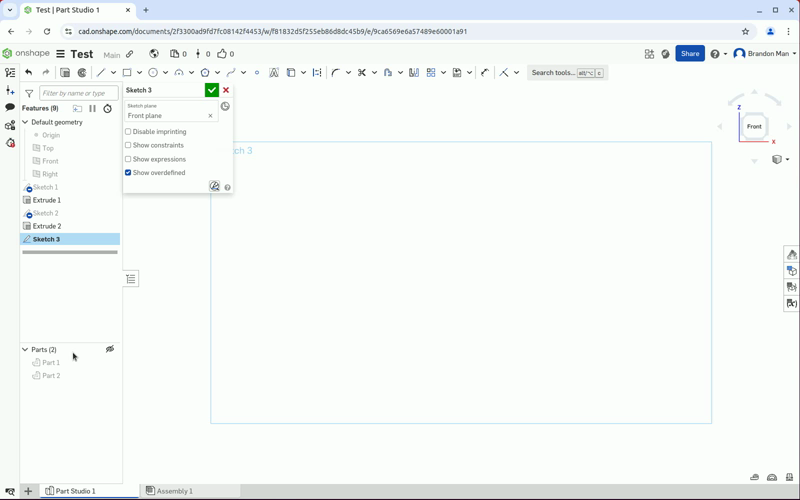
key(l)
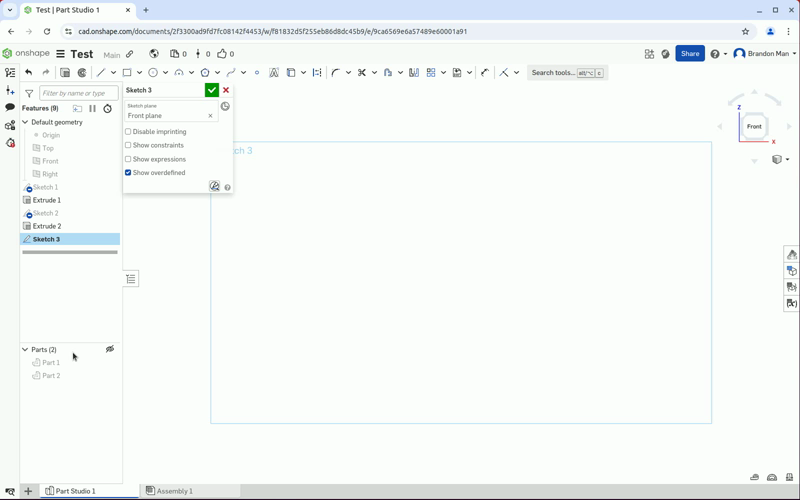
key_down(shift)
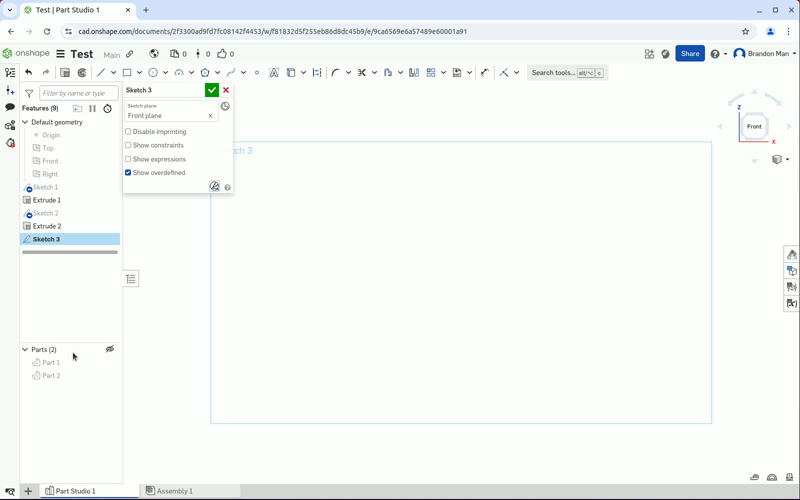
mouse_move(450, 363)
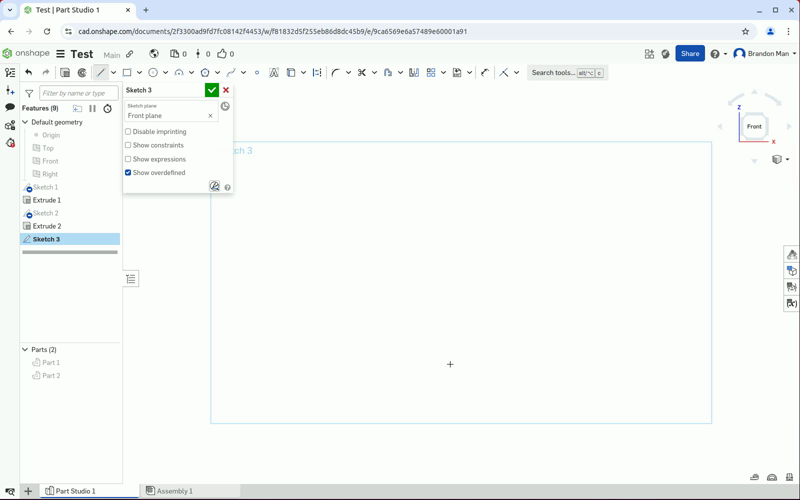
click(450, 363)
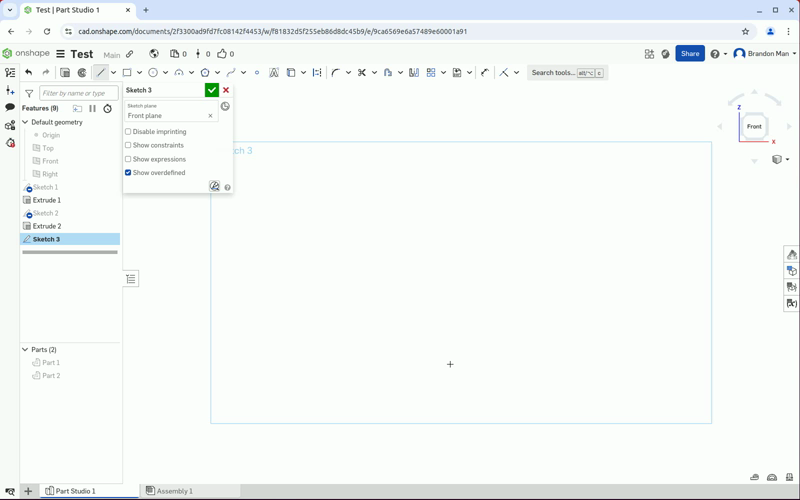
key_up(shift)
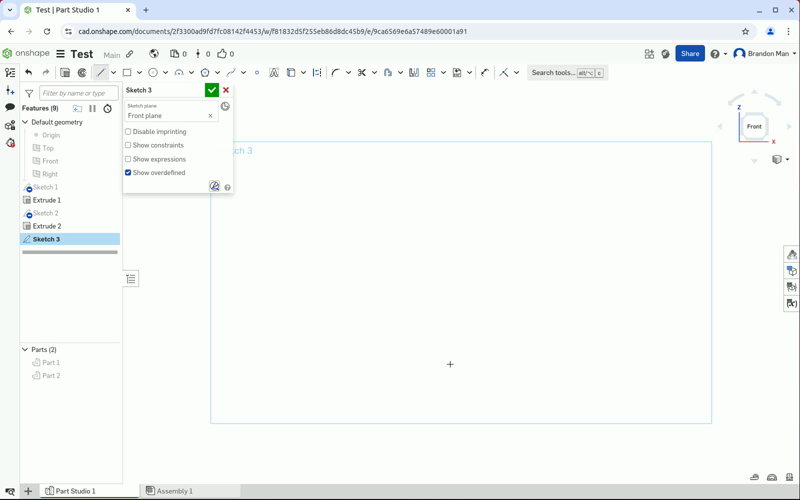
key_down(shift)
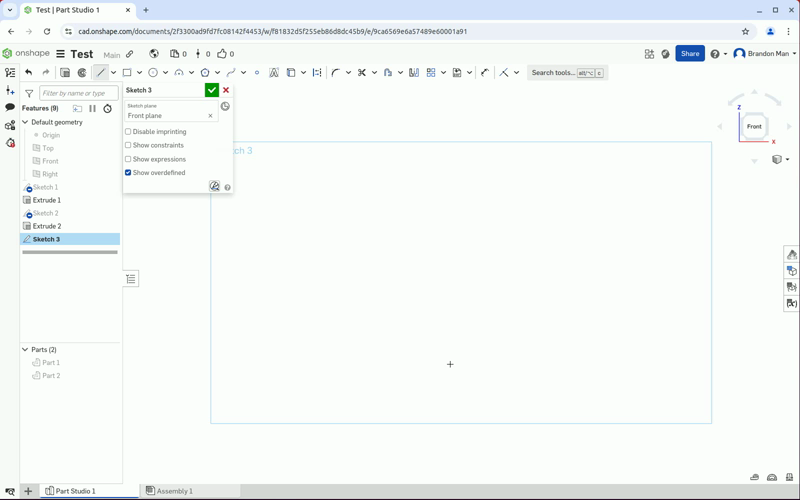
mouse_move(480, 363)
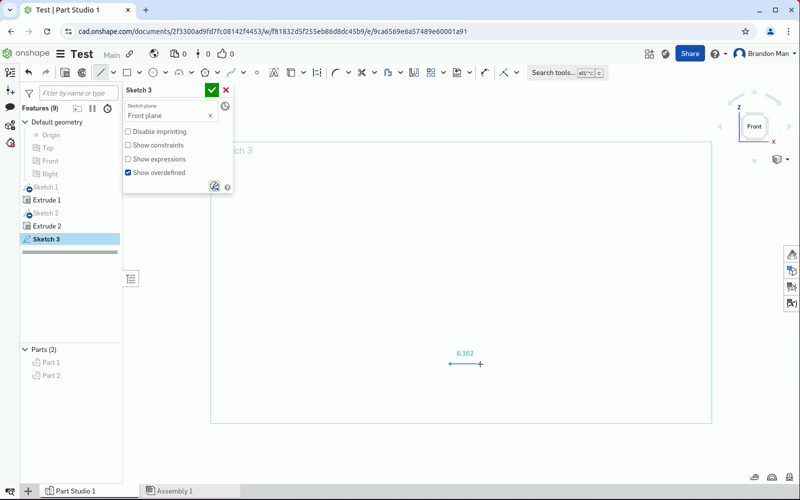
mouse_move(461, 363)
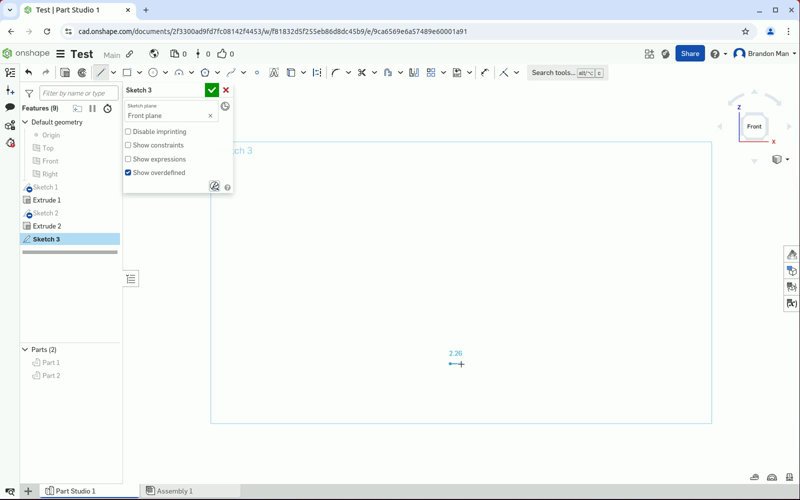
click(461, 363)
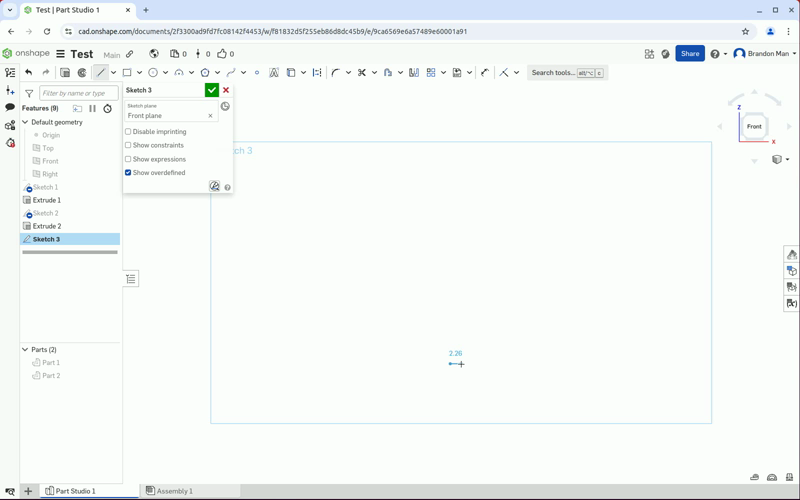
key_up(shift)
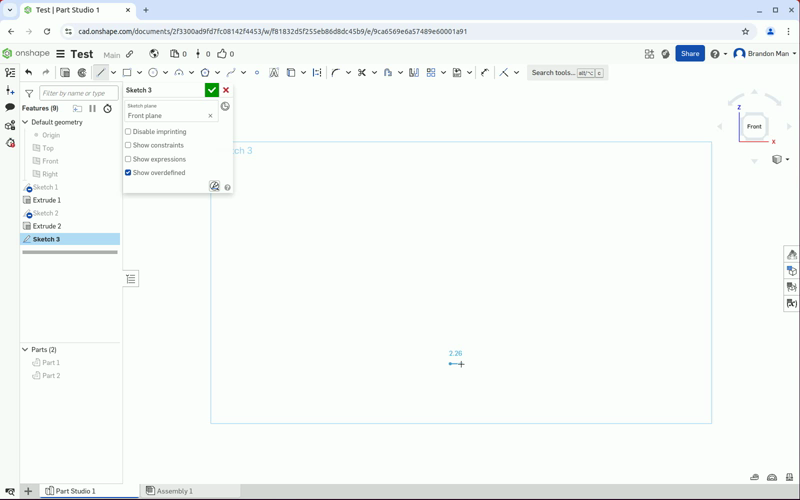
key_down(shift)
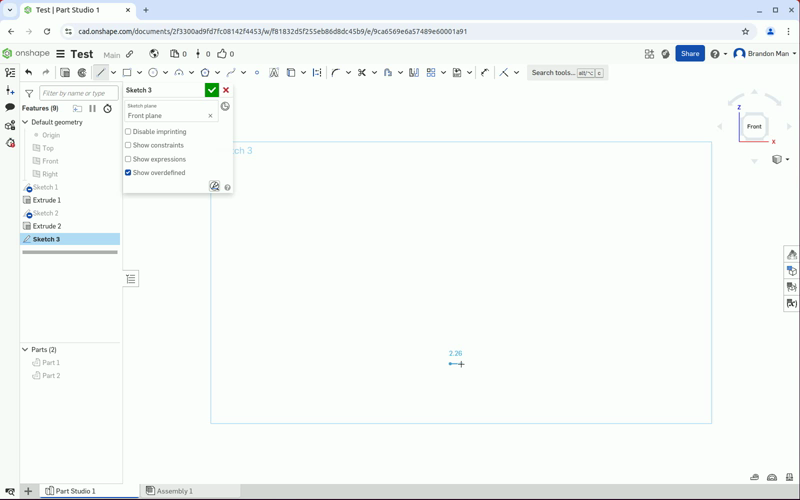
mouse_move(491, 363)
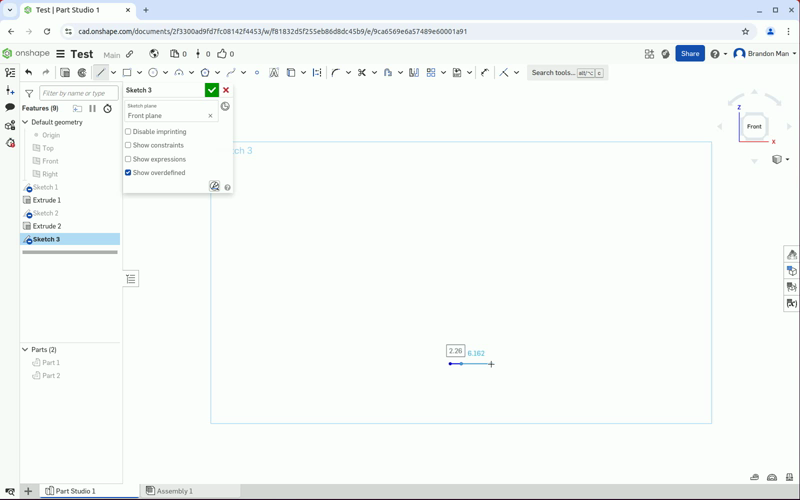
mouse_move(461, 352)
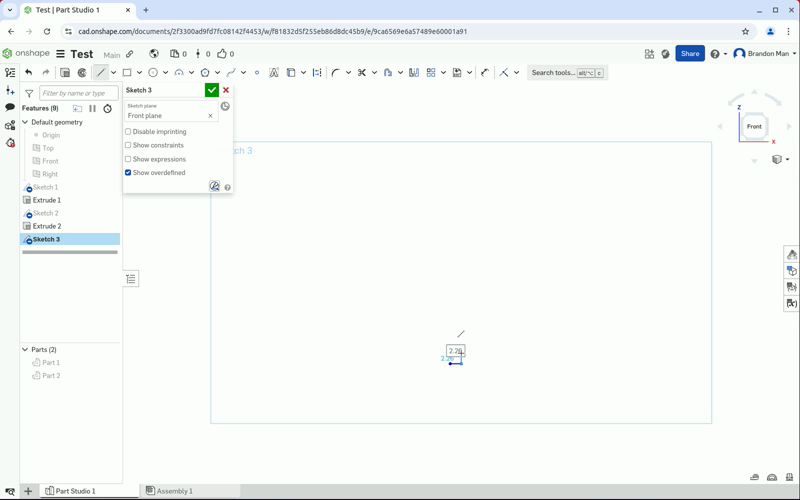
click(461, 352)
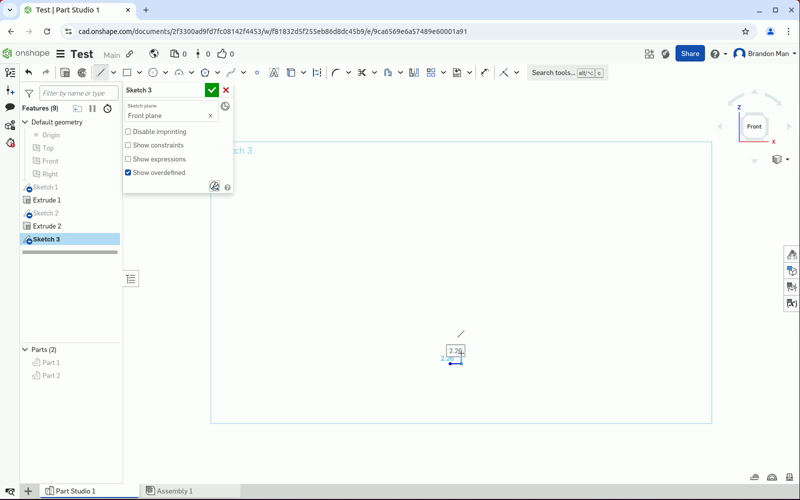
key_up(shift)
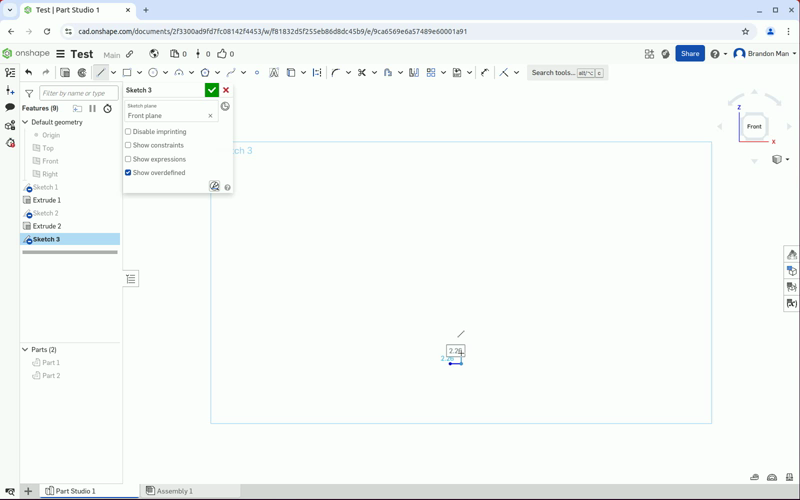
key(esc)
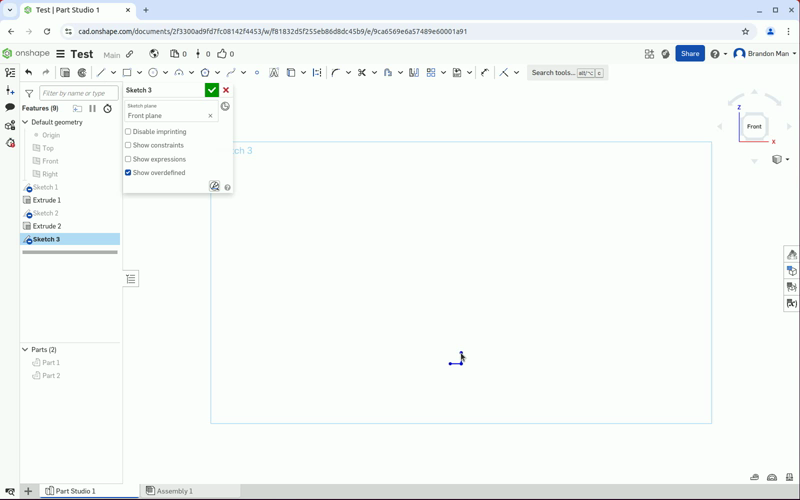
key(a)
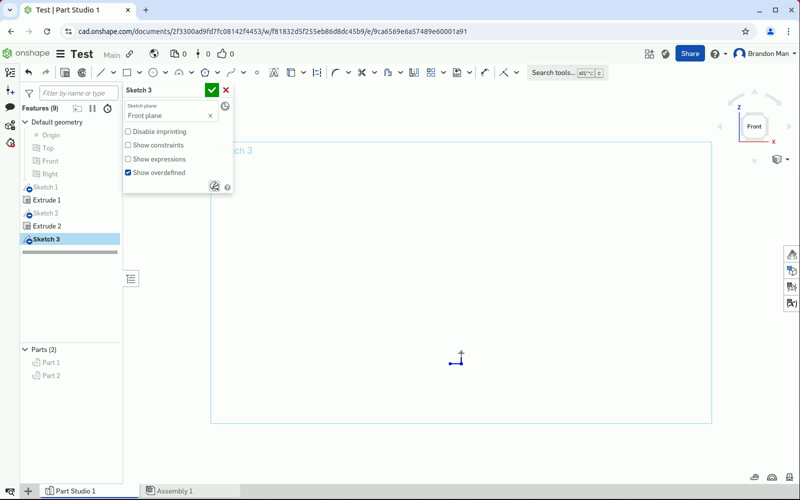
mouse_move(461, 352)
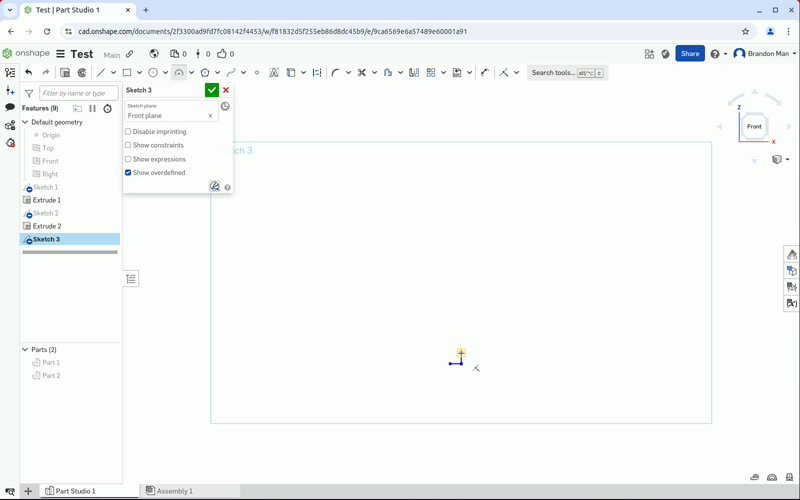
click(461, 352)
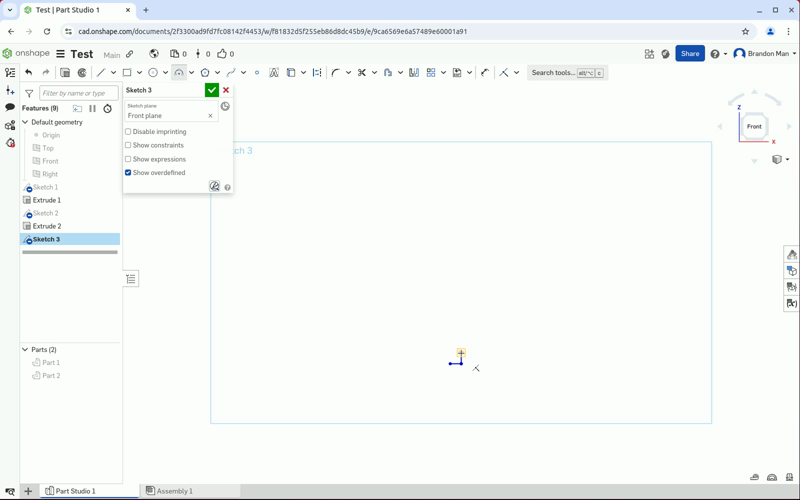
key_down(shift)
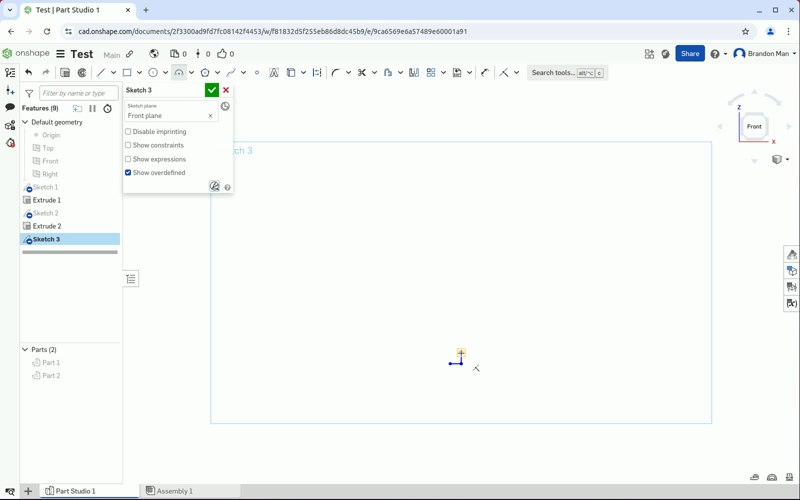
mouse_move(470, 356)
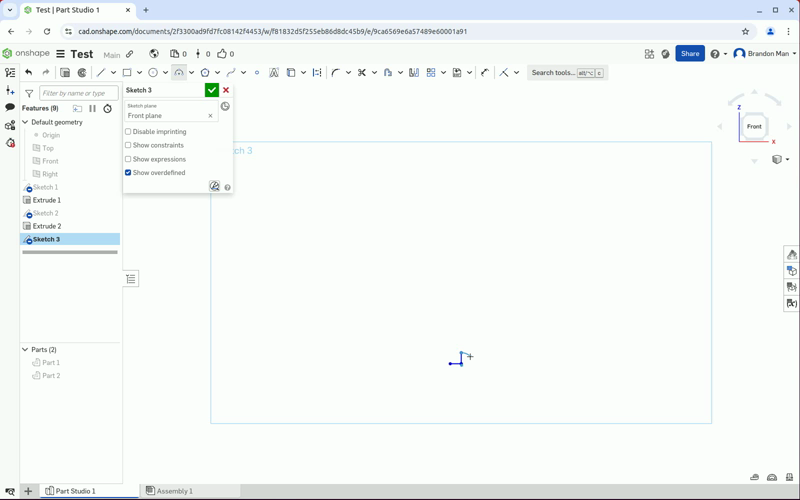
click(470, 356)
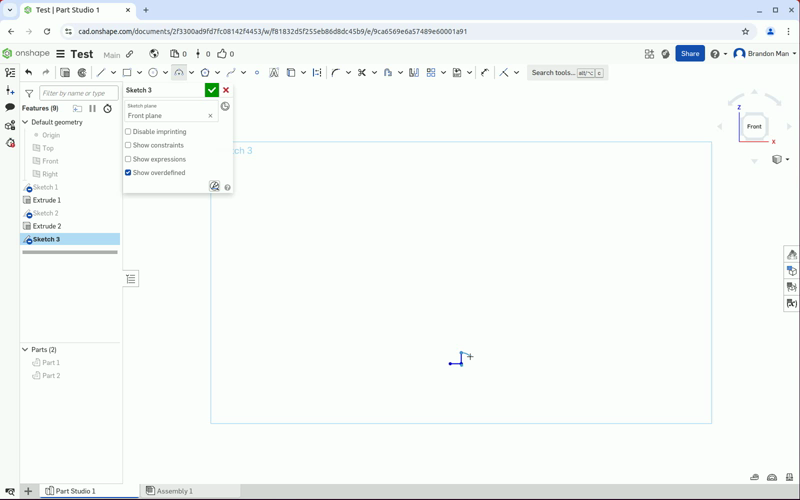
mouse_move(465, 354)
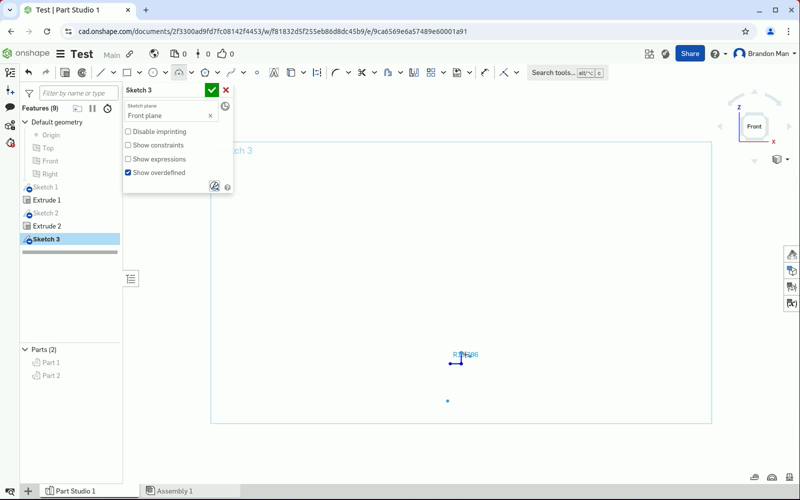
click(465, 354)
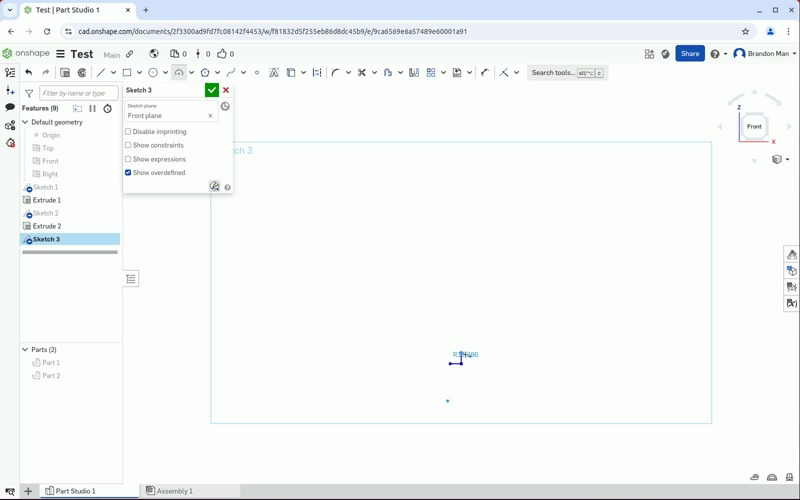
key_up(shift)
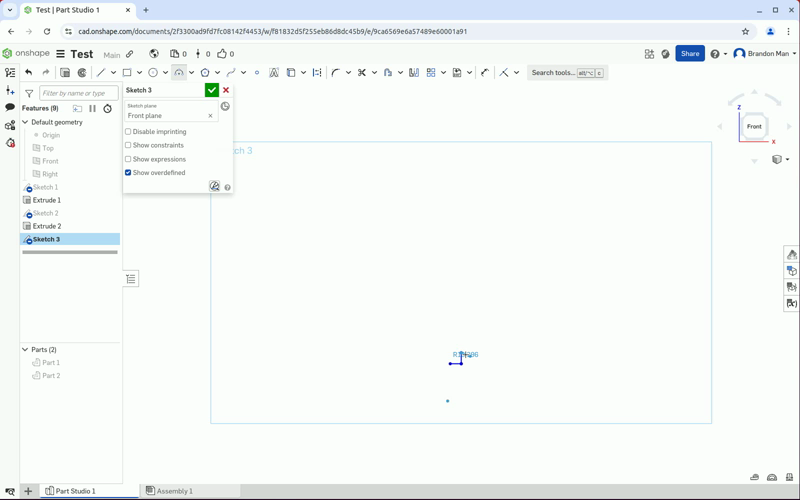
key(esc)
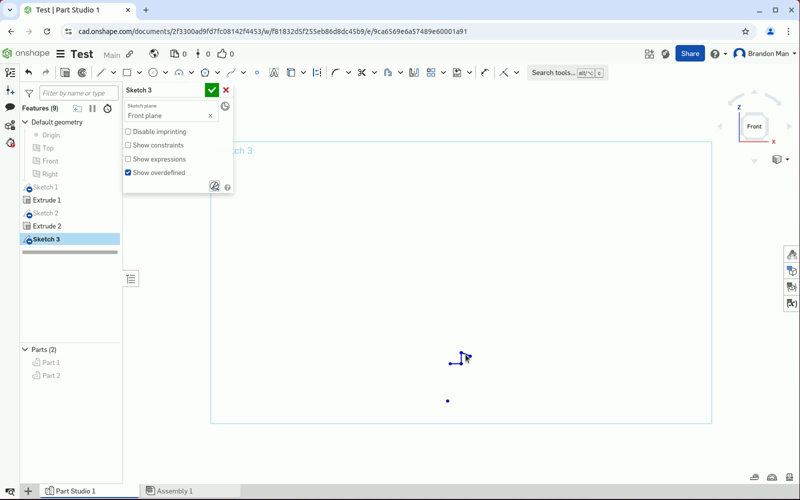
key(l)
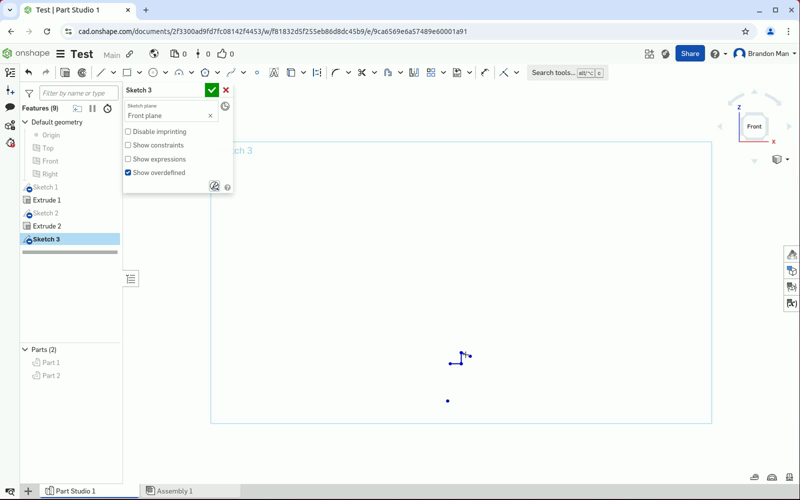
mouse_move(470, 356)
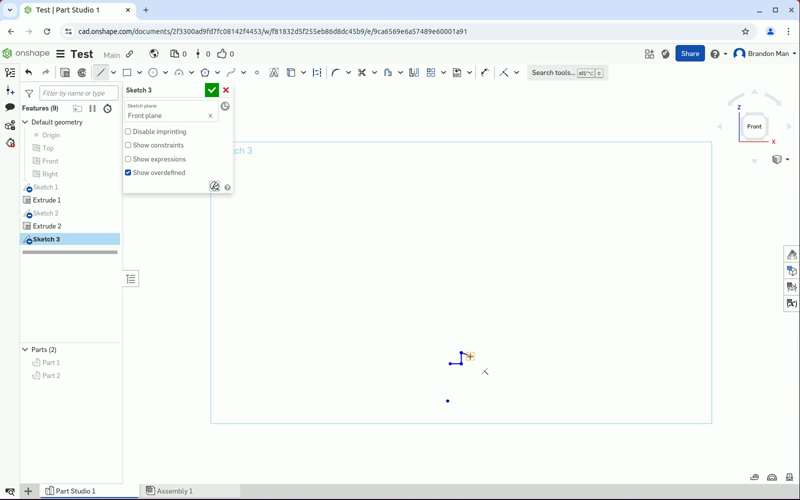
click(470, 356)
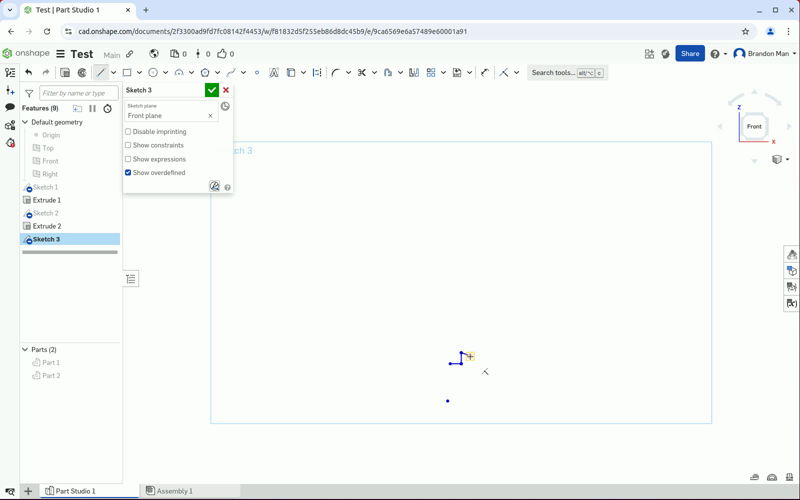
key_down(shift)
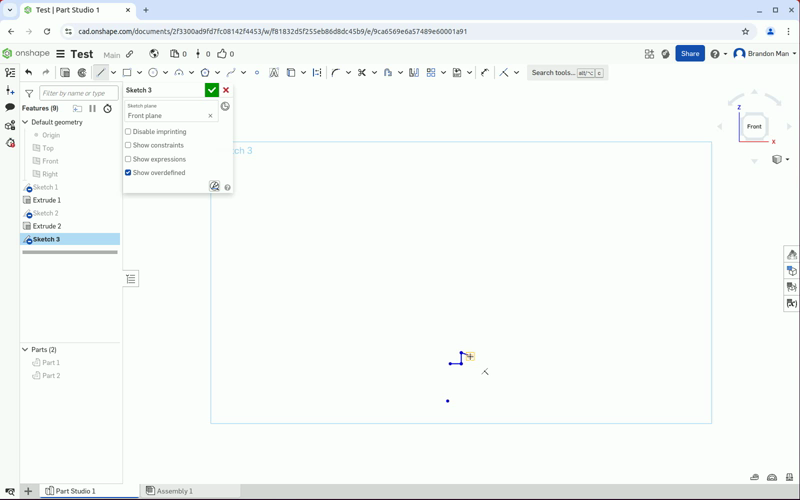
mouse_move(500, 356)
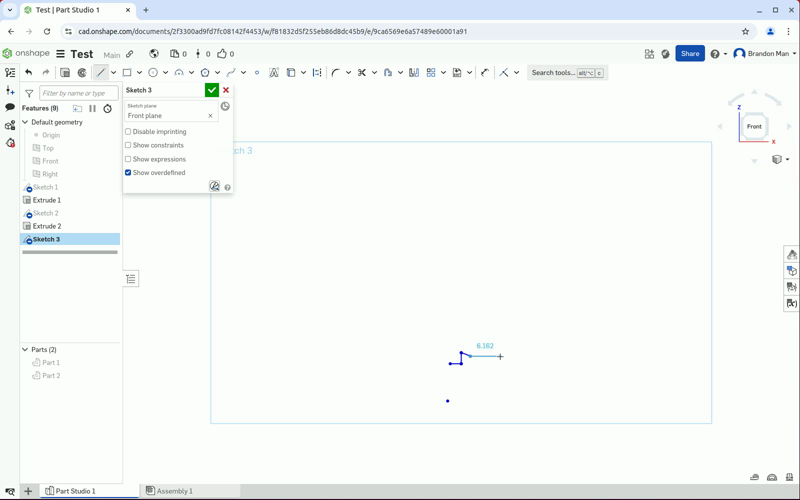
mouse_move(470, 345)
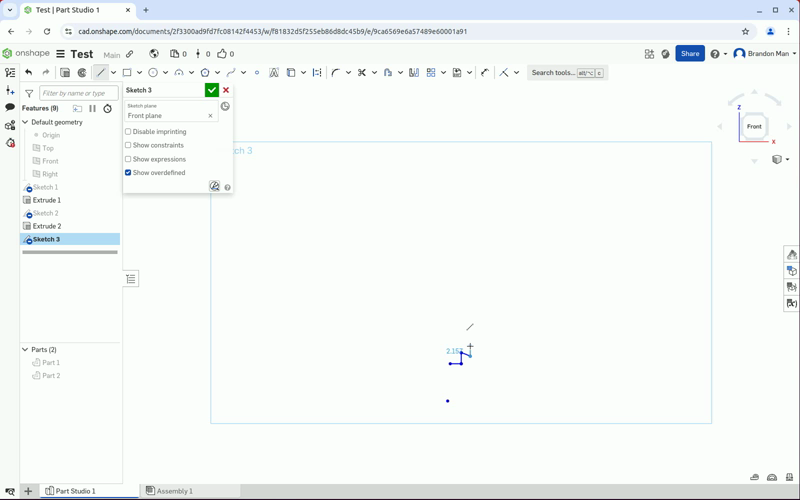
click(470, 345)
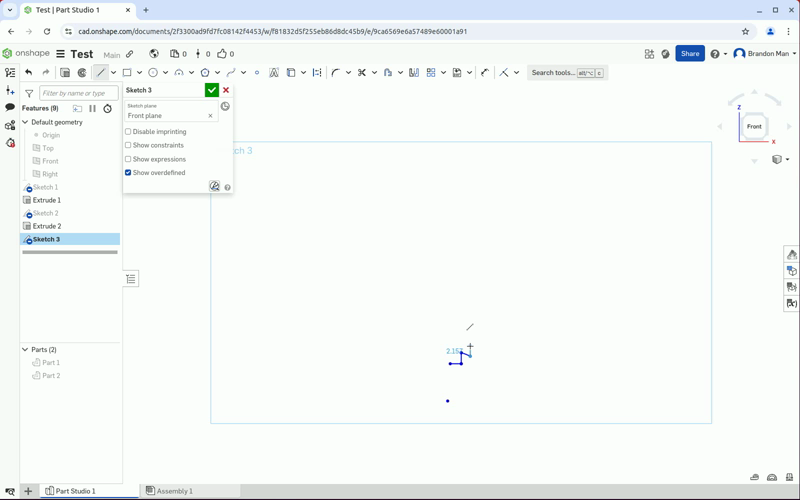
key_up(shift)
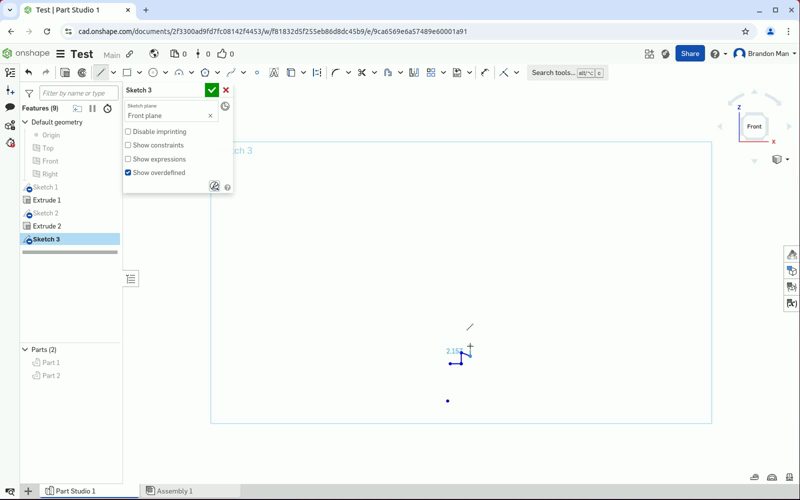
key_down(shift)
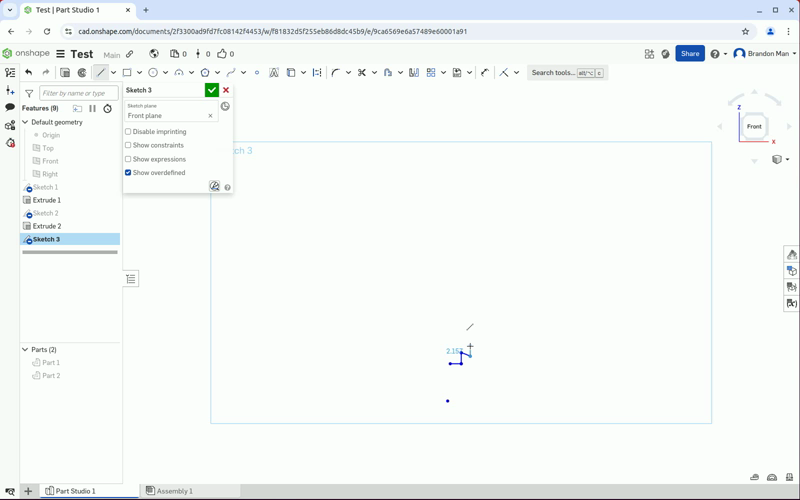
mouse_move(500, 345)
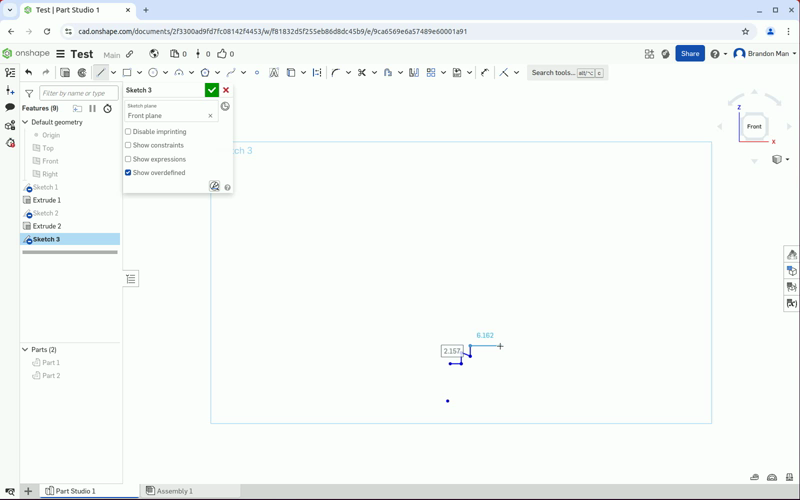
mouse_move(470, 325)
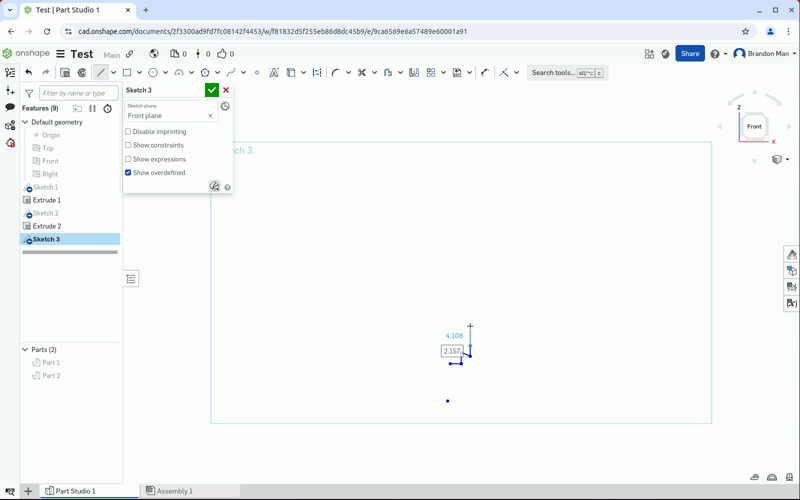
click(470, 325)
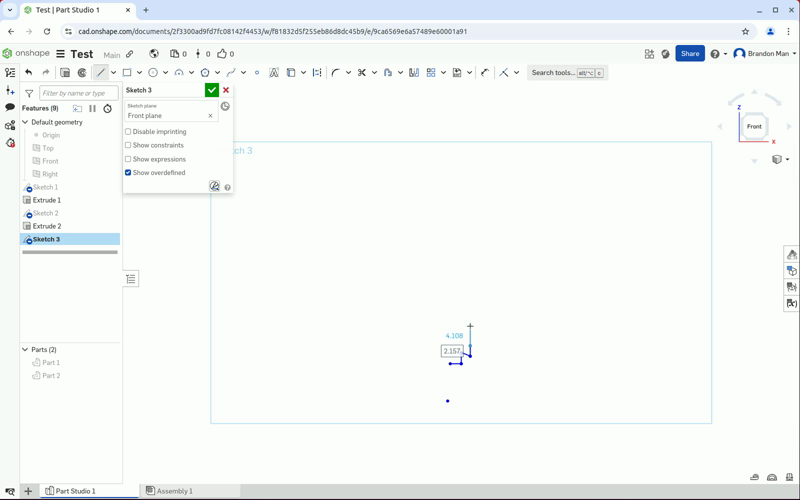
key_up(shift)
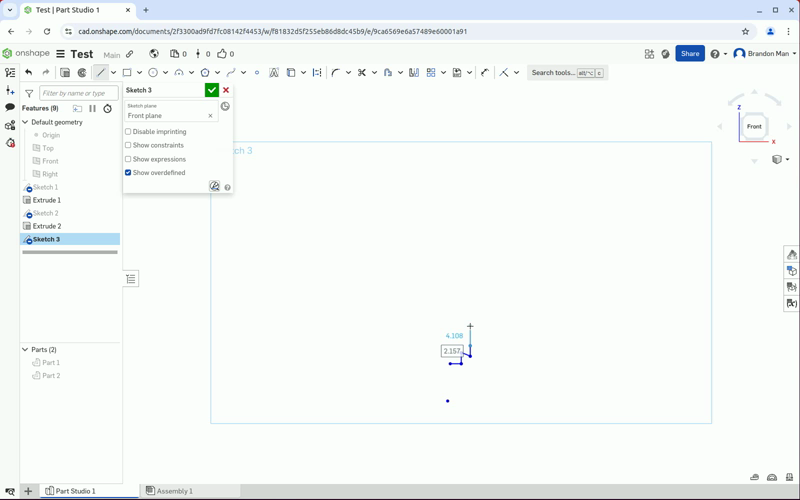
key_down(shift)
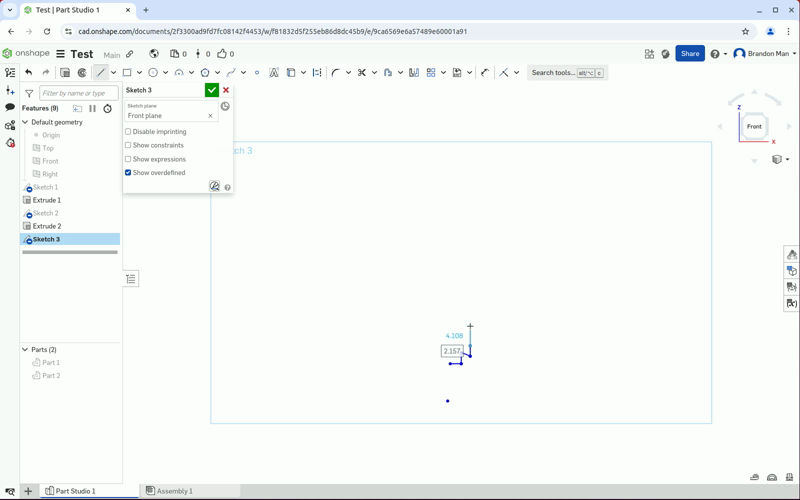
mouse_move(500, 325)
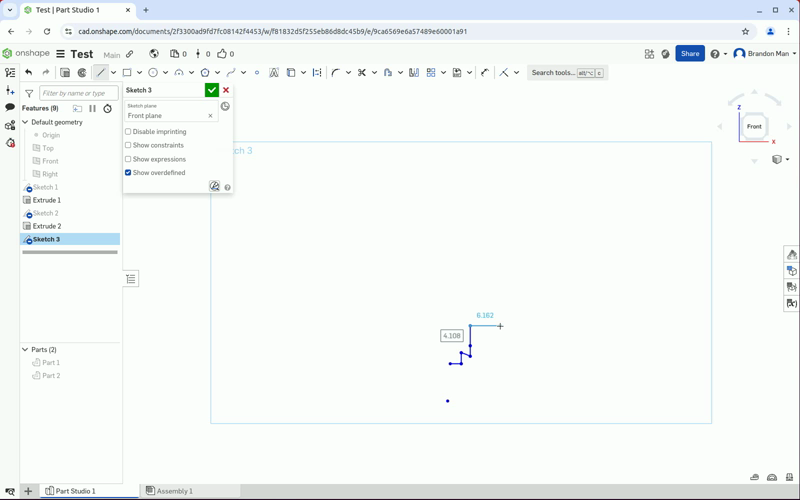
mouse_move(470, 314)
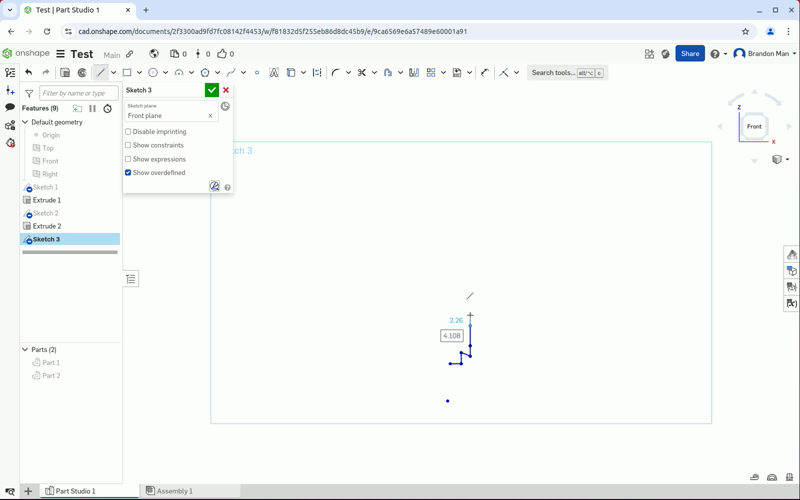
click(470, 314)
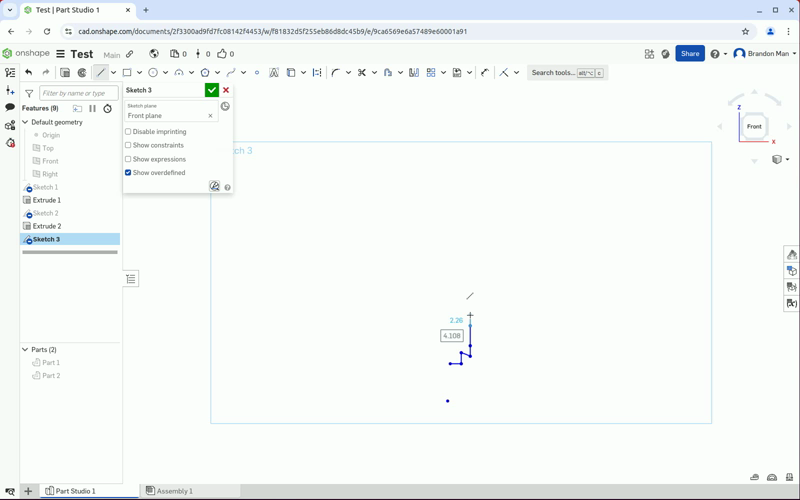
key_up(shift)
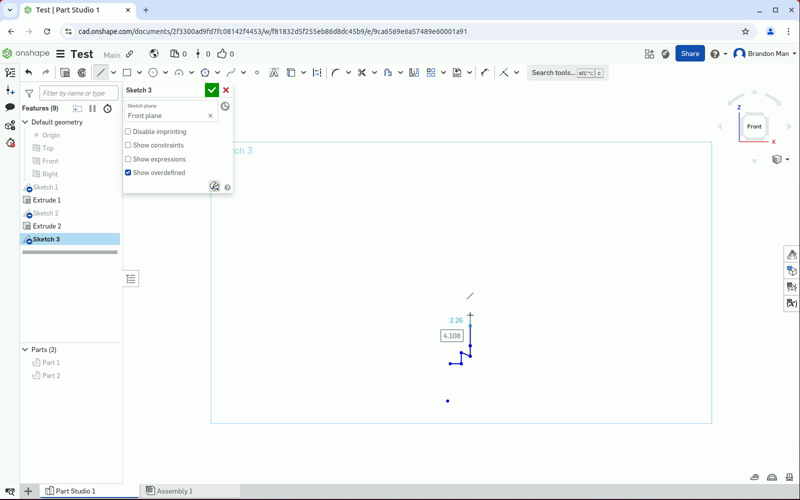
key_down(shift)
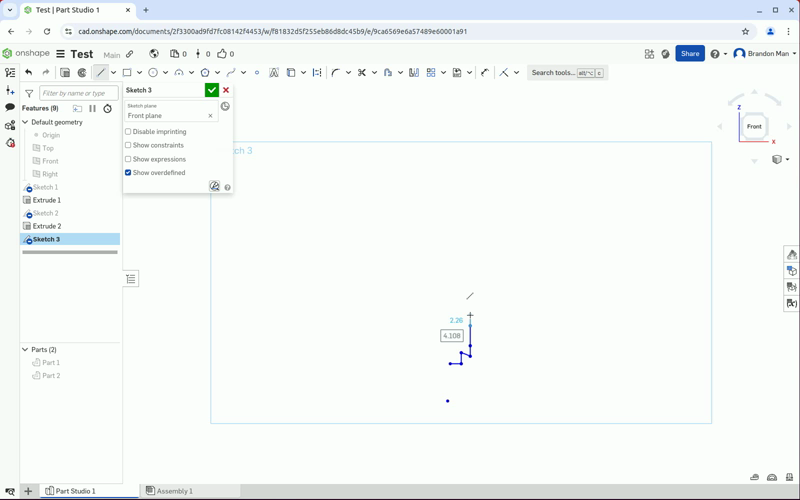
mouse_move(470, 191)
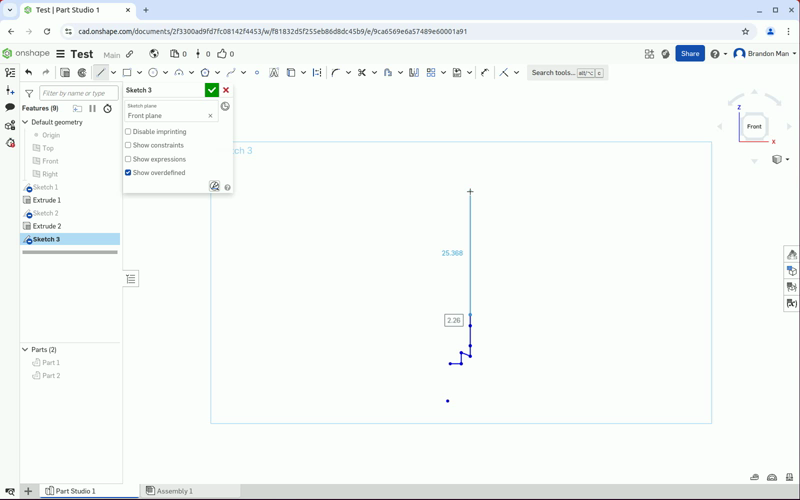
click(470, 191)
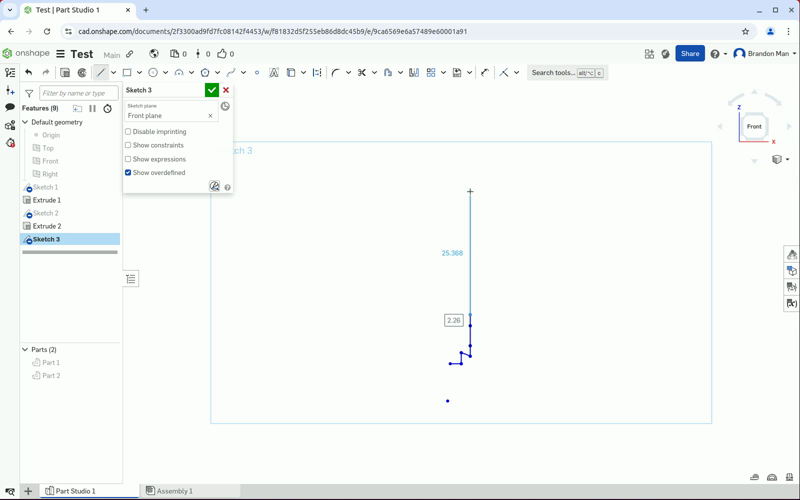
key_up(shift)
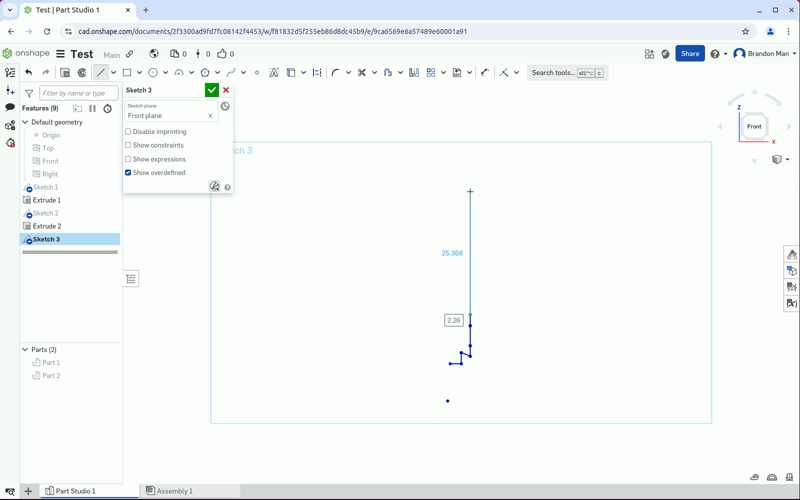
key_down(shift)
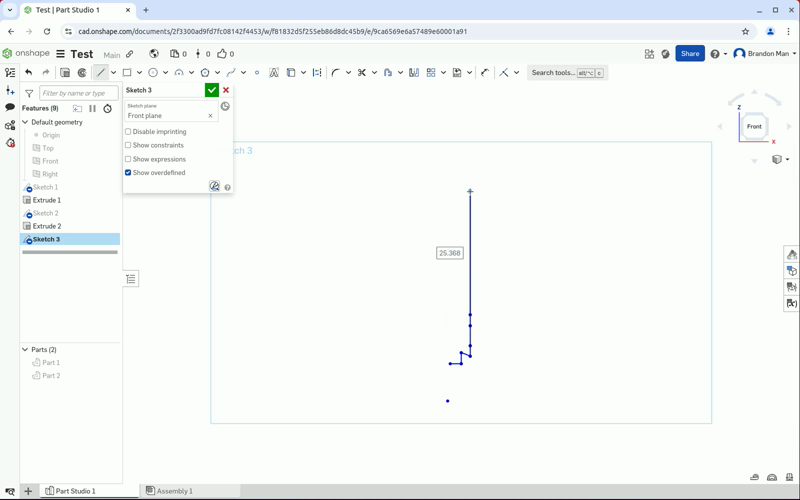
mouse_move(500, 191)
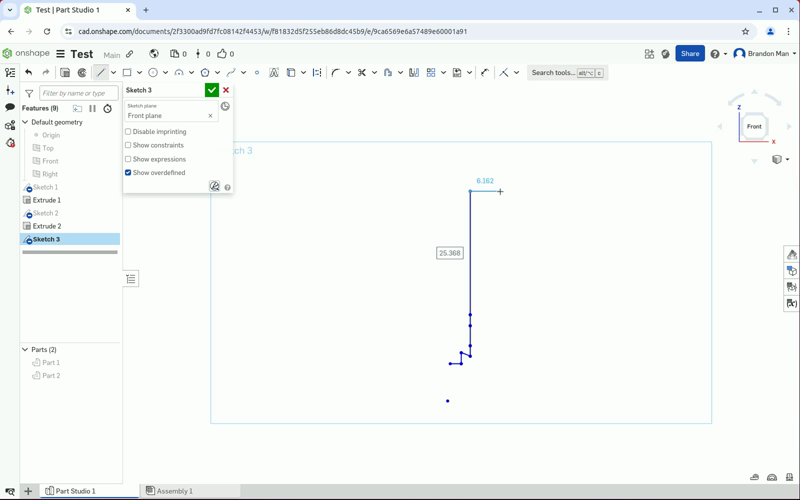
mouse_move(450, 191)
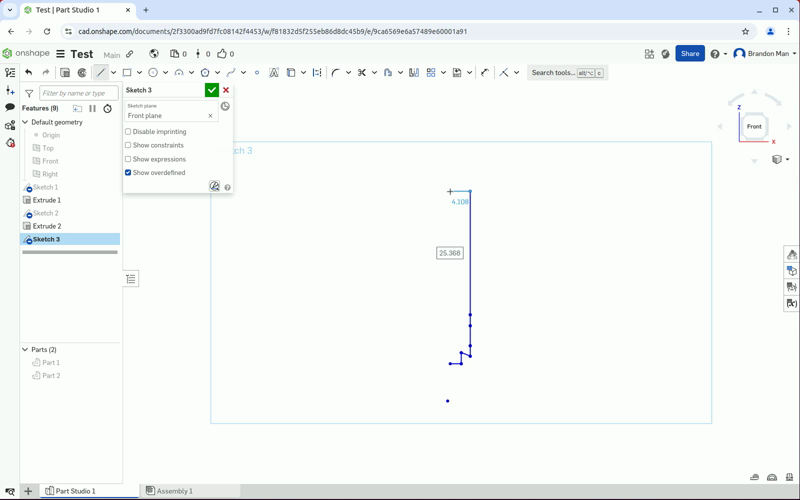
click(450, 191)
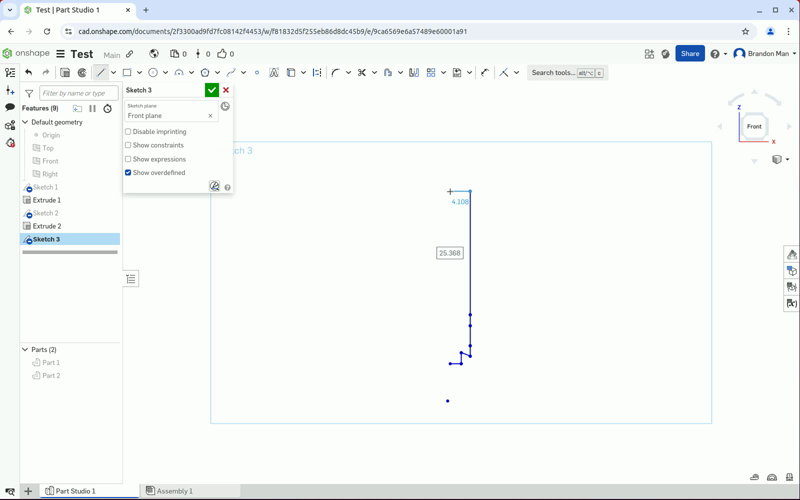
key_up(shift)
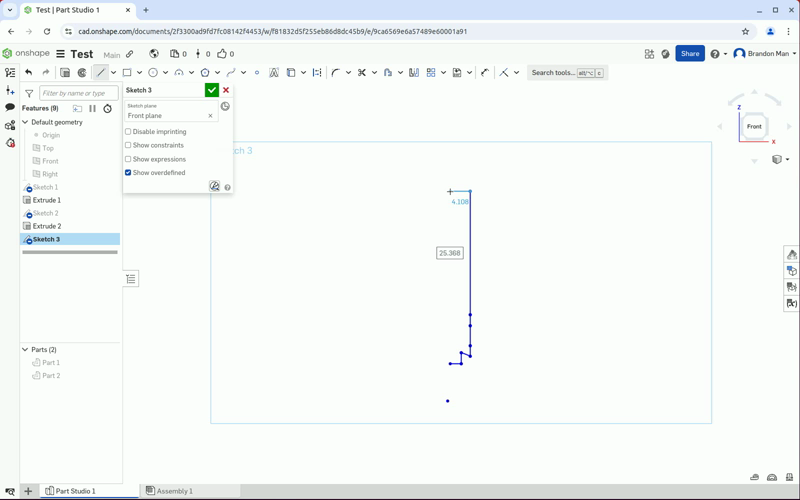
key_down(shift)
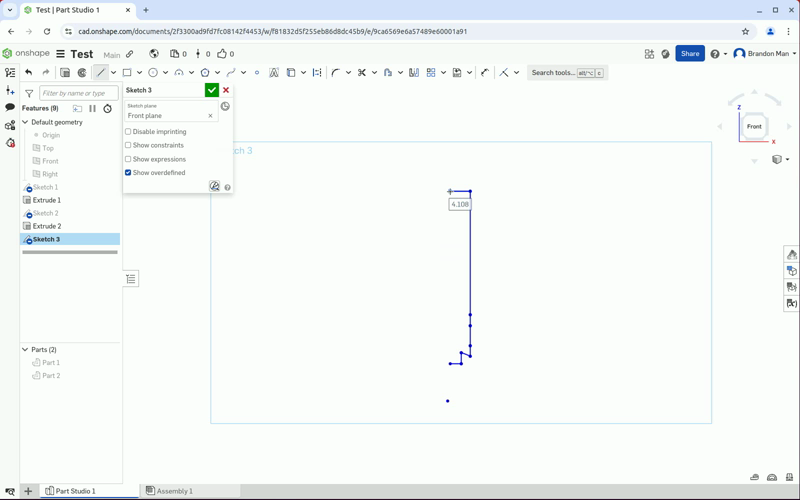
mouse_move(450, 356)
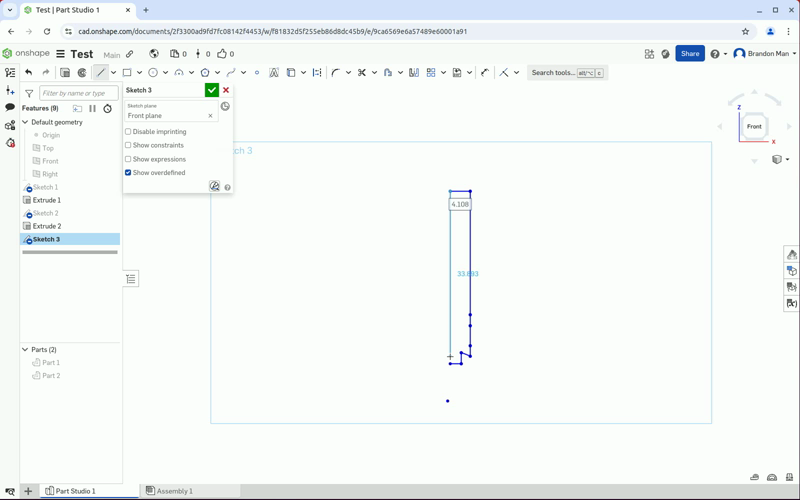
click(450, 356)
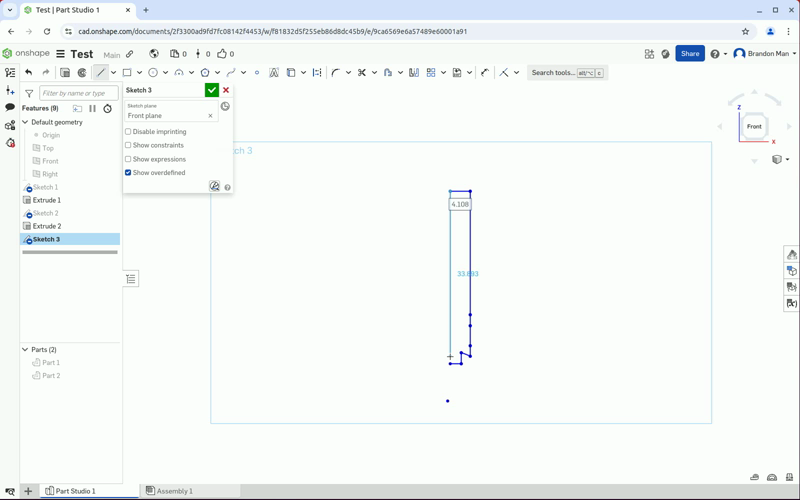
key_up(shift)
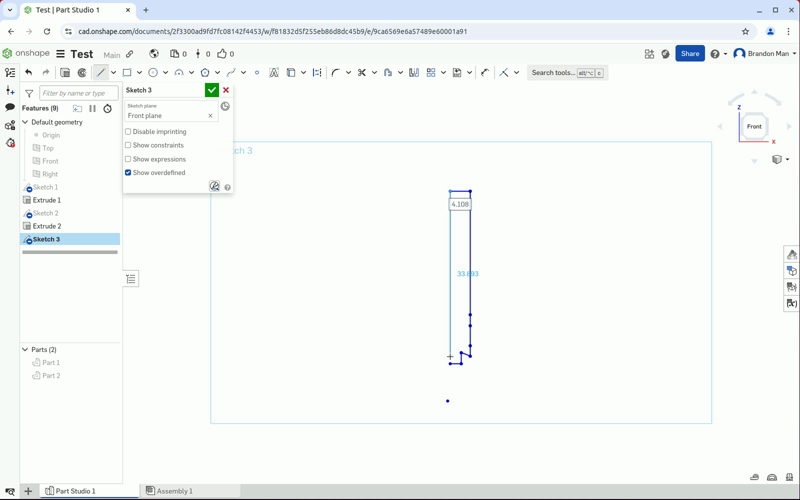
mouse_move(480, 356)
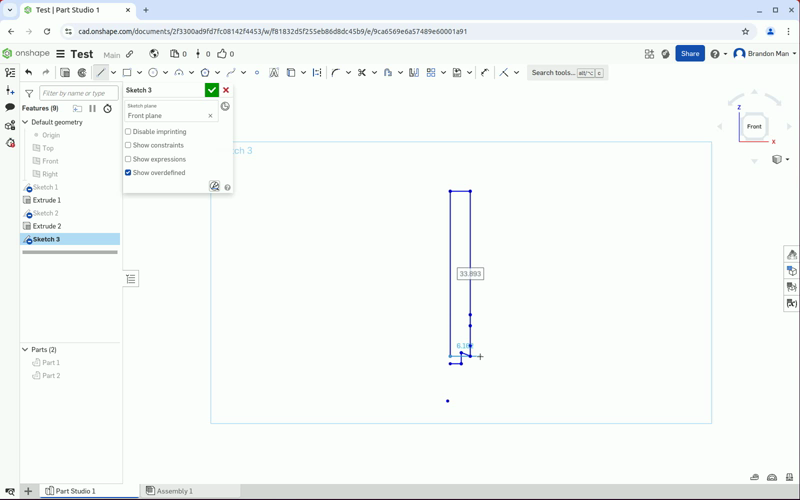
key_down(shift)
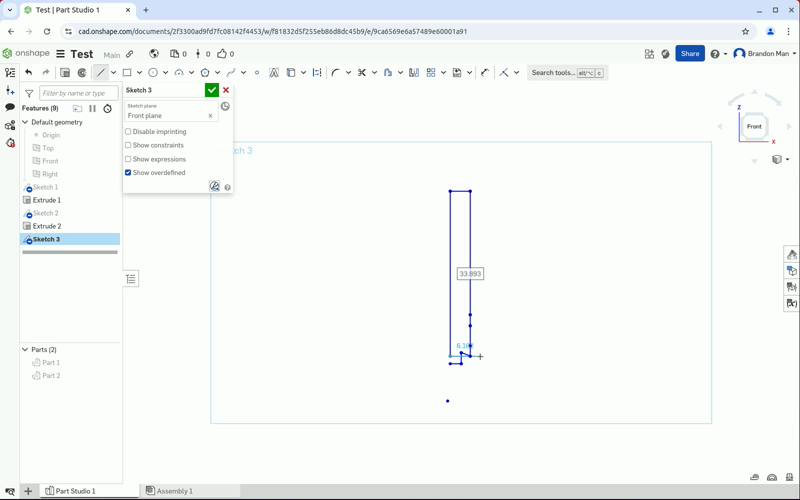
mouse_move(450, 363)
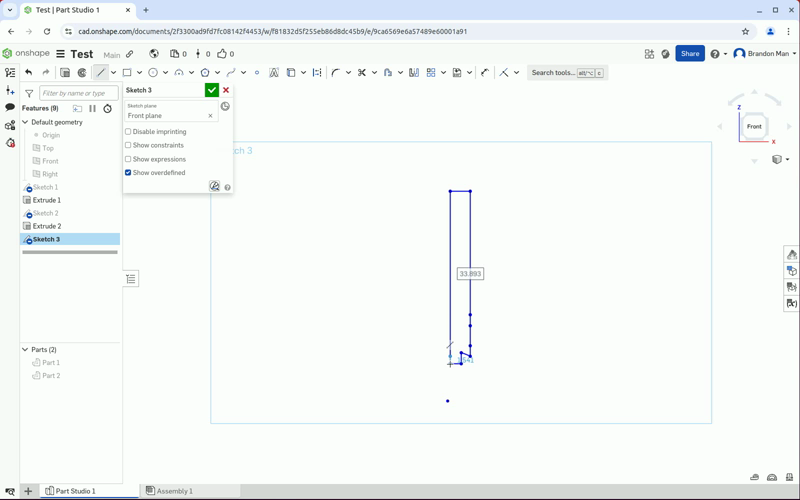
scroll(6)
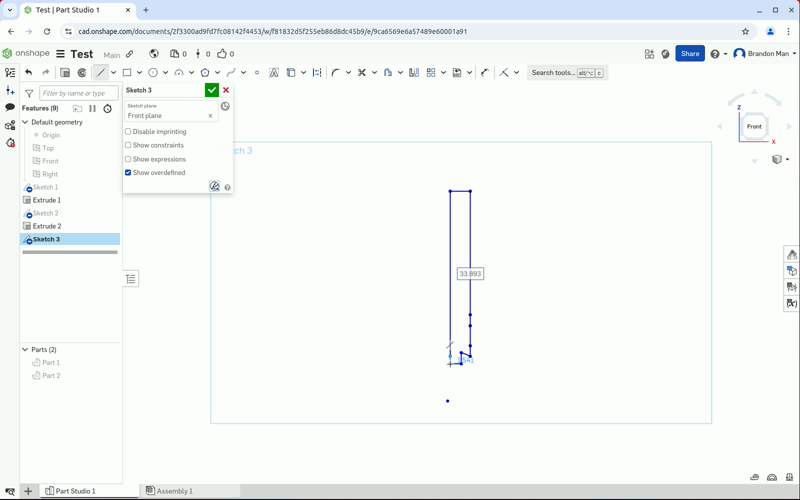
scroll(6)
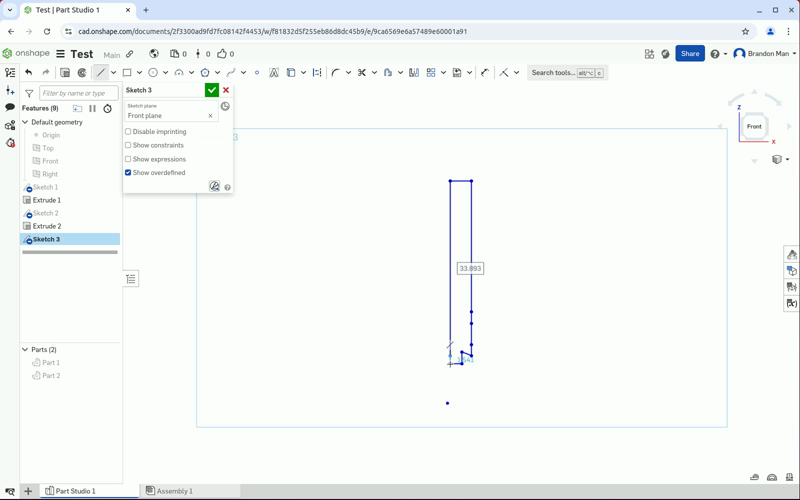
scroll(6)
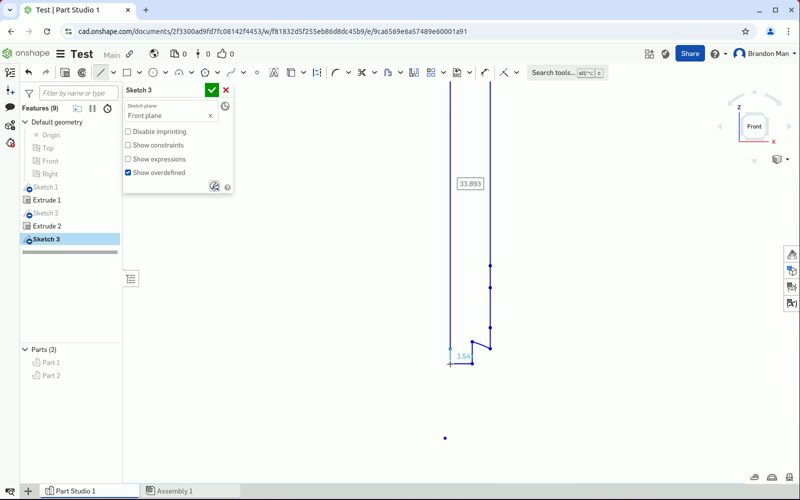
scroll(6)
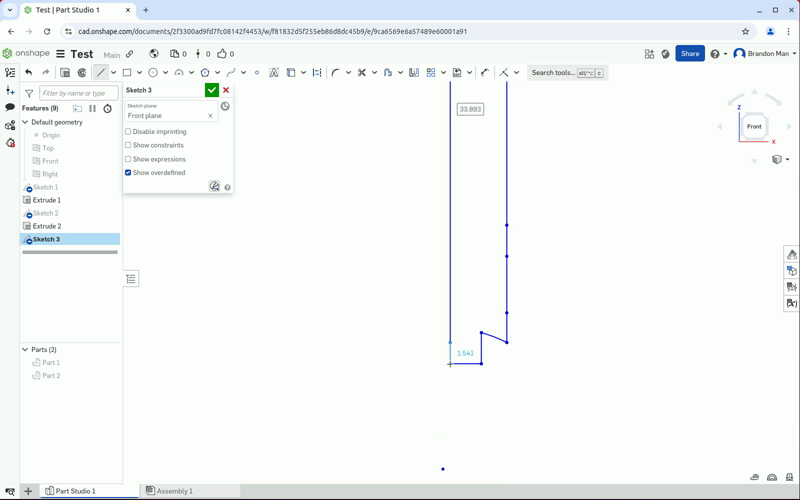
scroll(6)
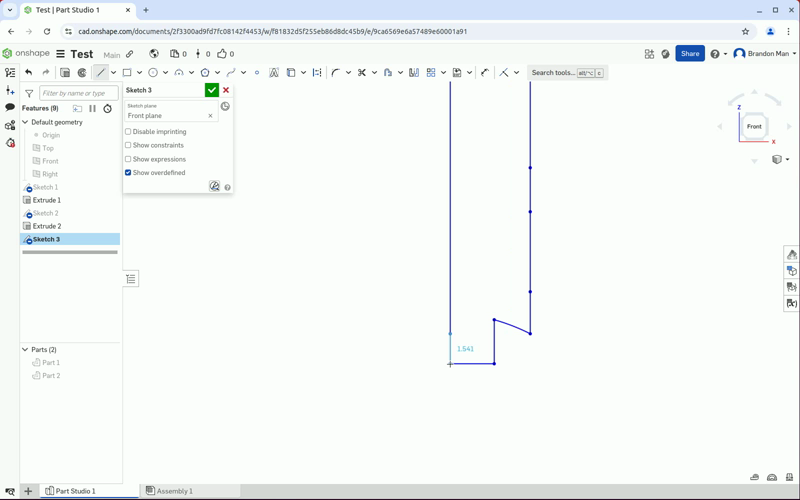
scroll(6)
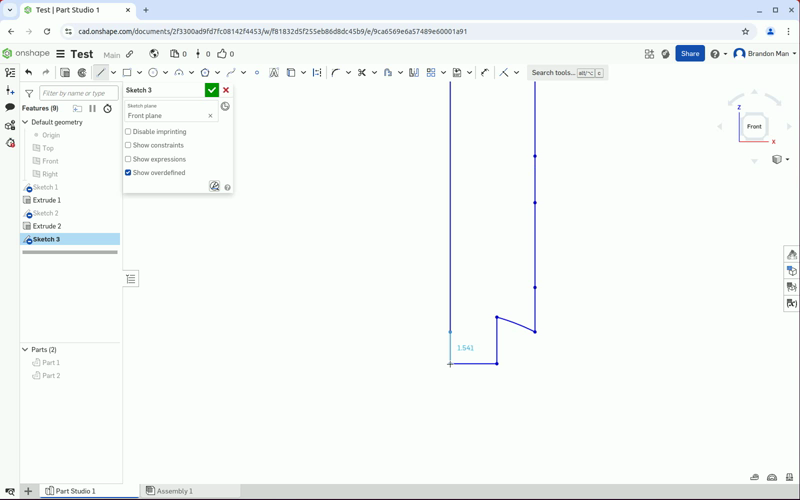
scroll(6)
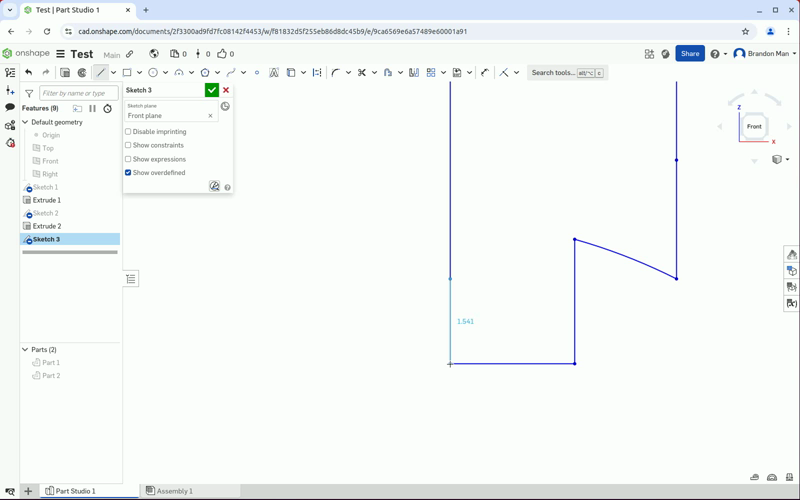
key_up(shift)
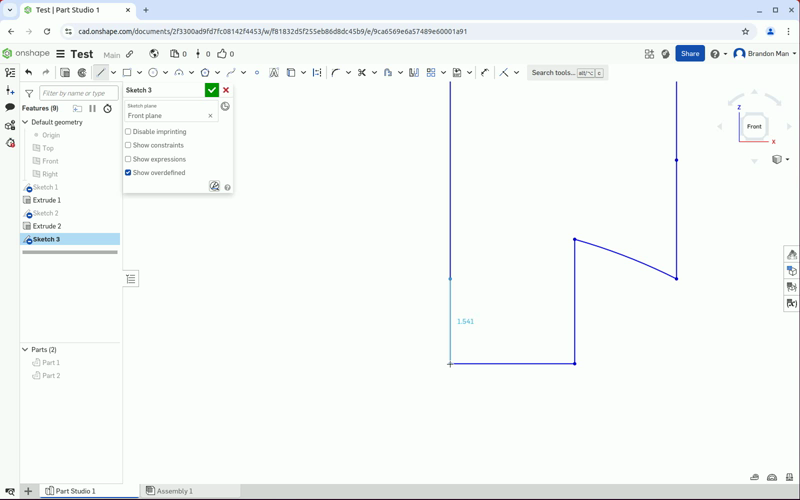
click(450, 363)
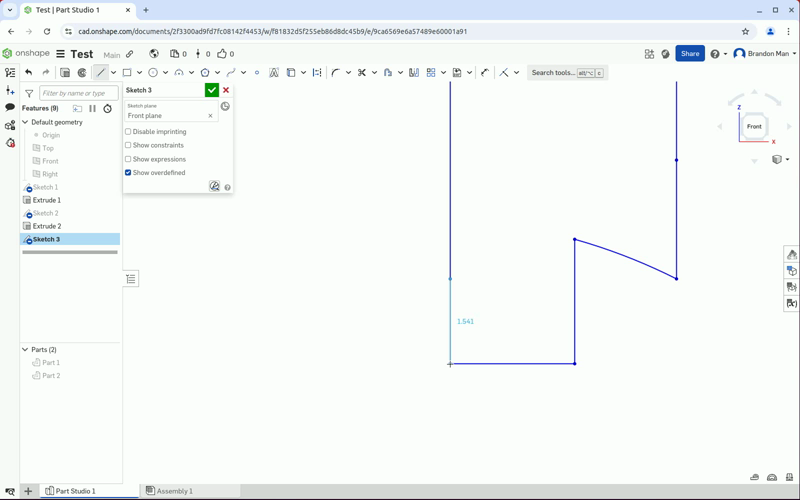
scroll(-6)
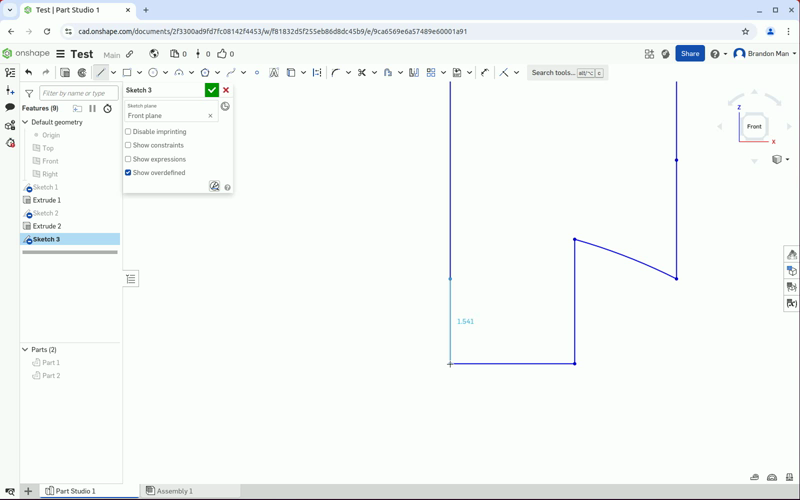
scroll(-6)
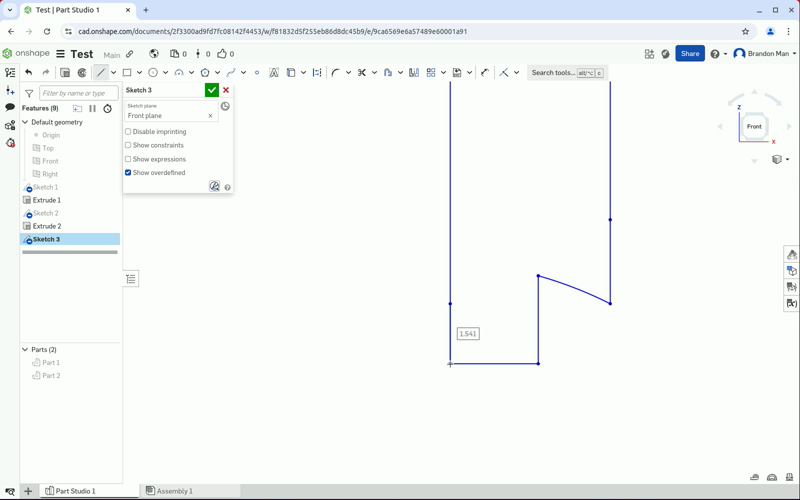
scroll(-6)
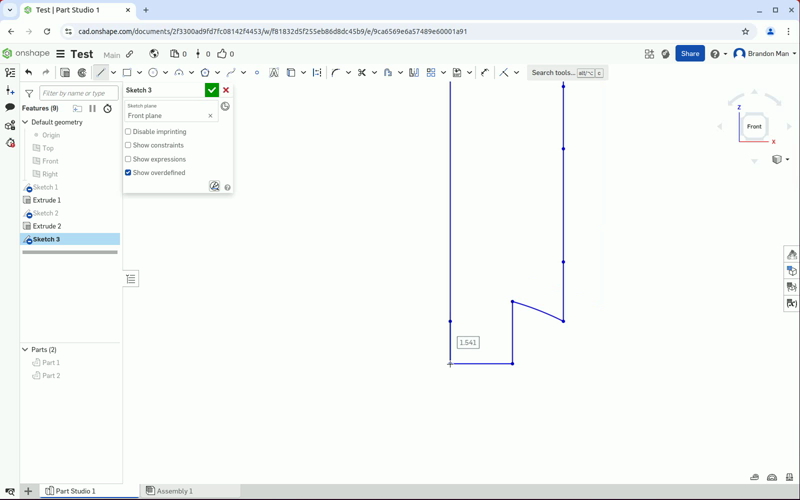
scroll(-6)
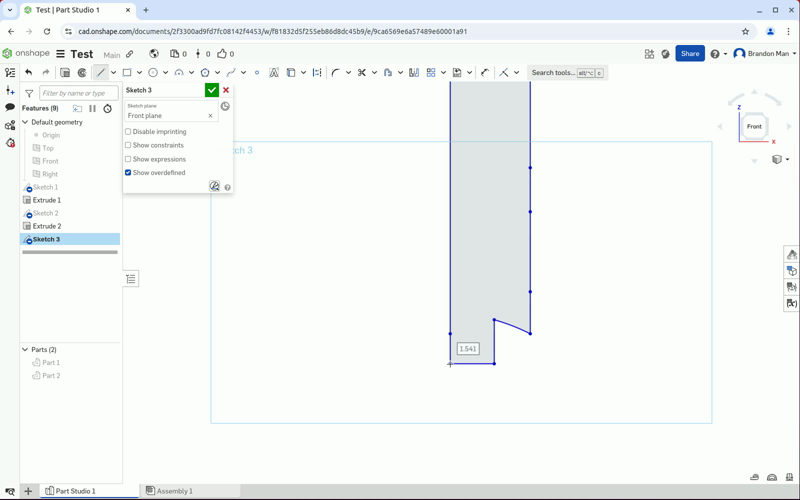
scroll(-6)
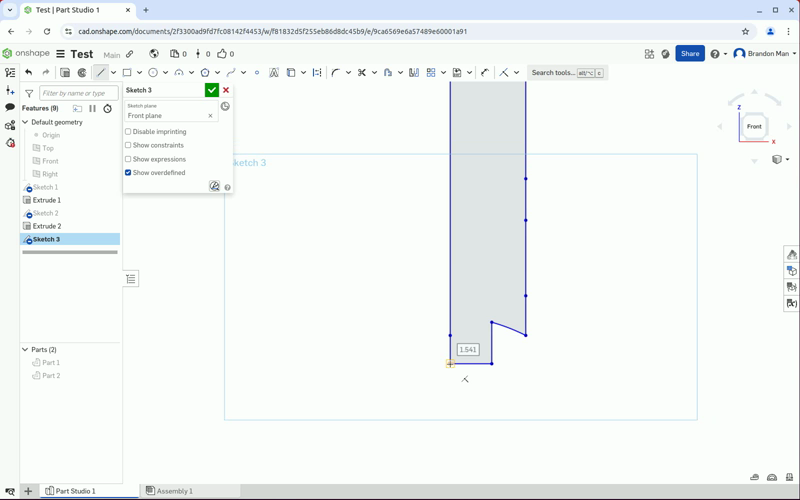
scroll(-6)
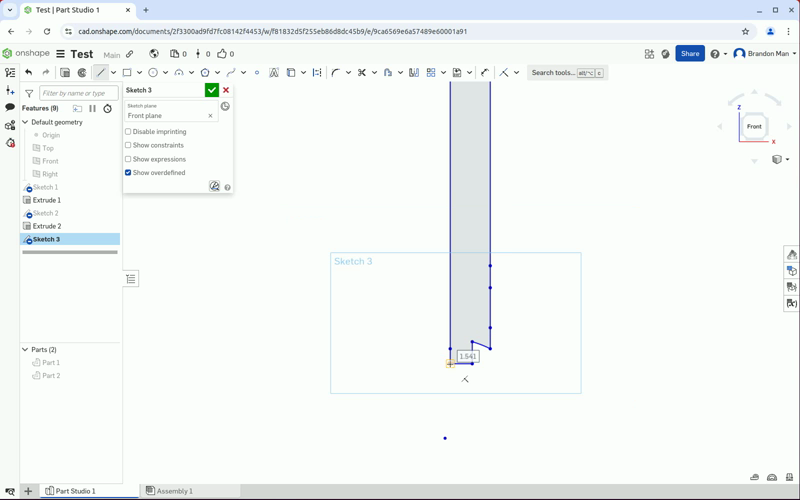
scroll(-6)
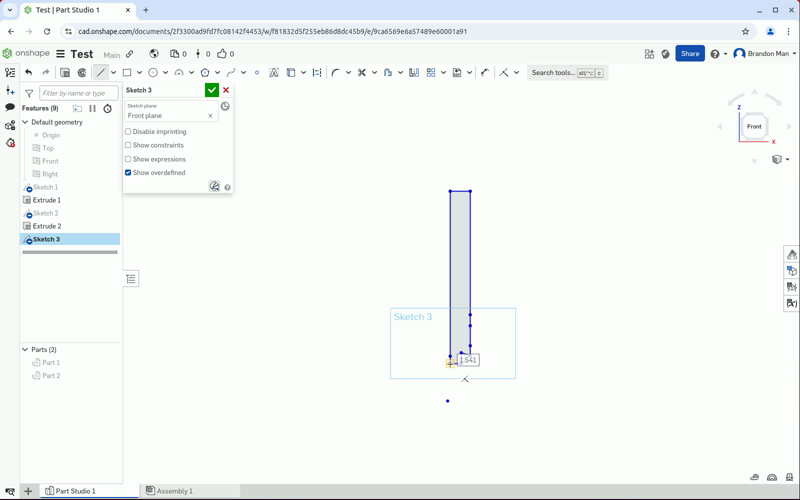
key(esc)
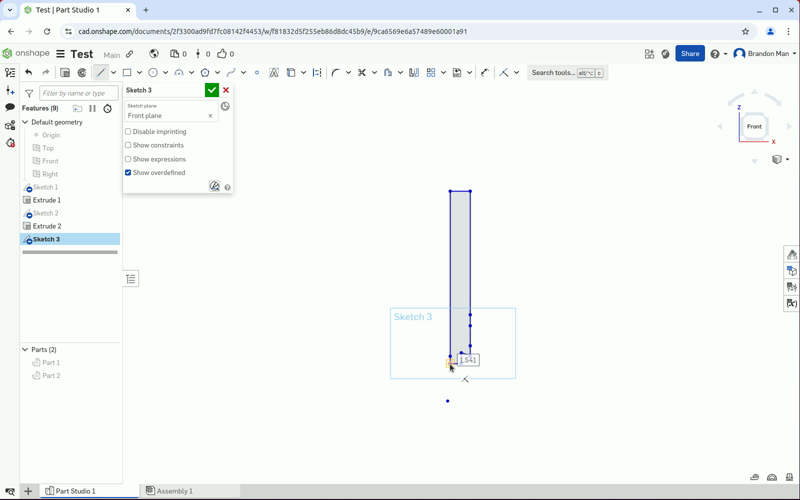
mouse_move(462, 338)
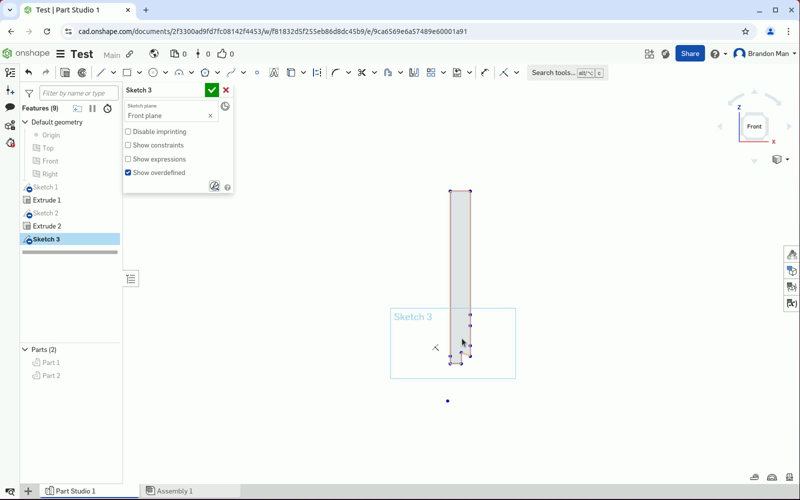
click(462, 338)
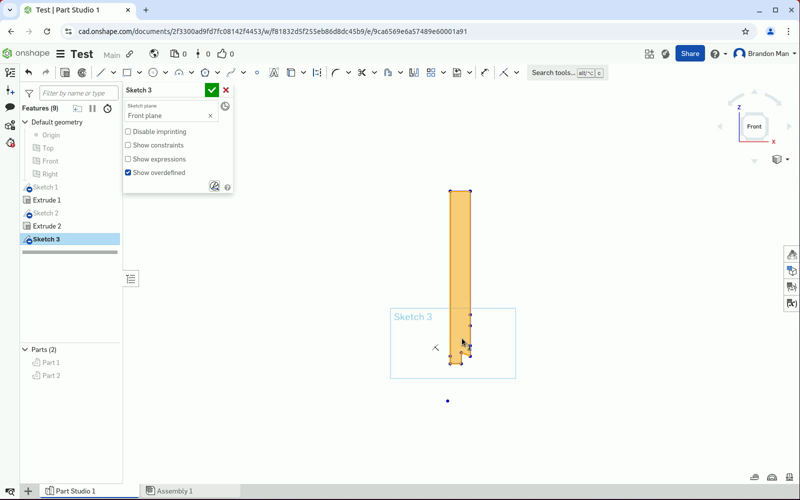
mouse_move(73, 352)
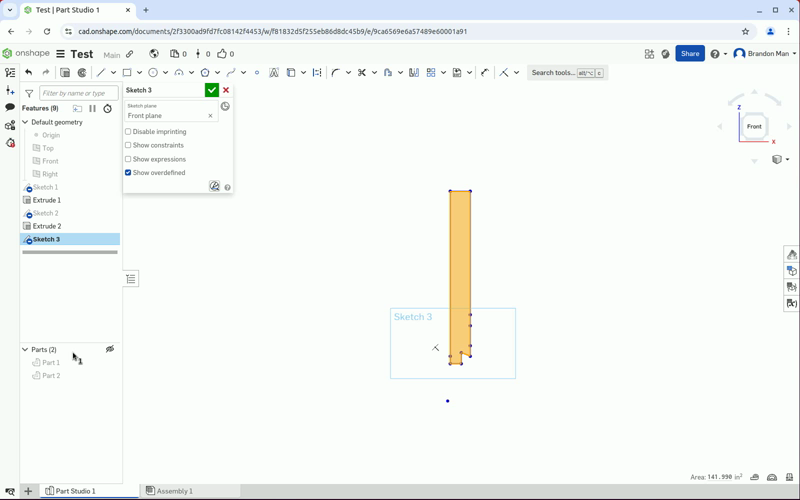
key(shift+y)
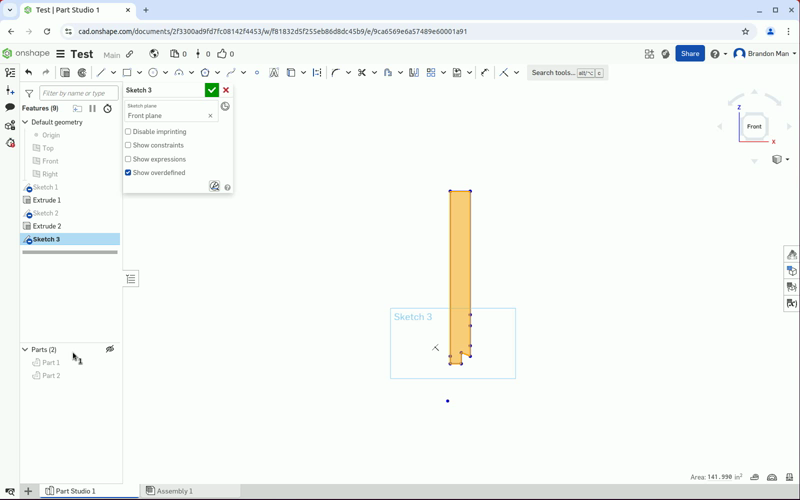
key(shift+e)
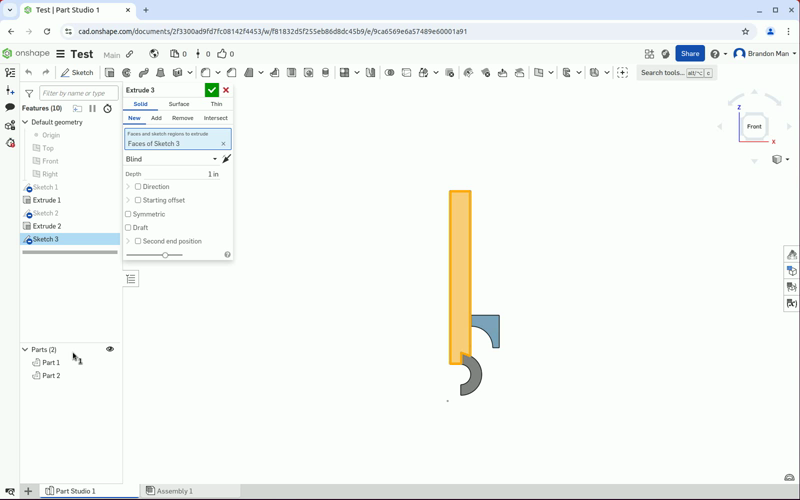
mouse_move(143, 106)
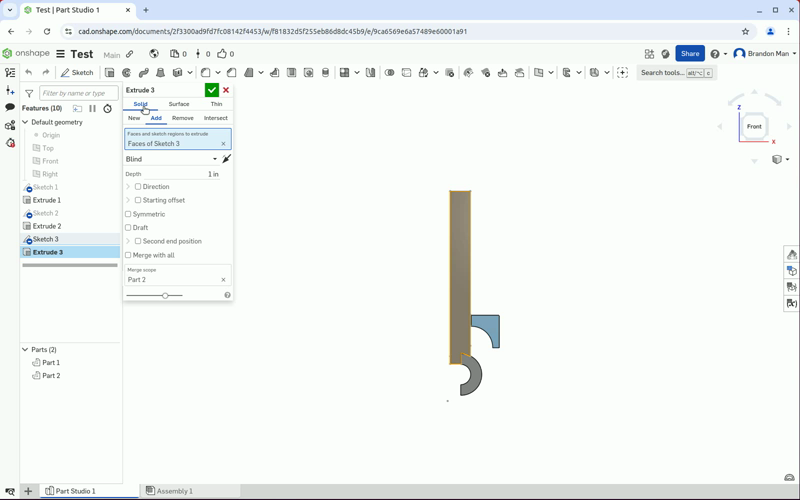
click(143, 106)
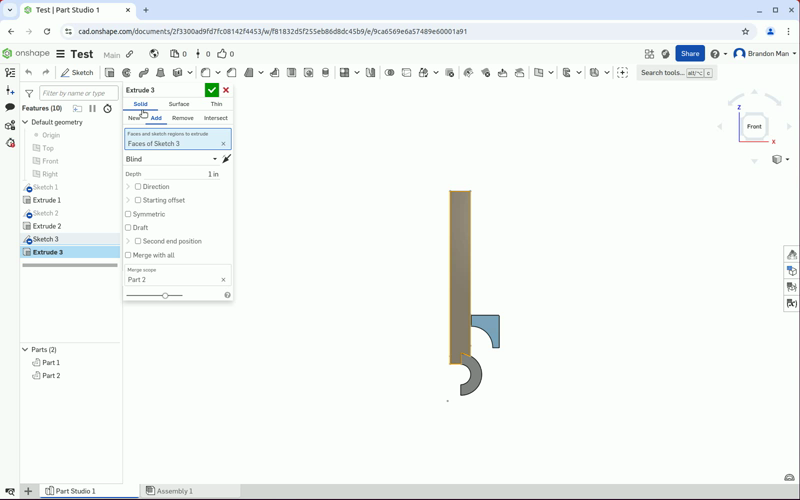
mouse_move(137, 120)
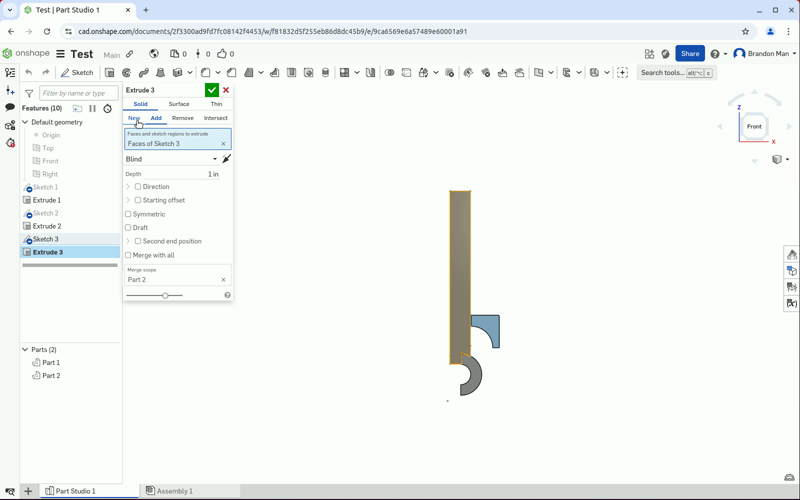
click(137, 120)
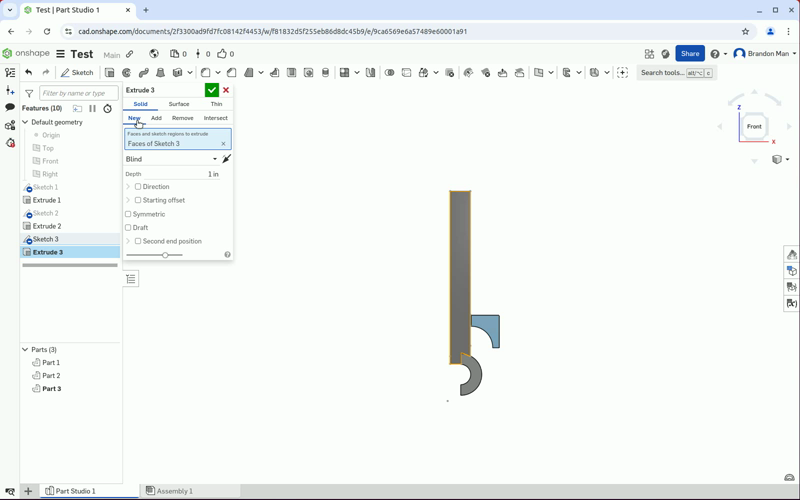
key(tab, 4)
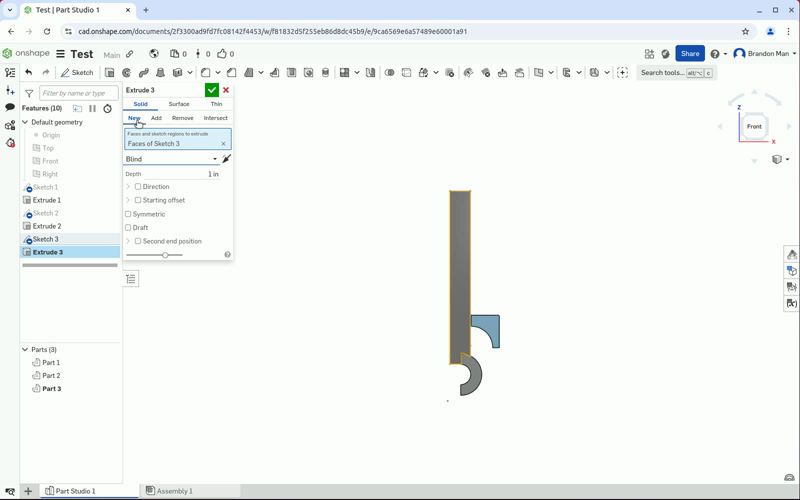
text(2.166)
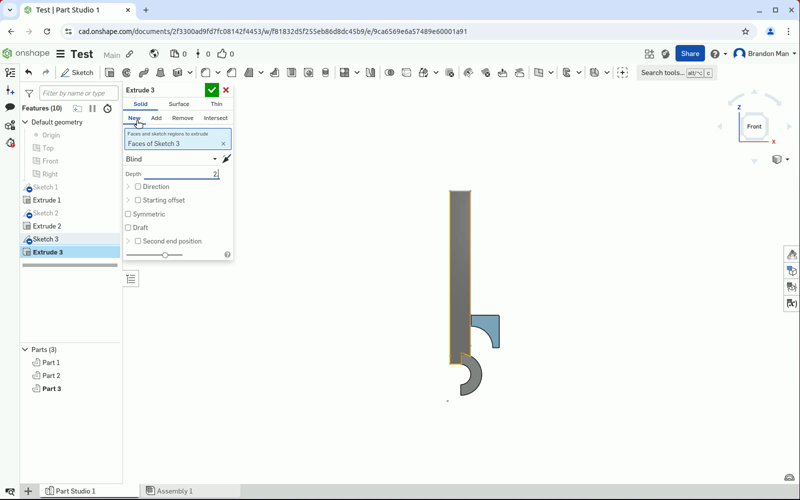
key(enter)
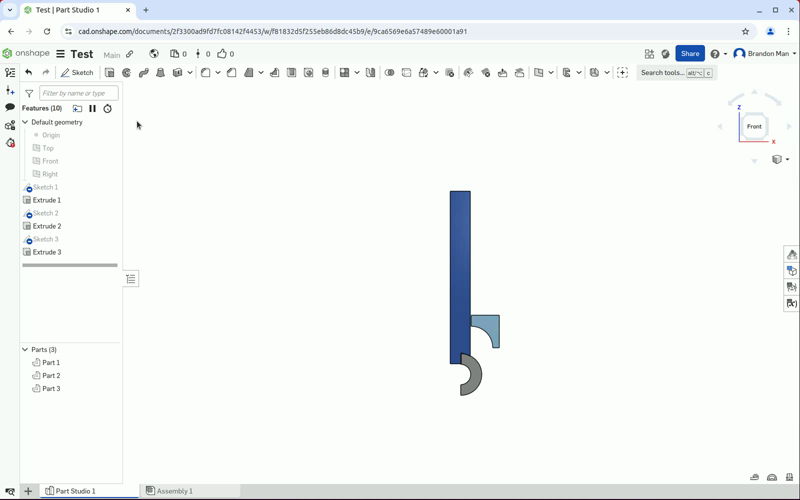
key(shift+h)
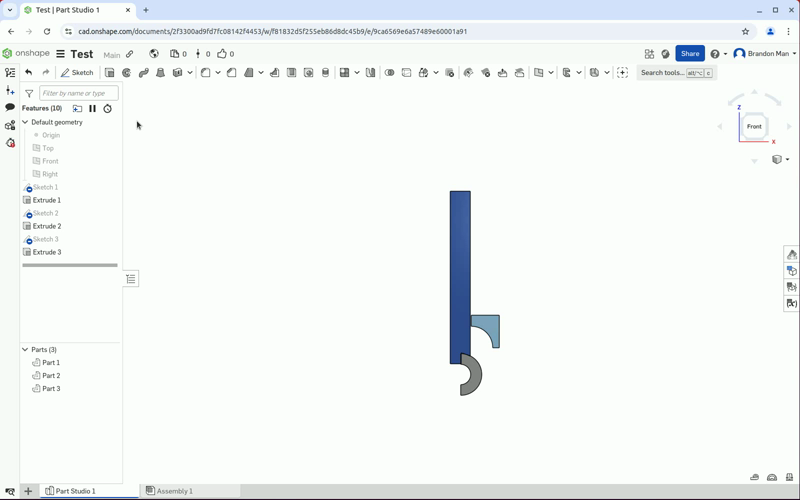
key(shift+h)
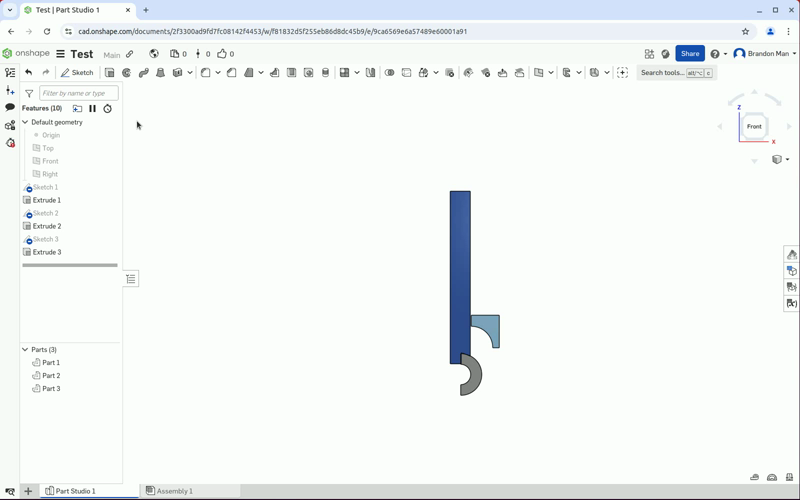
key(shift+7)
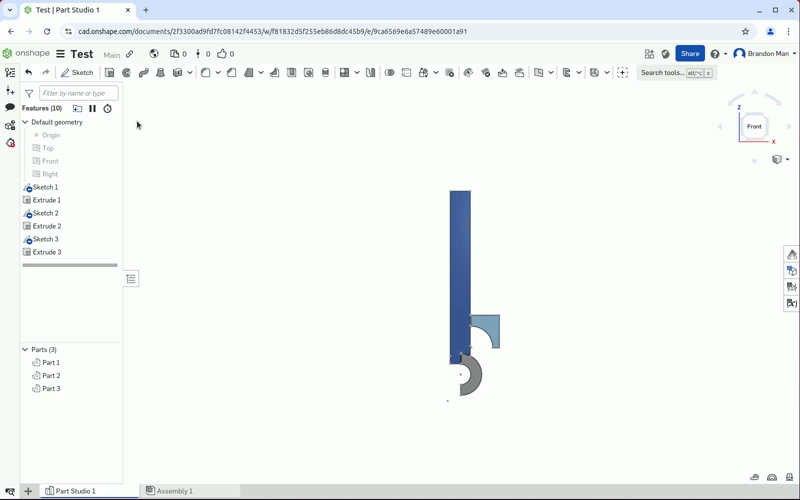
key(left, 2)
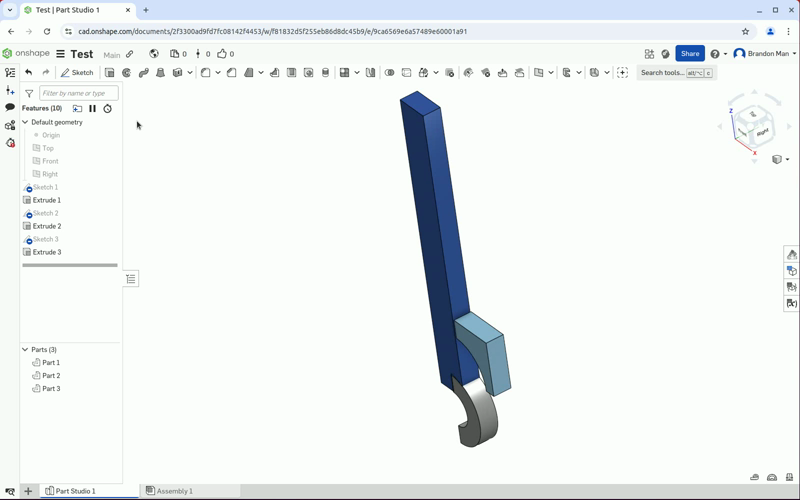
key(down, 2)
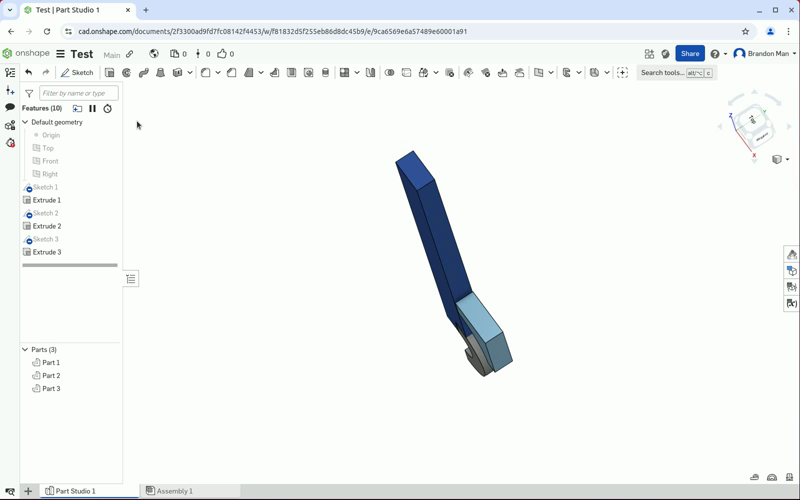
key(up, 2)
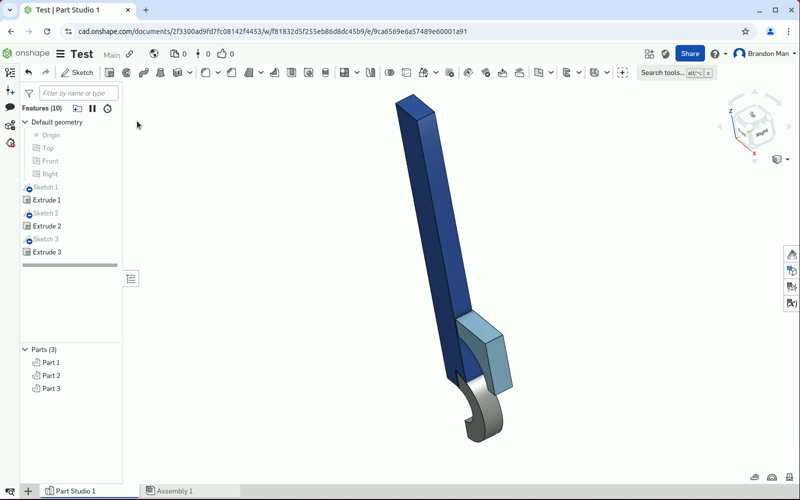
key(right, 2)
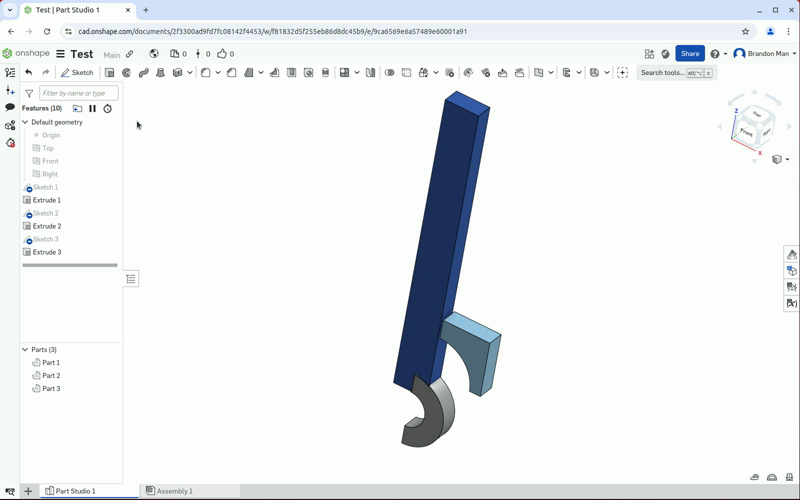
mouse_move(73, 189)
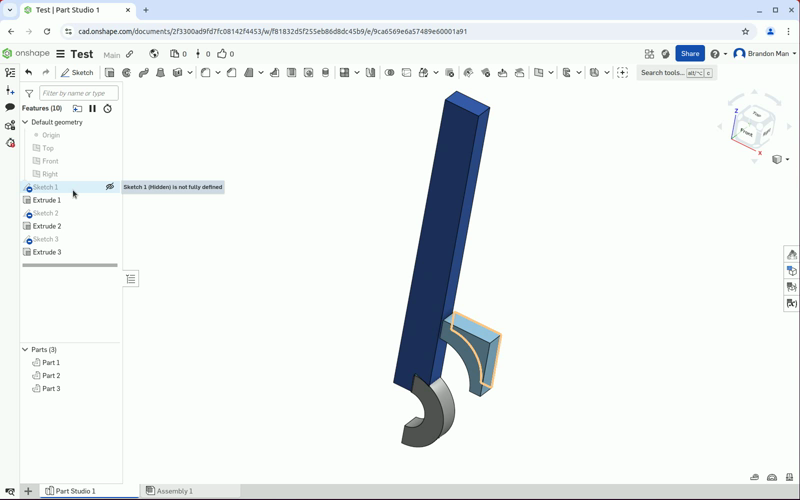
click(73, 189)